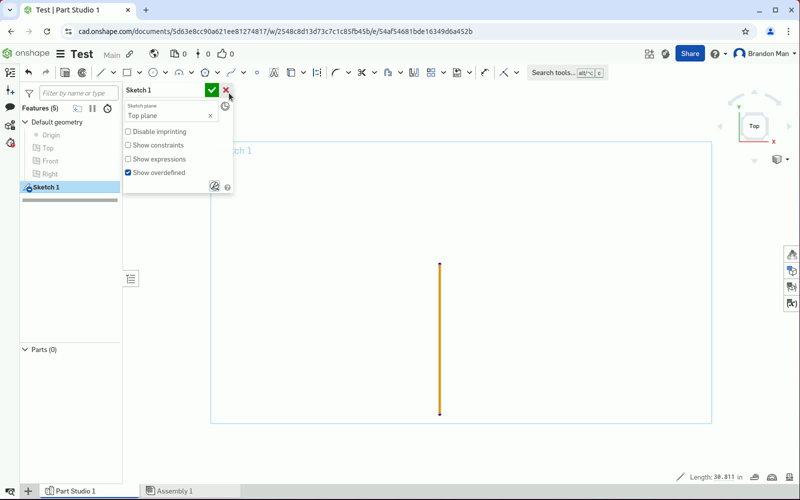
key(shift+h)
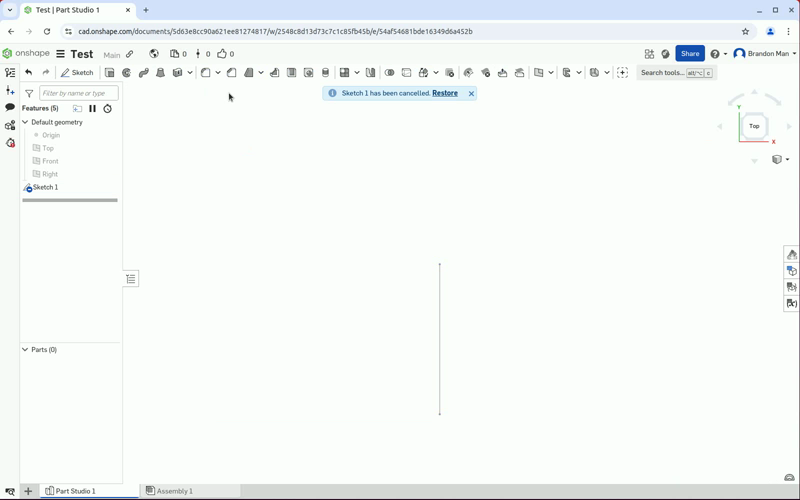
key(shift+s)
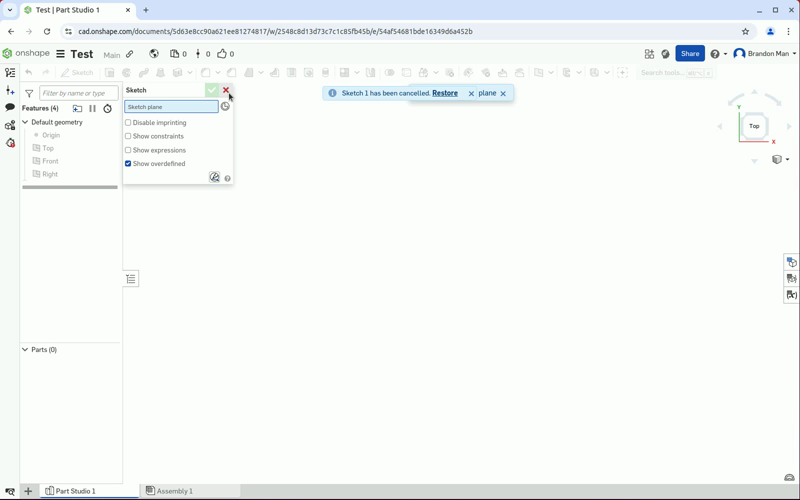
mouse_move(73, 150)
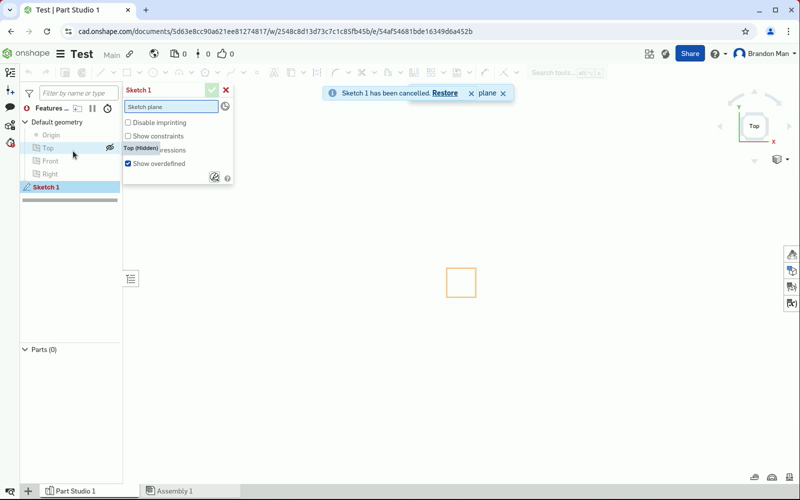
click(73, 150)
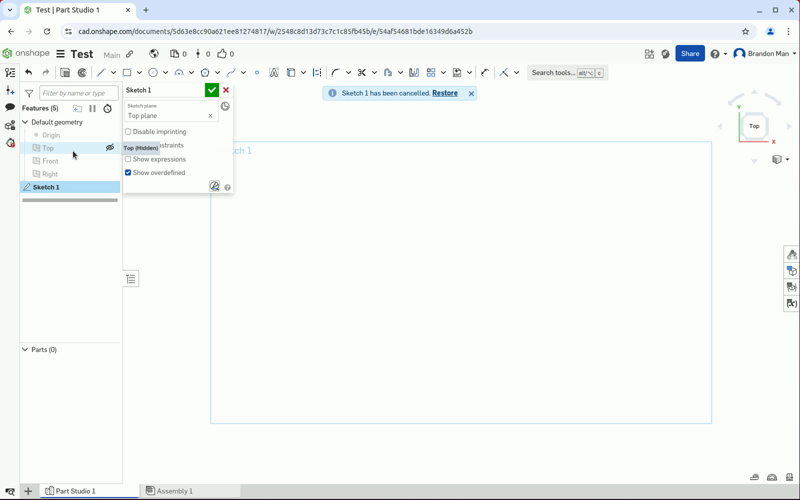
mouse_move(73, 352)
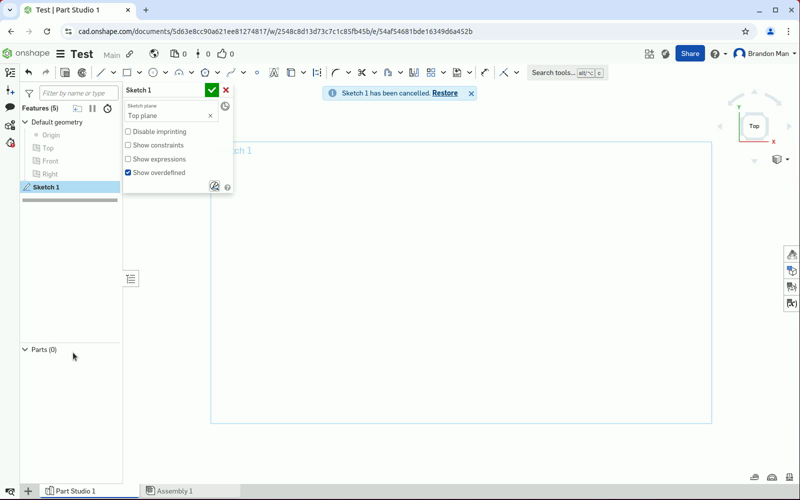
key(y)
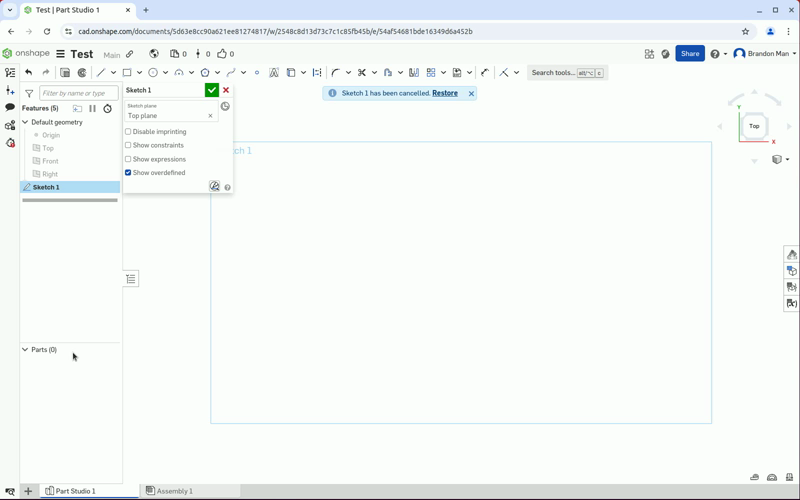
key(l)
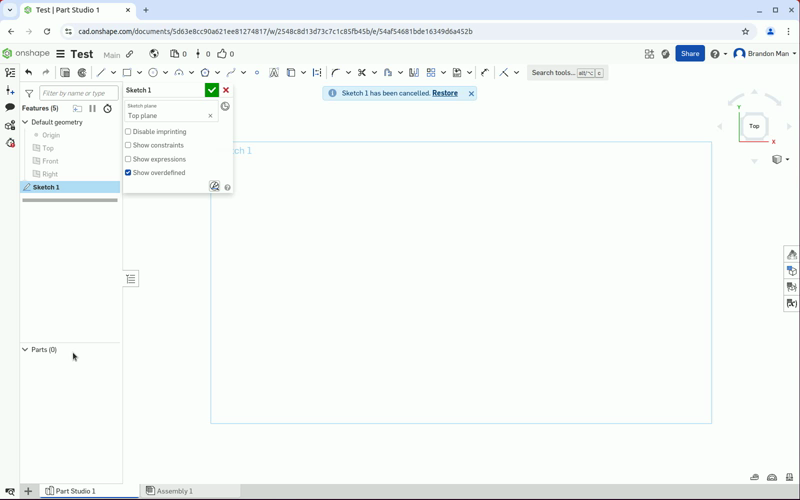
key_down(shift)
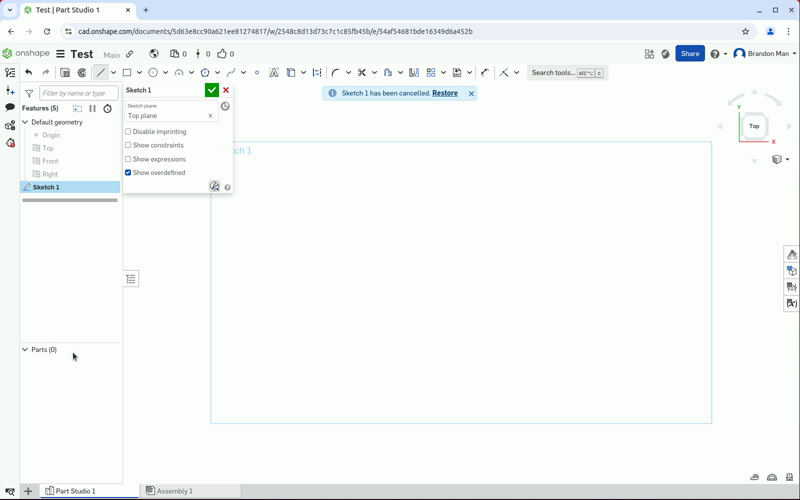
mouse_move(444, 299)
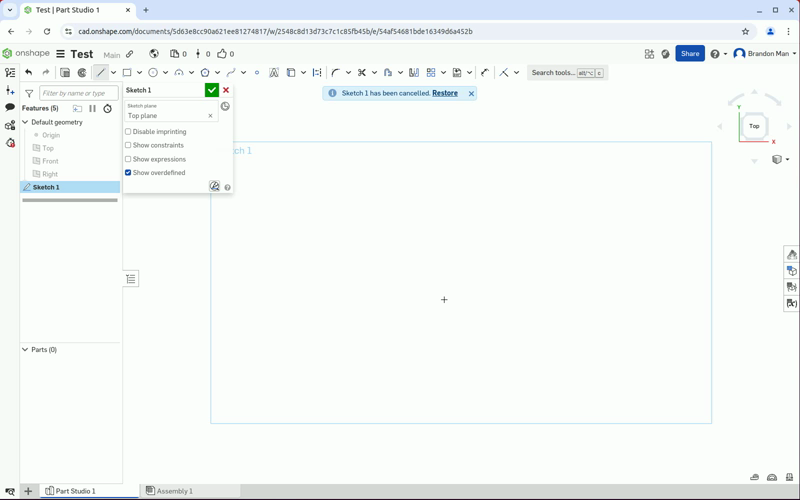
click(444, 299)
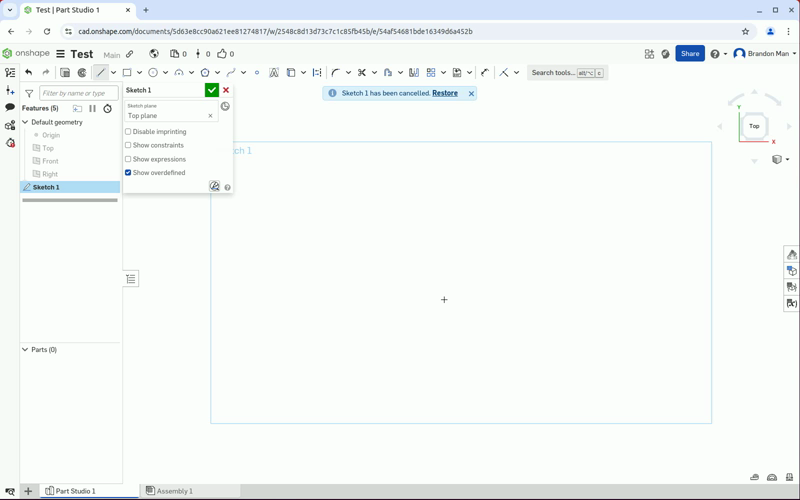
key_up(shift)
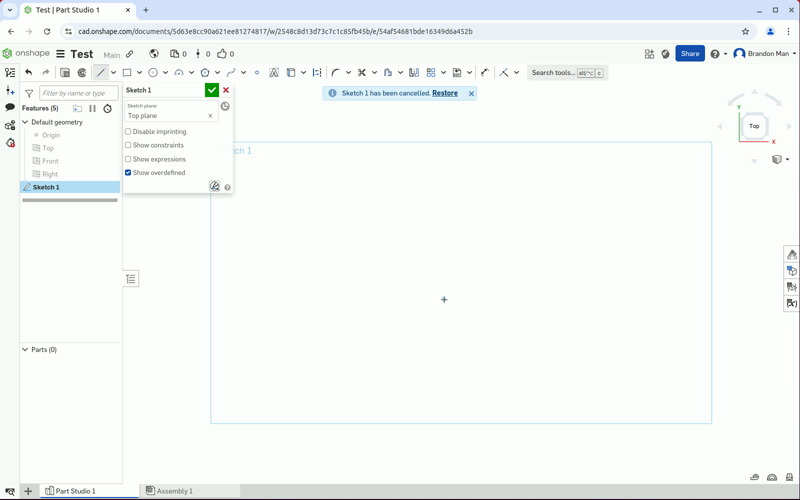
key_down(shift)
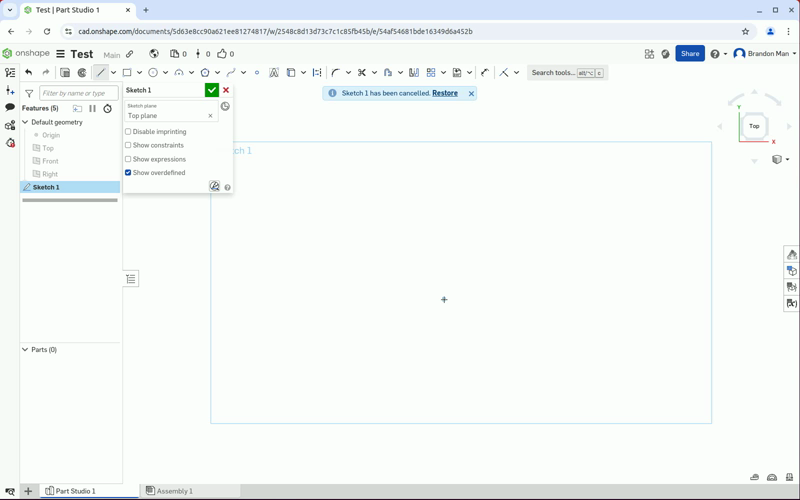
mouse_move(573, 299)
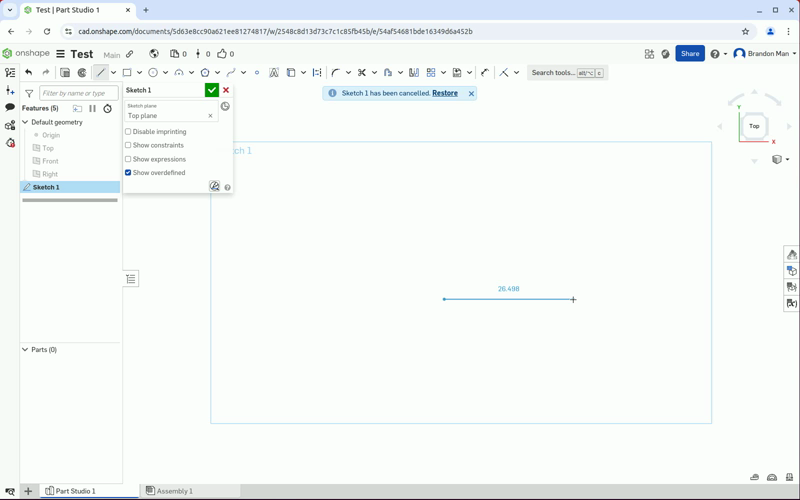
click(573, 299)
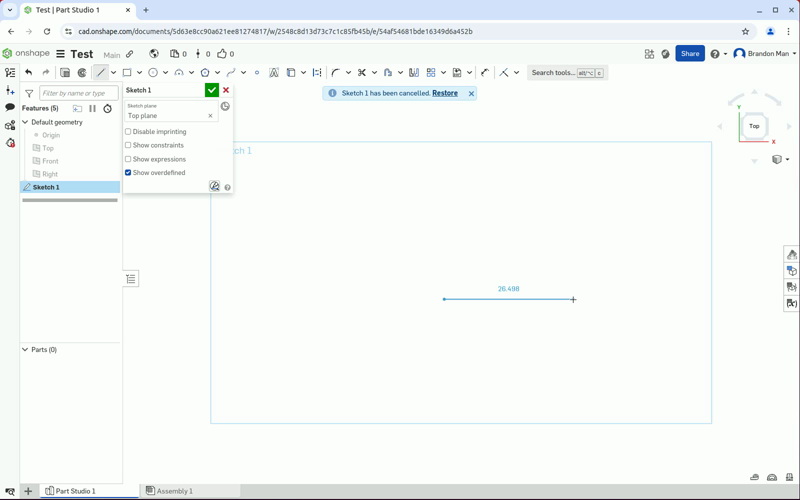
key_up(shift)
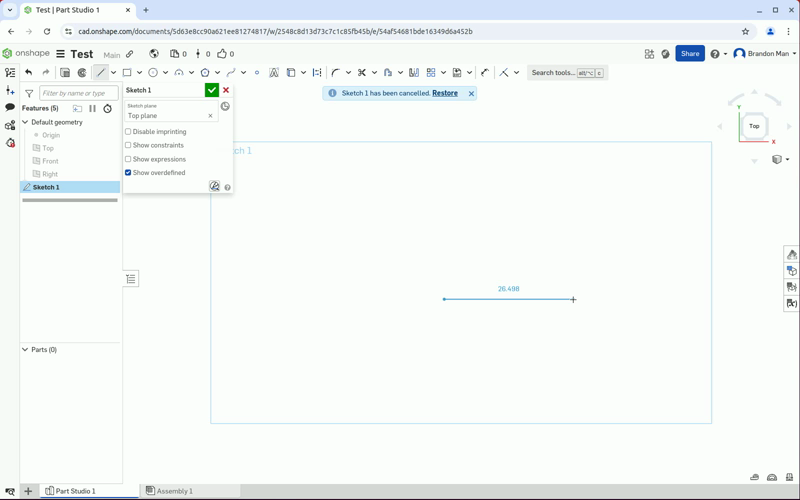
key_down(shift)
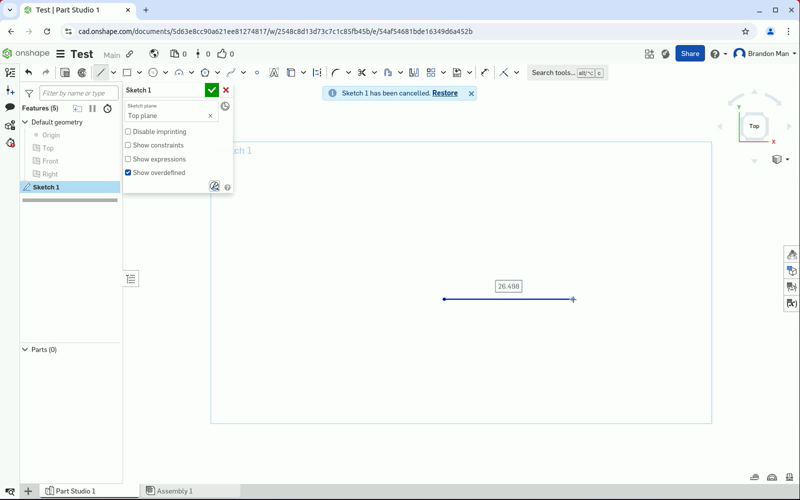
mouse_move(589, 299)
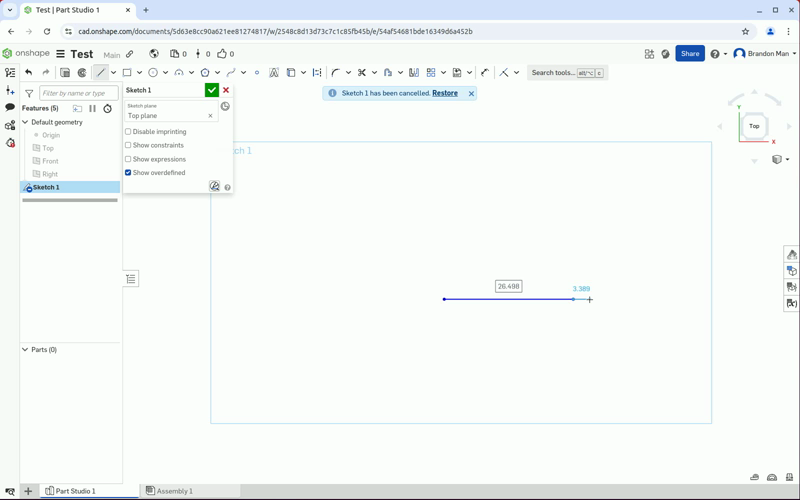
mouse_move(573, 282)
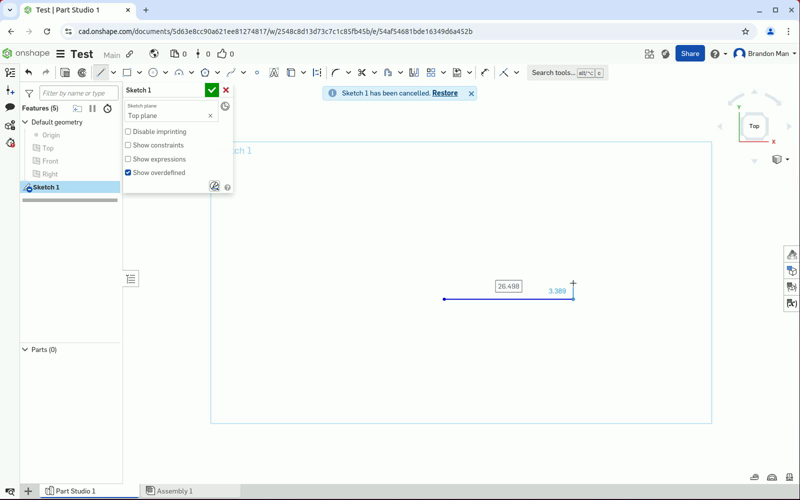
click(573, 282)
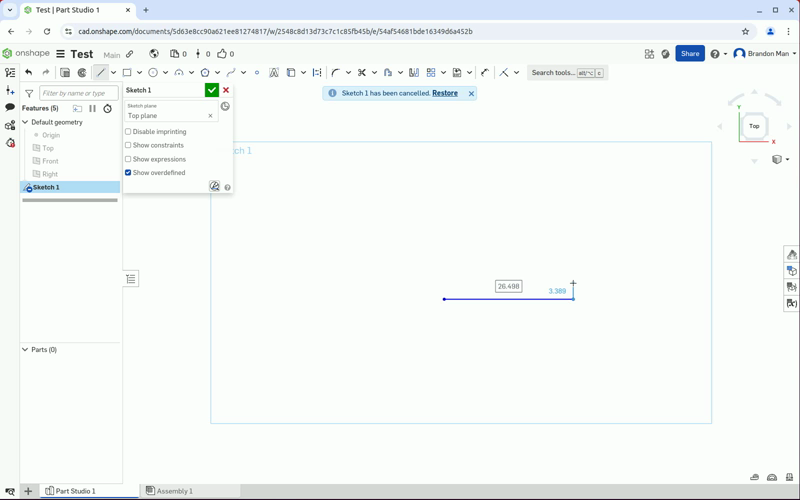
key_up(shift)
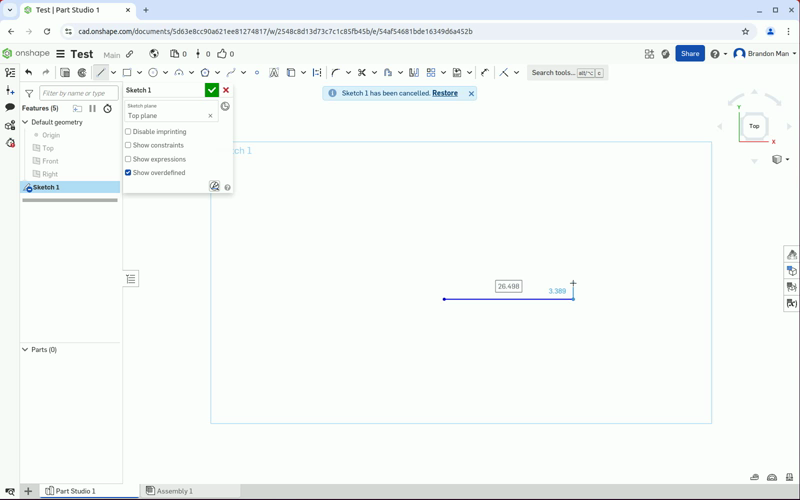
key_down(shift)
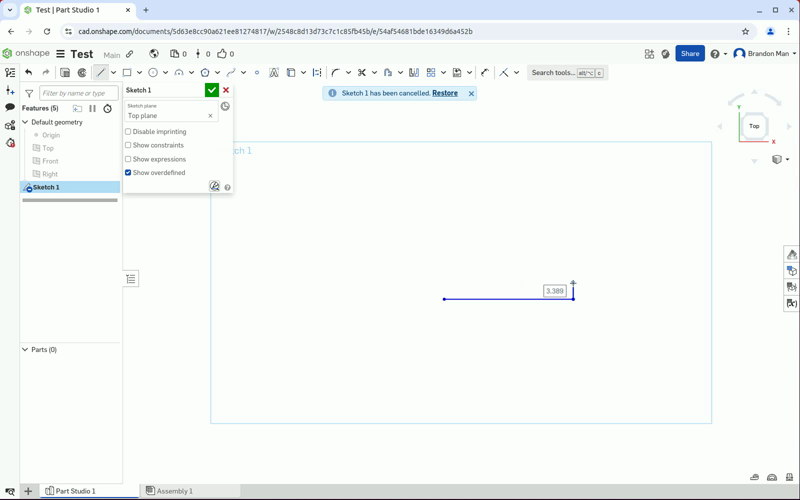
mouse_move(460, 282)
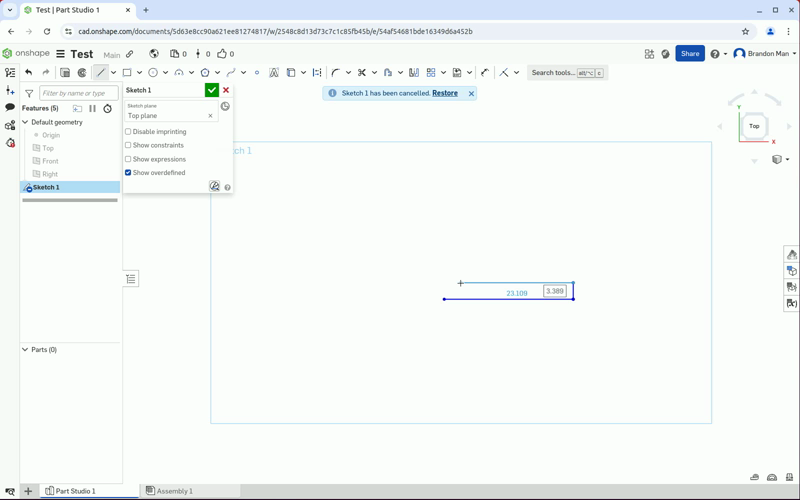
click(460, 282)
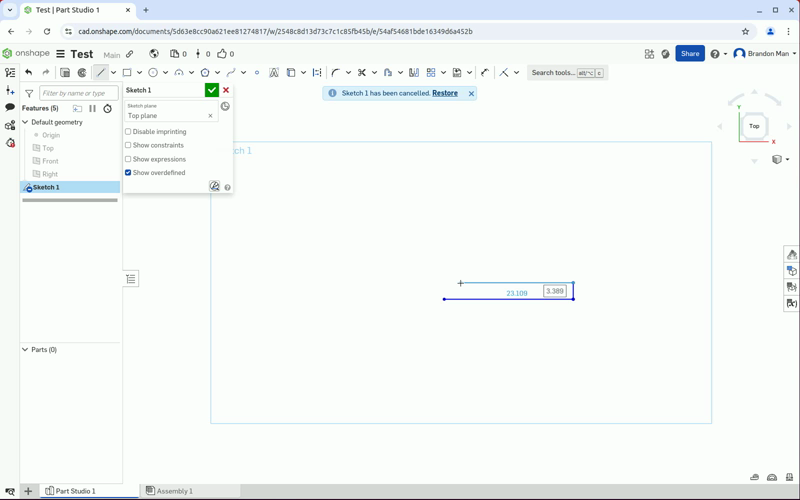
key_up(shift)
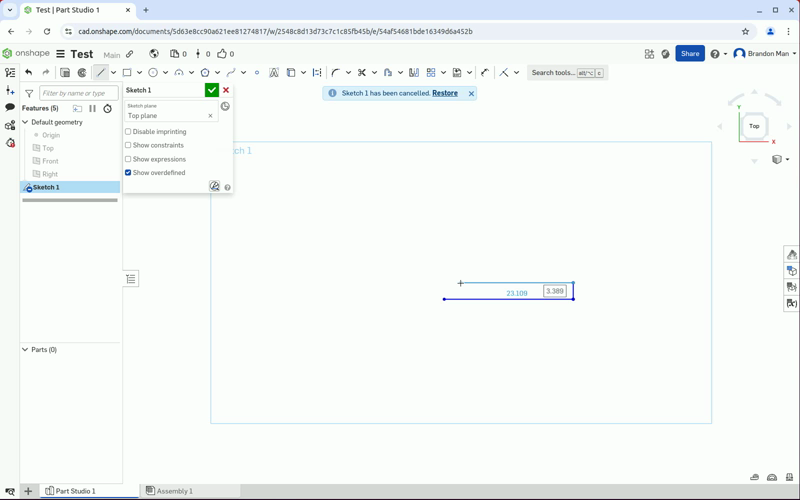
key_down(shift)
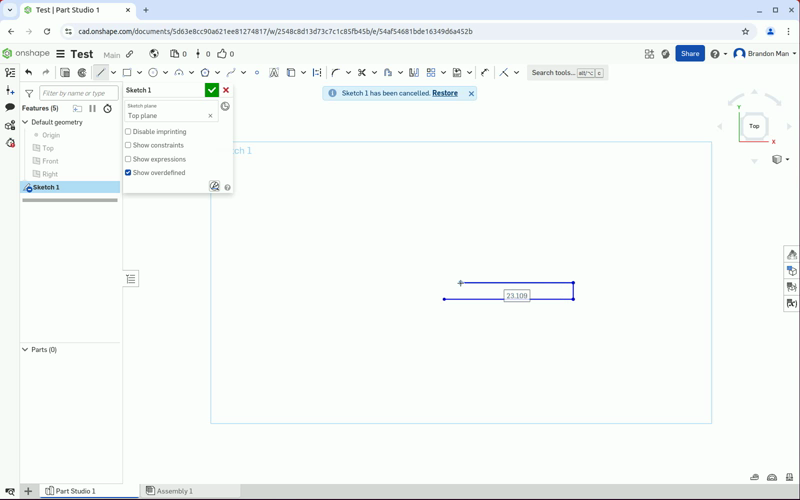
mouse_move(460, 170)
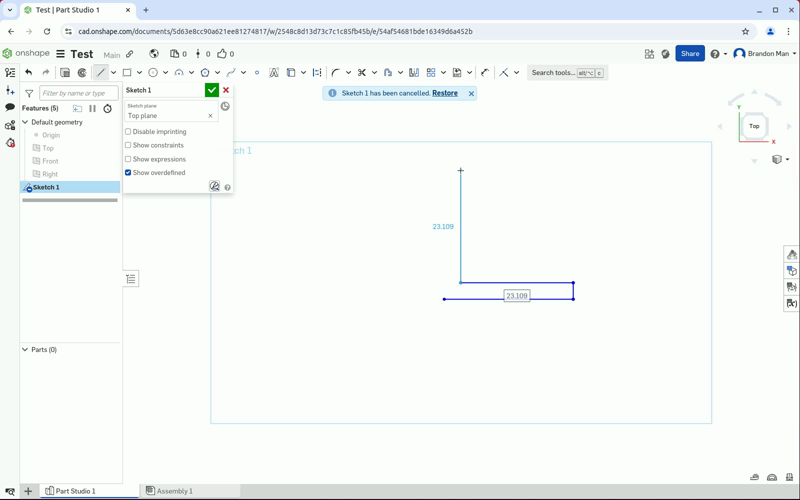
click(460, 170)
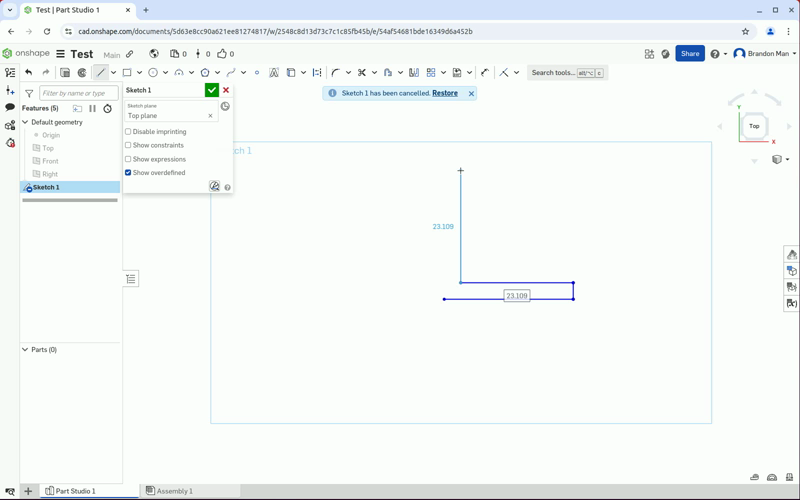
key_up(shift)
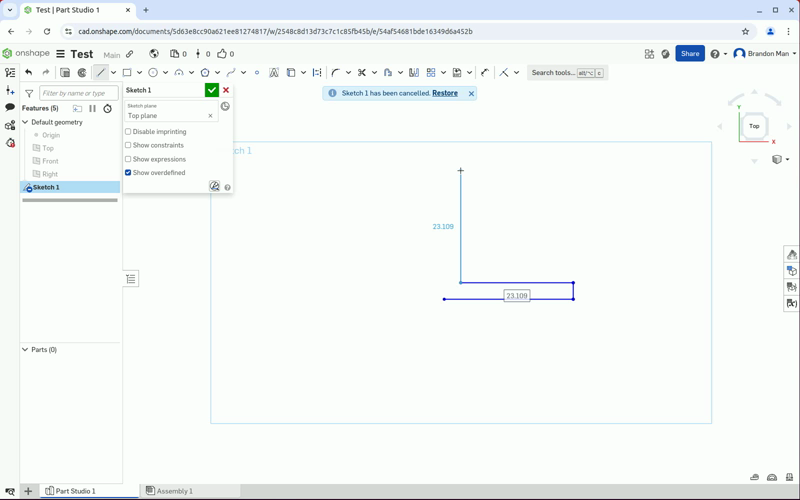
key_down(shift)
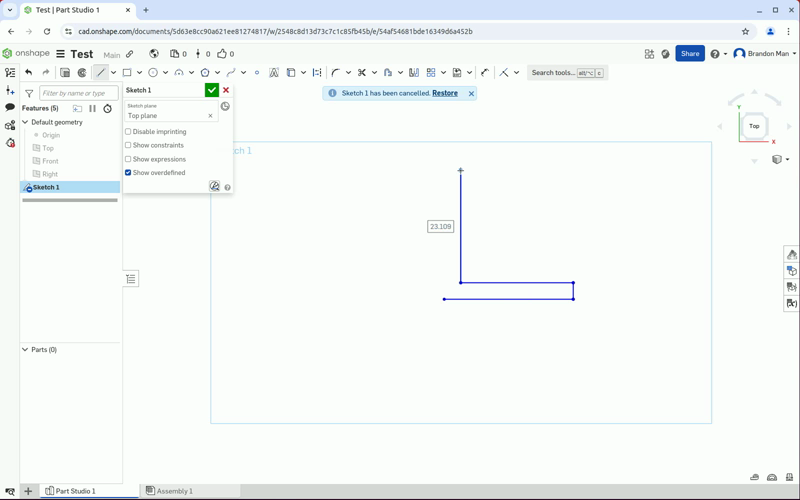
mouse_move(490, 170)
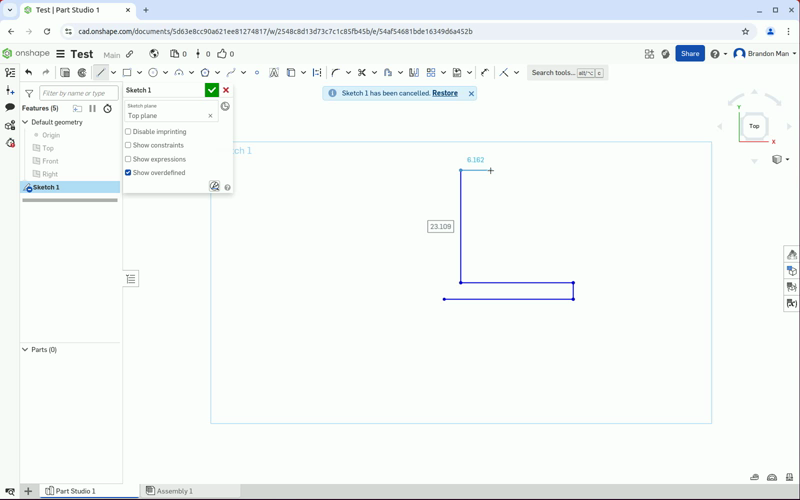
mouse_move(444, 170)
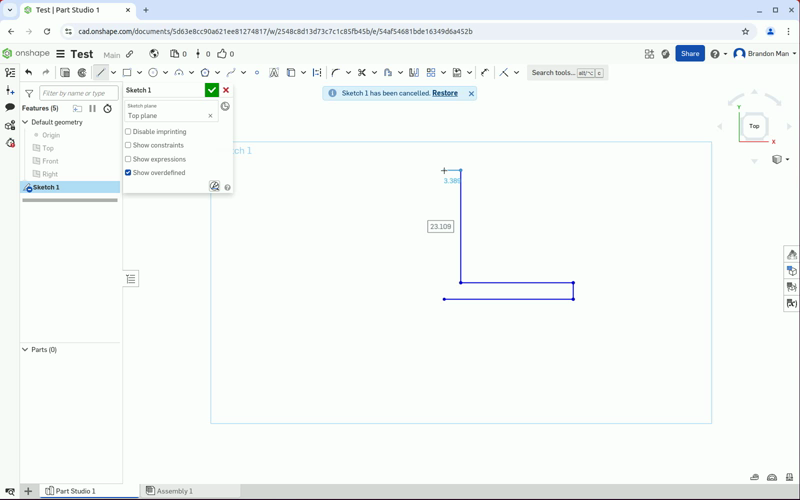
click(444, 170)
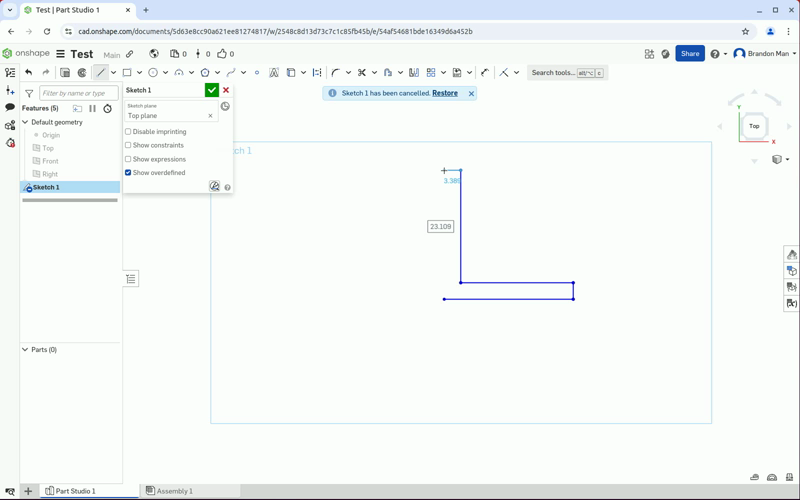
key_up(shift)
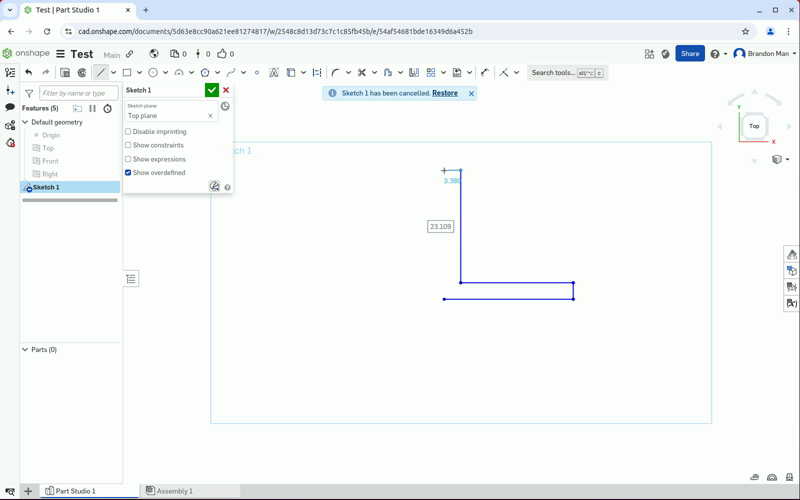
key_down(shift)
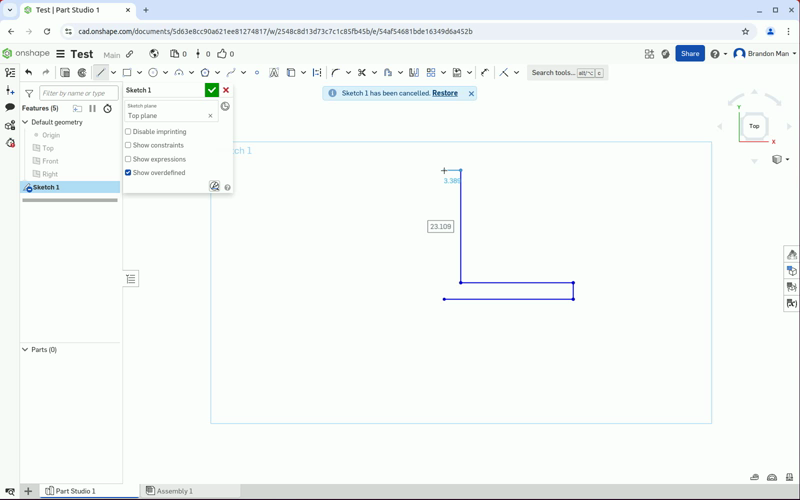
mouse_move(444, 299)
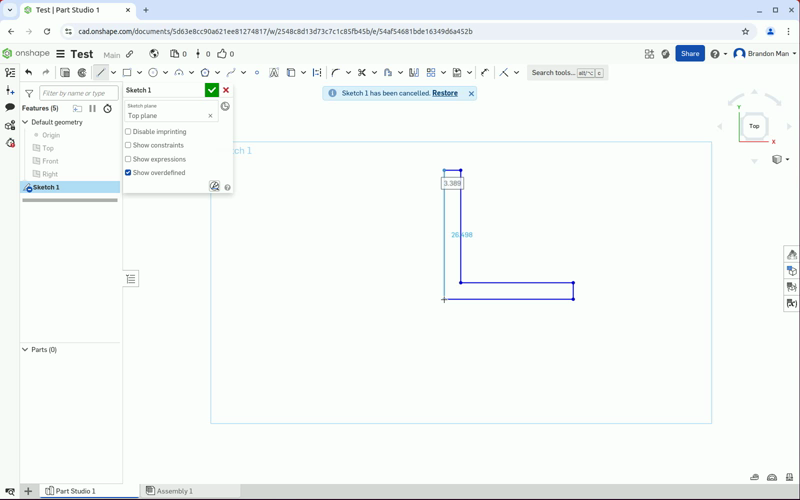
key_up(shift)
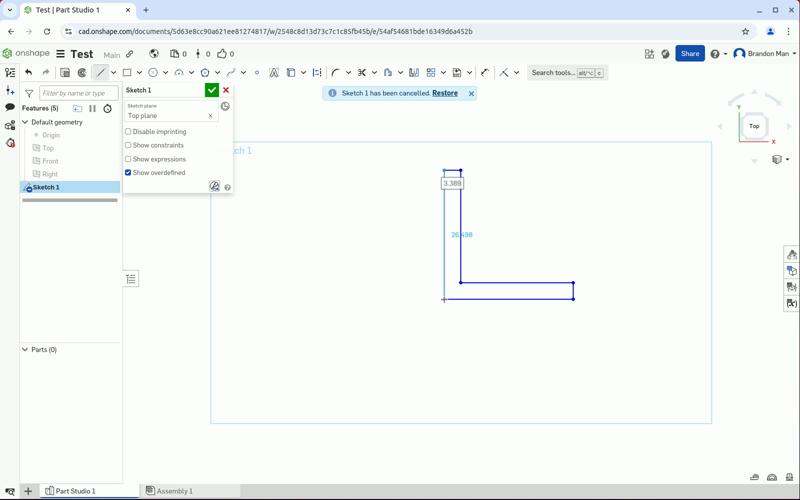
click(444, 299)
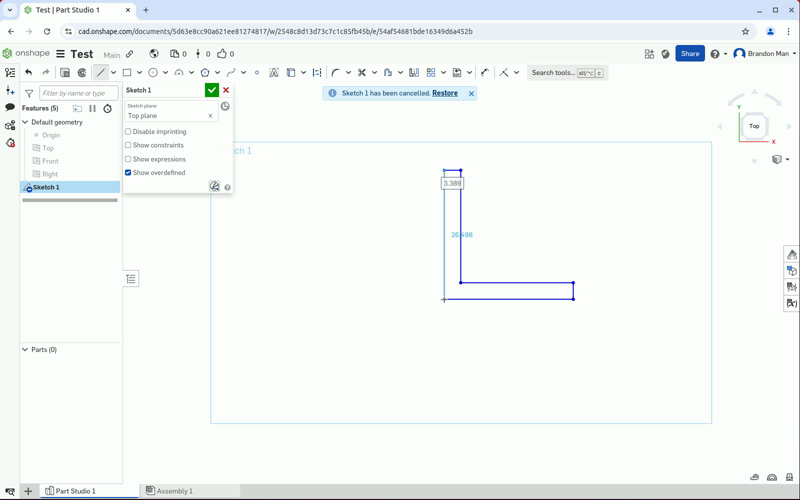
key(esc)
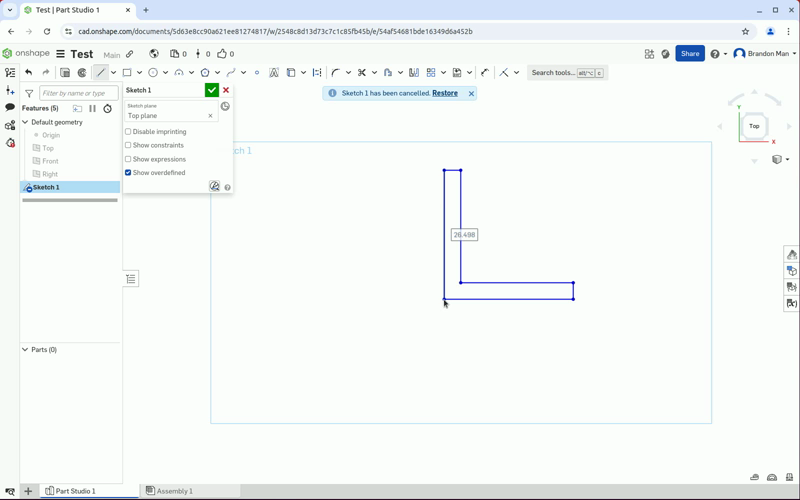
mouse_move(459, 285)
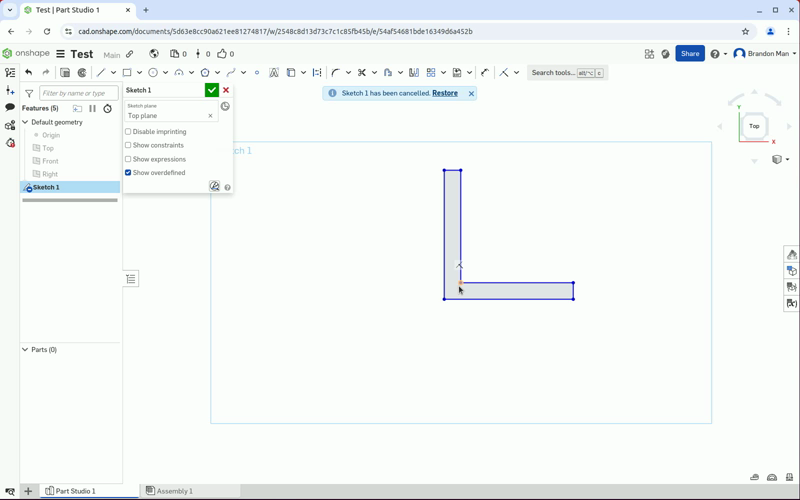
click(459, 285)
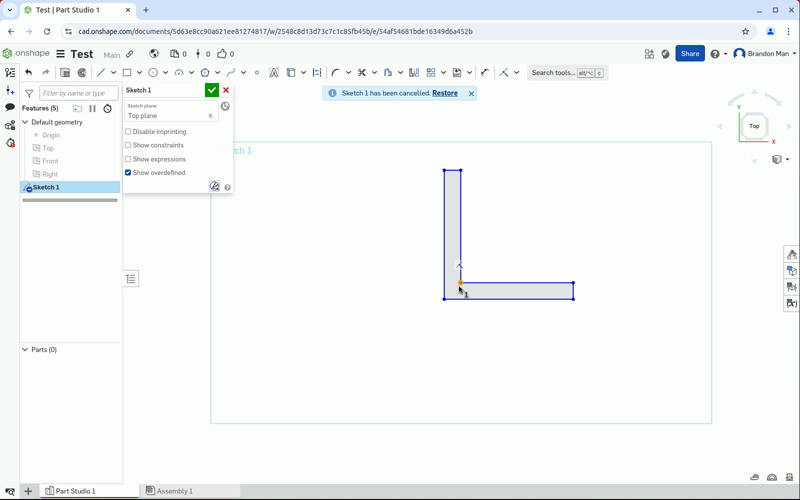
mouse_move(73, 352)
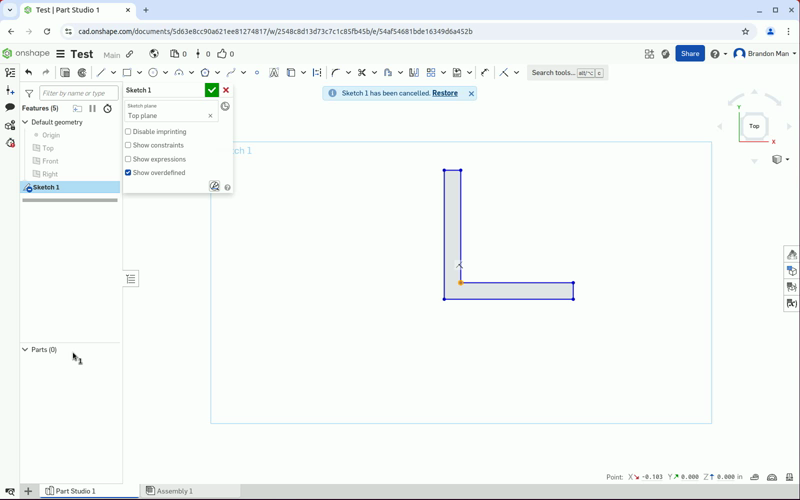
key(shift+y)
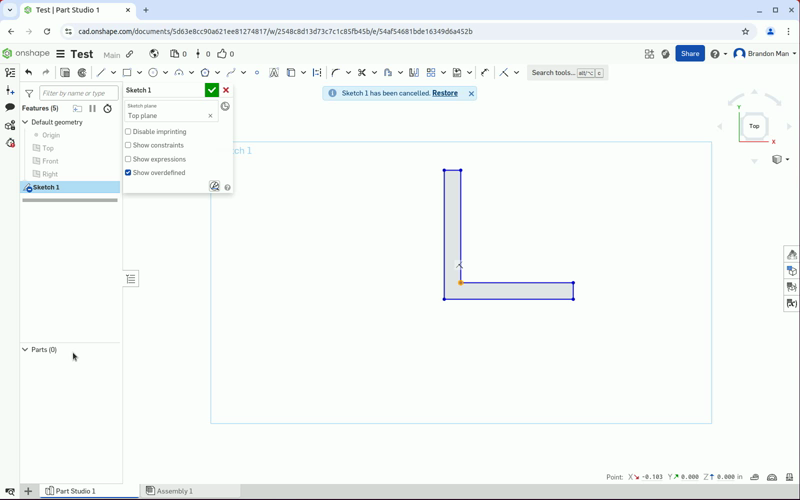
key(shift+e)
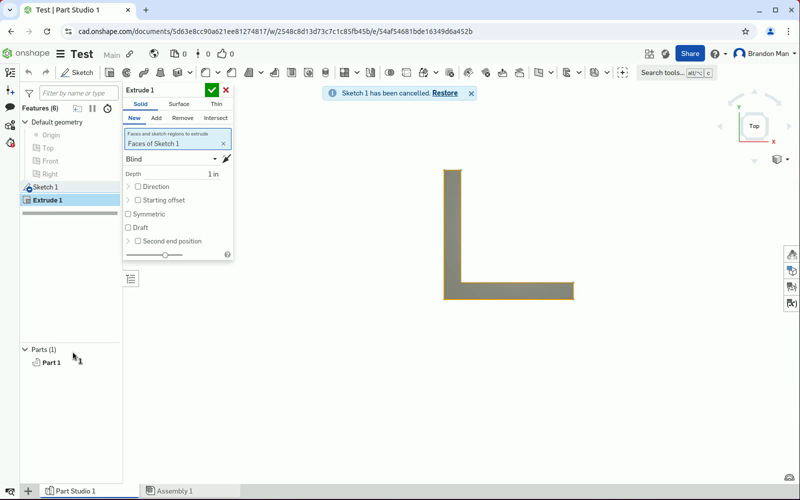
mouse_move(143, 106)
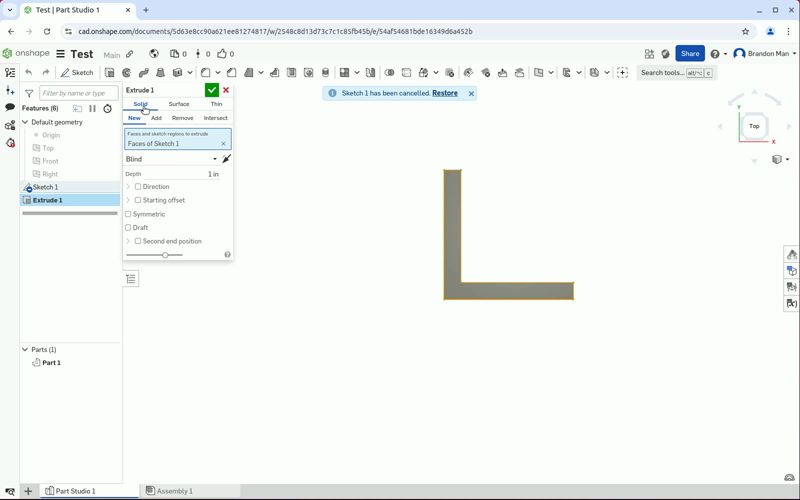
click(143, 106)
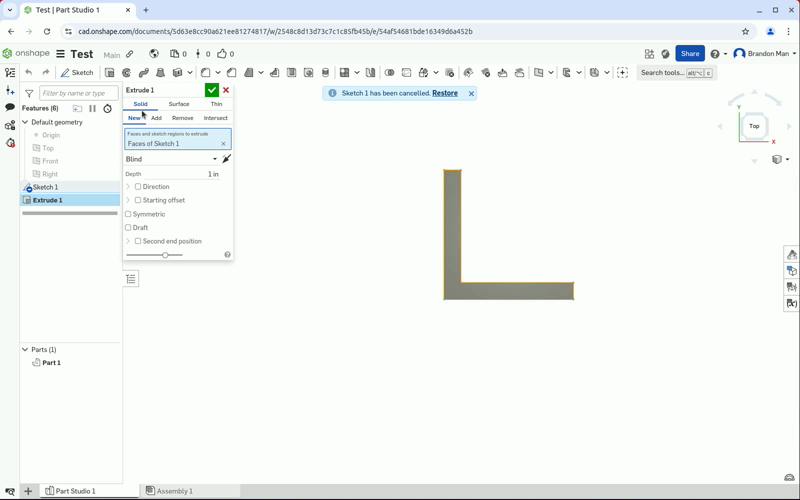
mouse_move(137, 120)
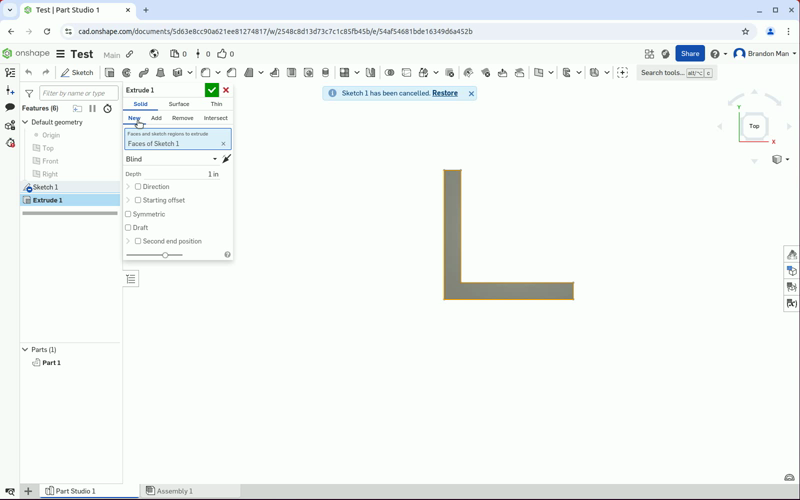
click(137, 120)
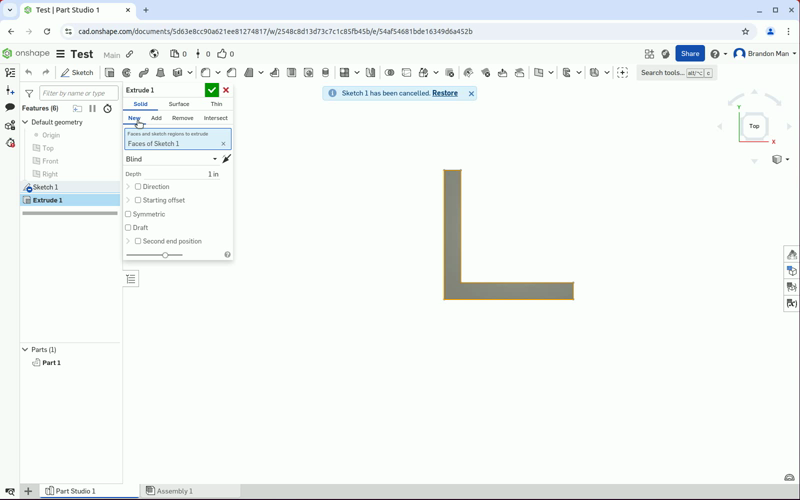
key(tab, 4)
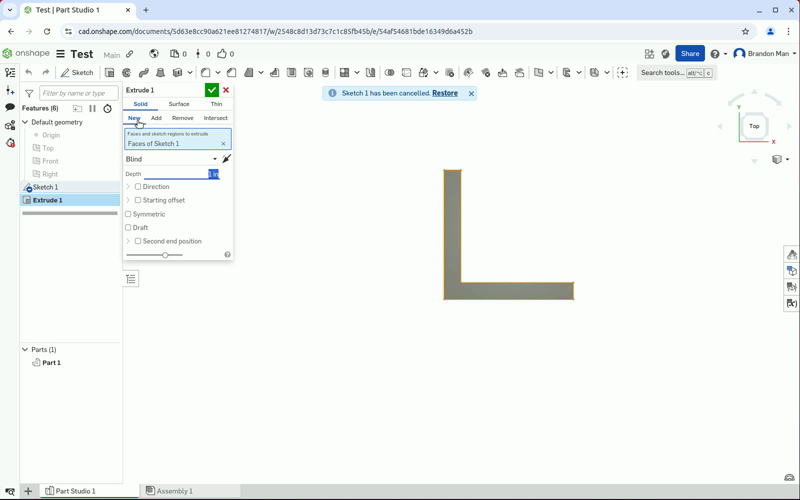
text(19.738)
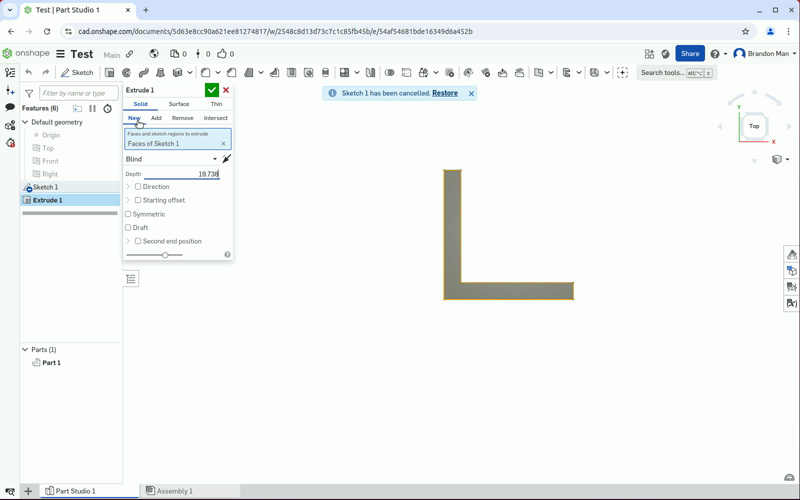
key(enter)
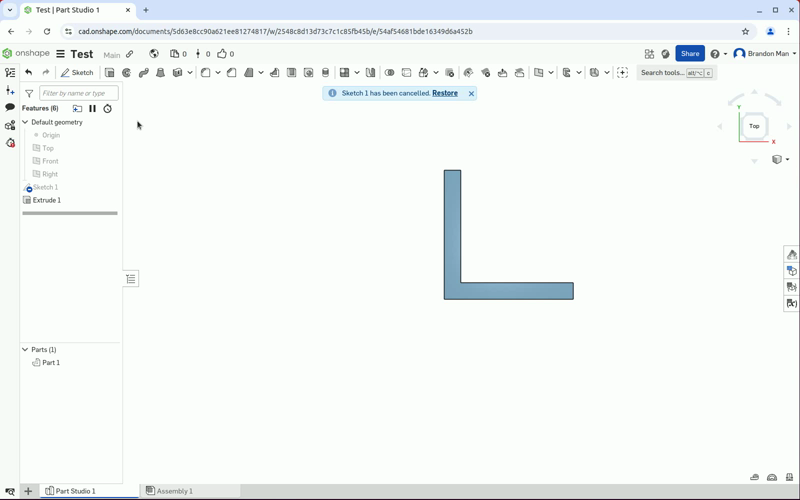
key(shift+h)
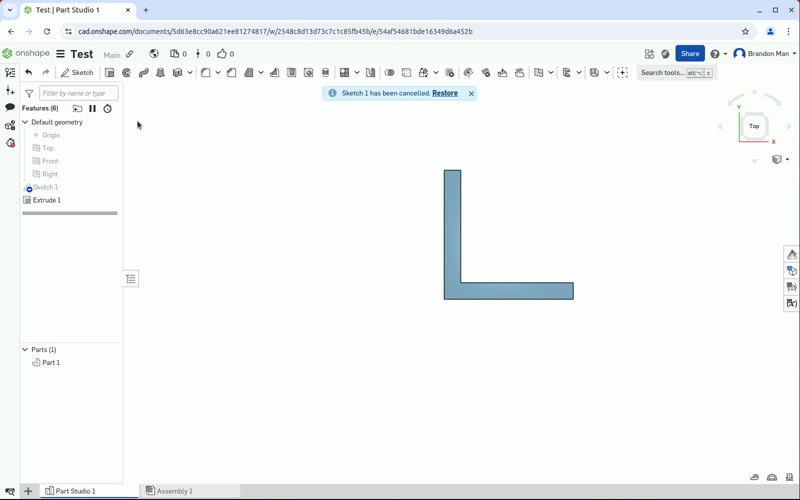
key(shift+h)
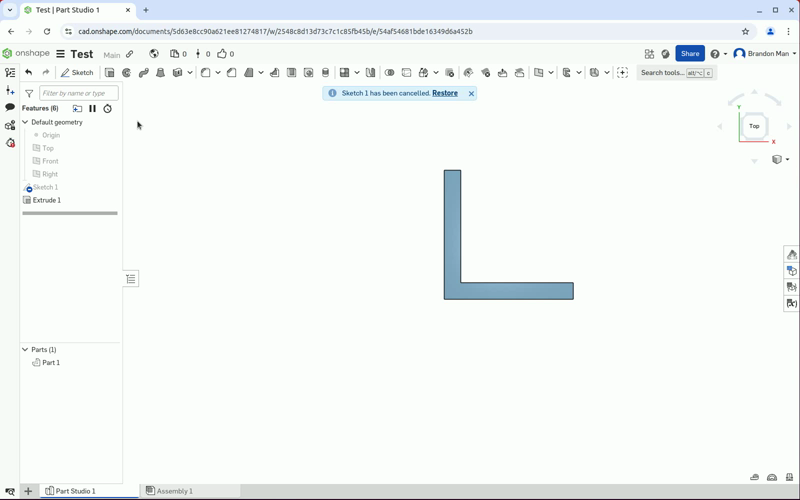
mouse_move(73, 189)
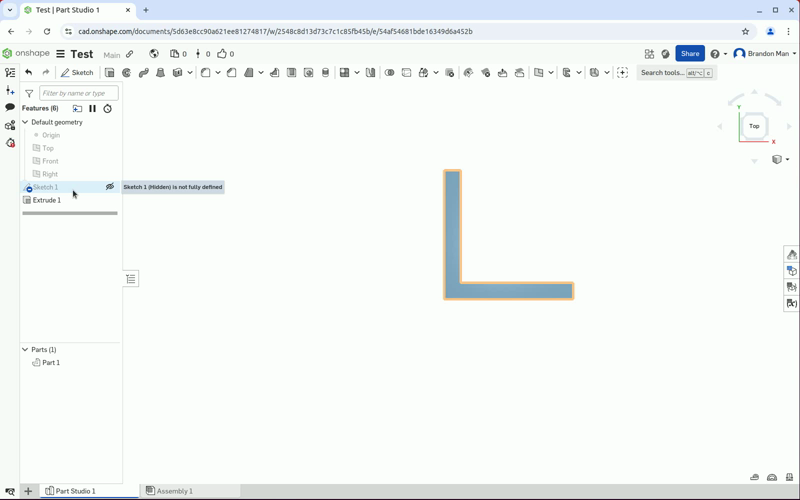
click(73, 189)
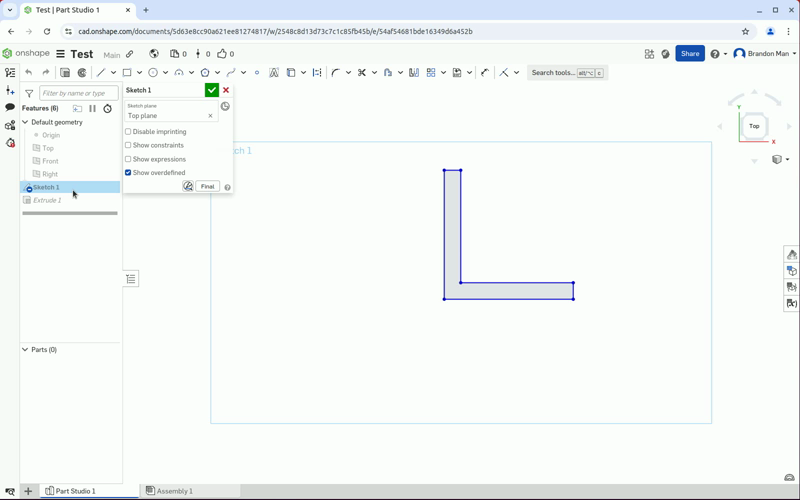
mouse_move(229, 92)
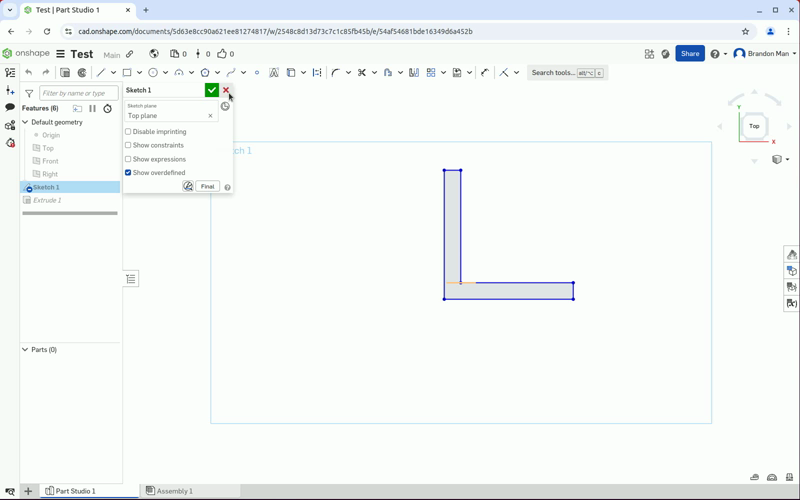
click(229, 92)
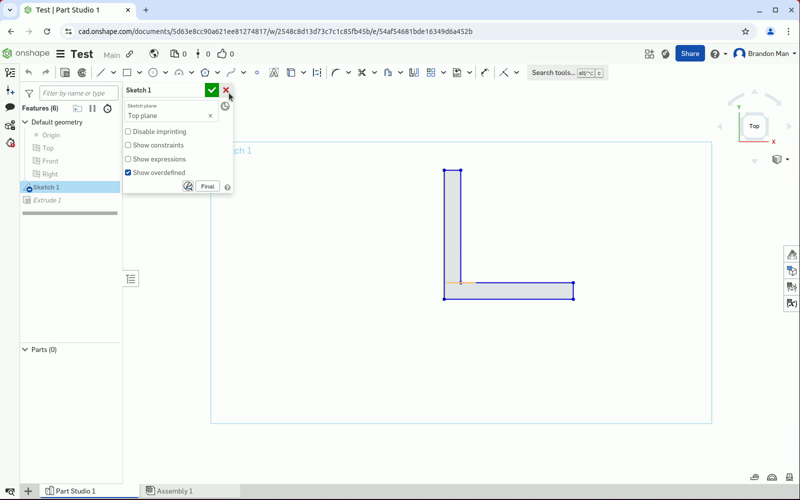
key(shift+s)
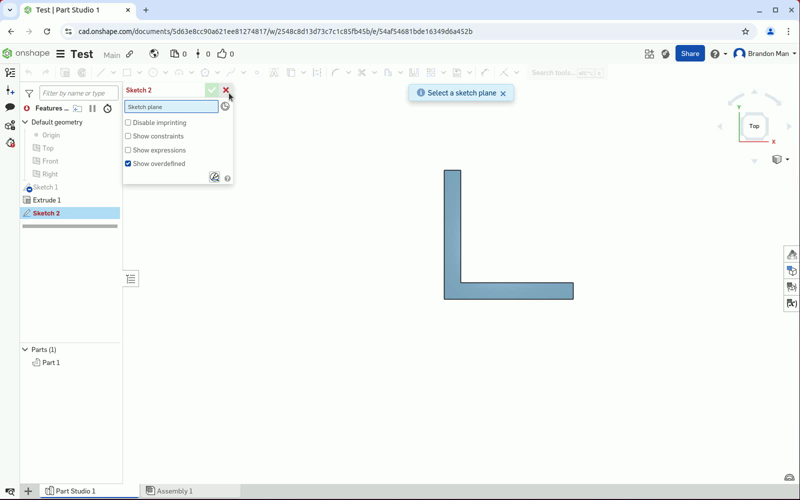
mouse_move(73, 150)
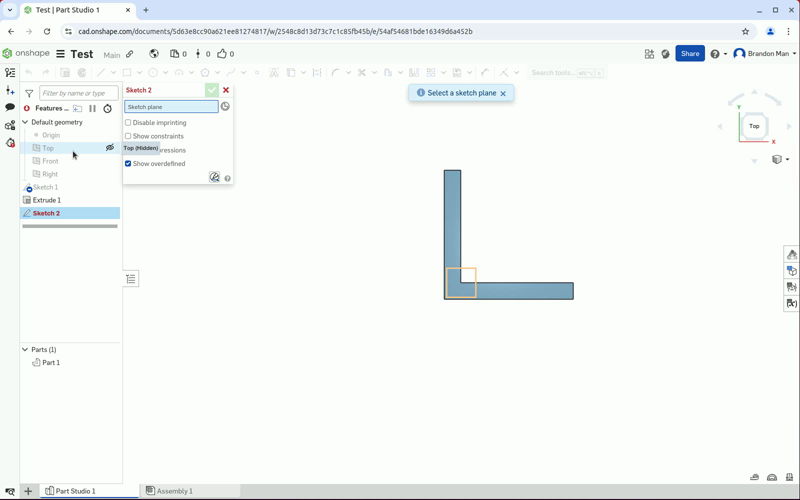
click(73, 150)
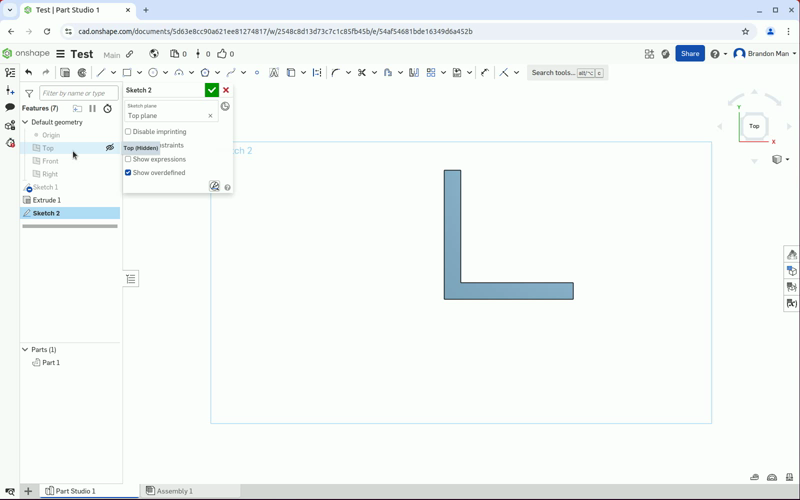
mouse_move(73, 352)
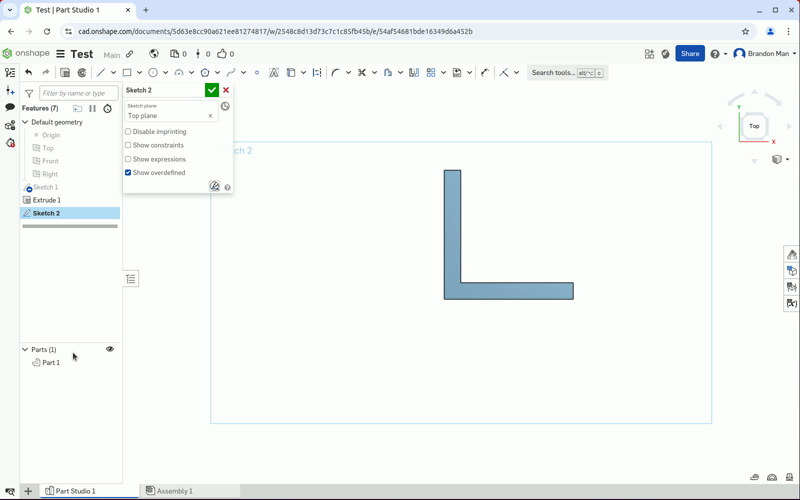
key(y)
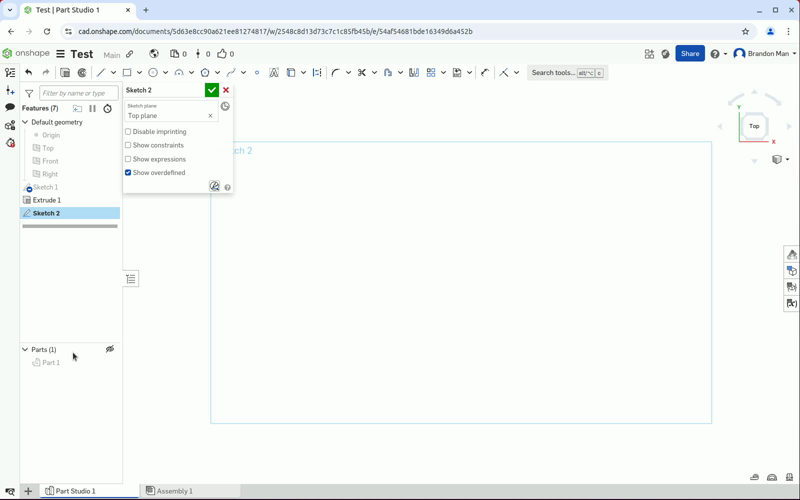
key(l)
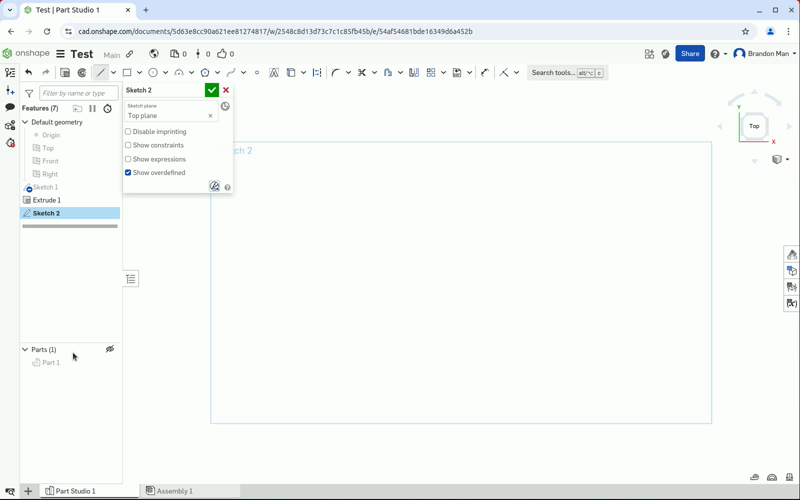
key_down(shift)
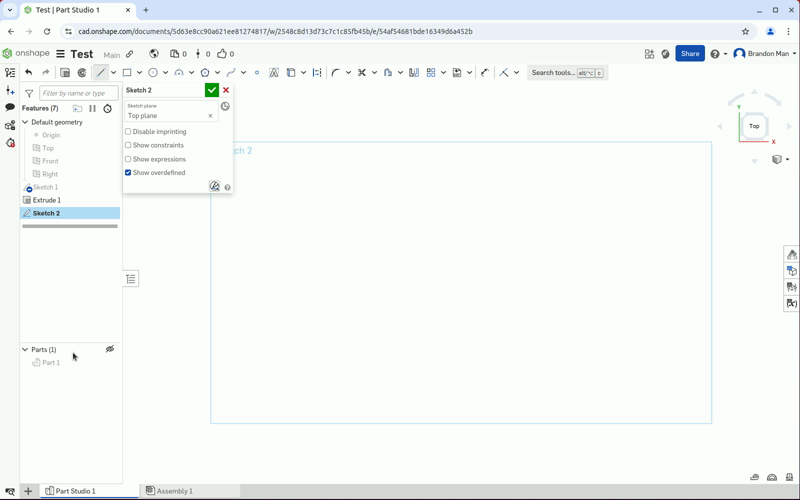
mouse_move(499, 244)
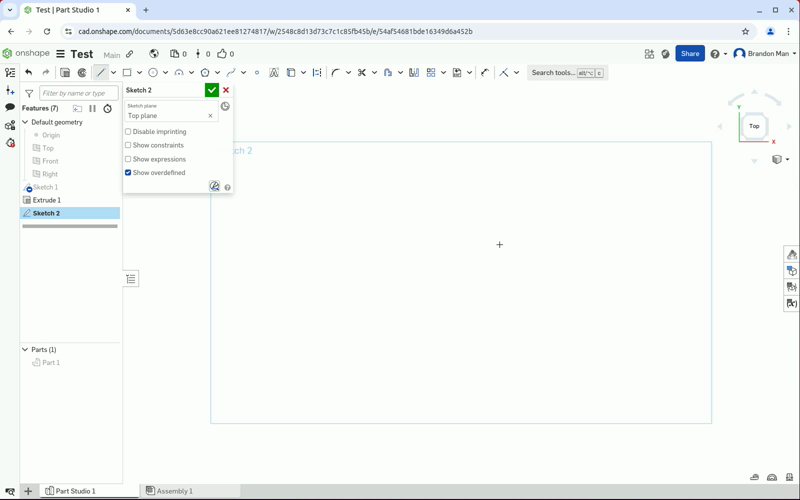
click(499, 244)
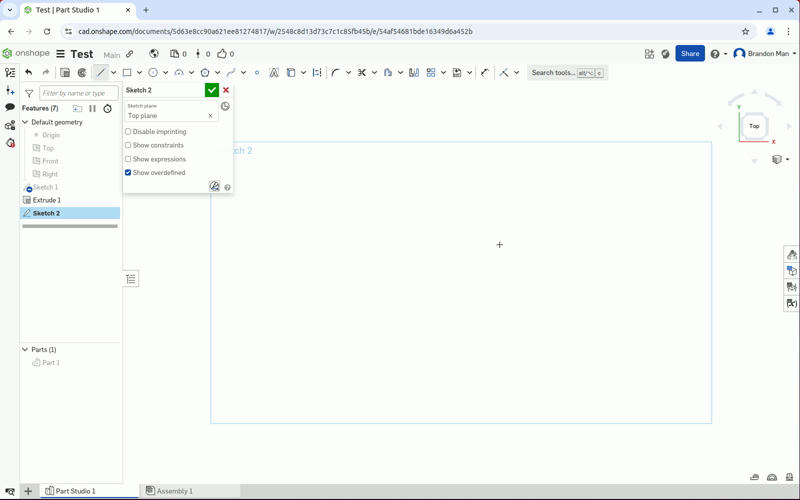
key_up(shift)
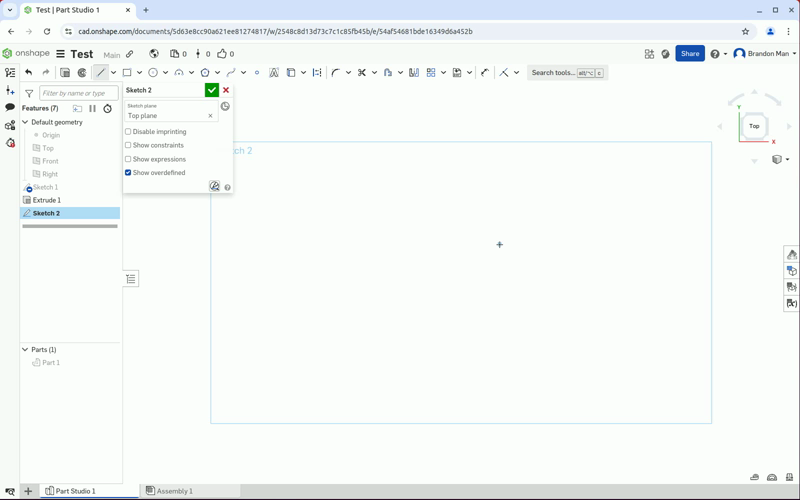
key_down(shift)
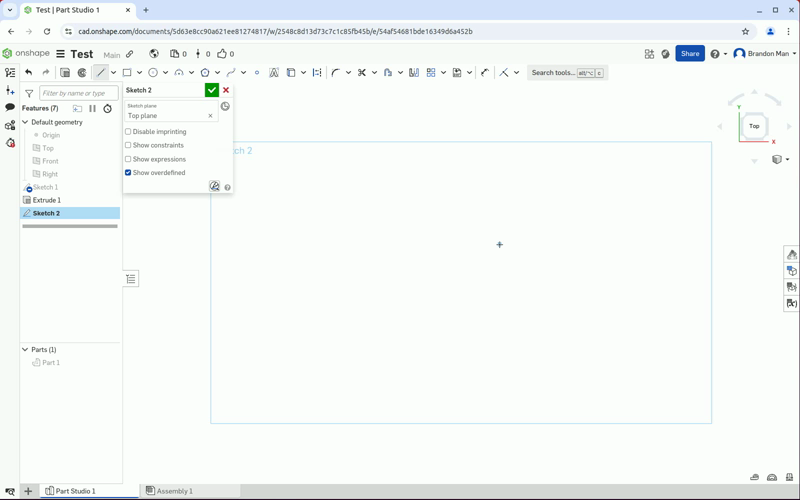
mouse_move(573, 244)
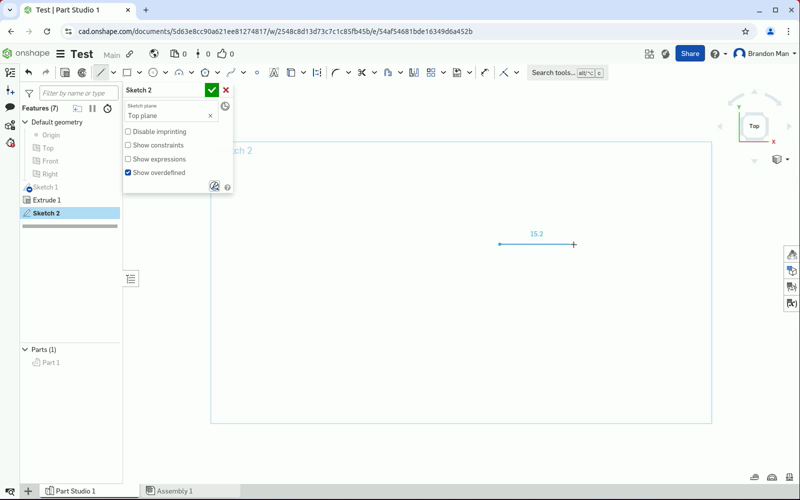
click(573, 244)
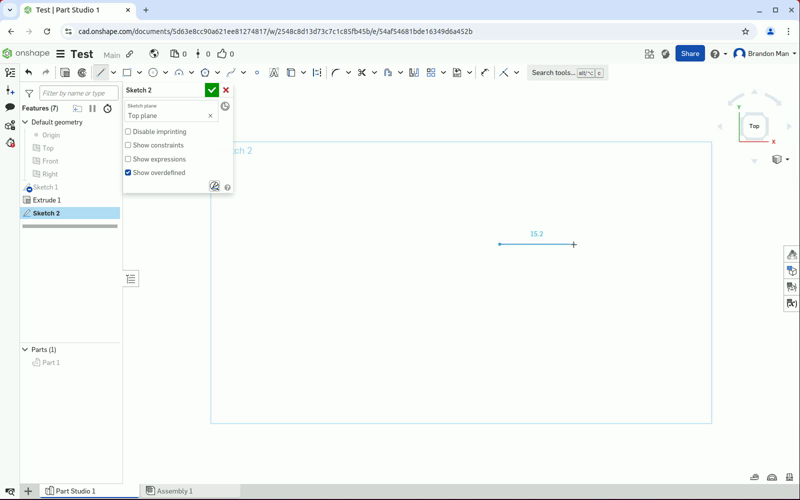
key_up(shift)
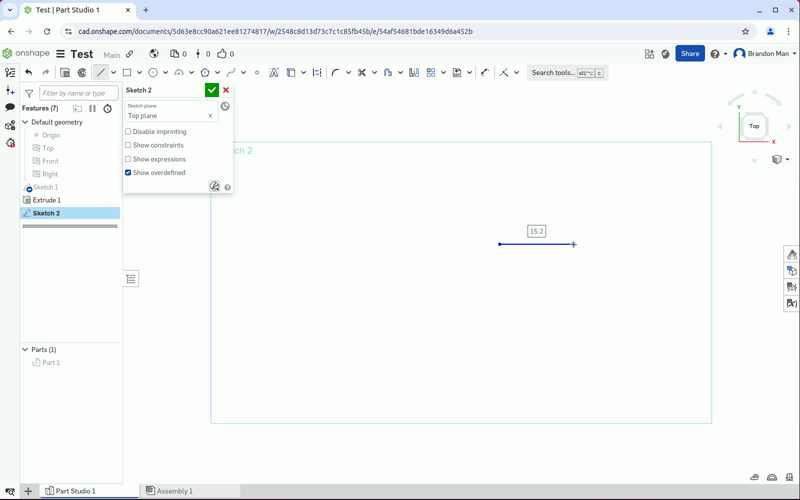
key_down(shift)
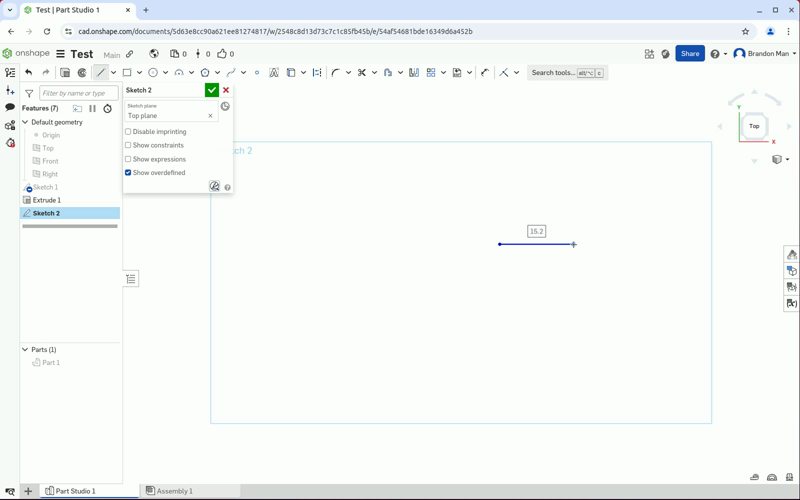
mouse_move(589, 244)
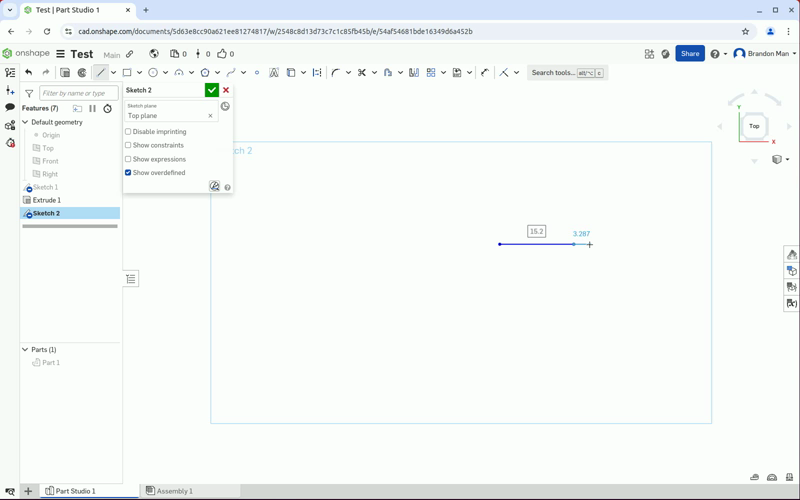
mouse_move(573, 227)
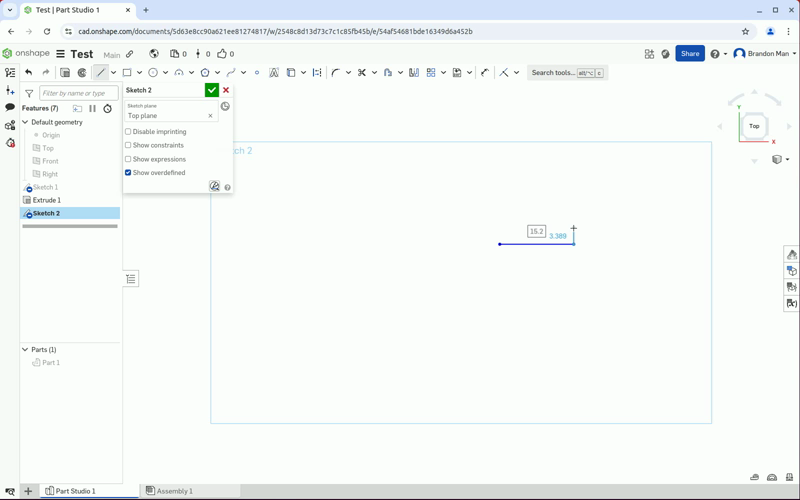
click(573, 227)
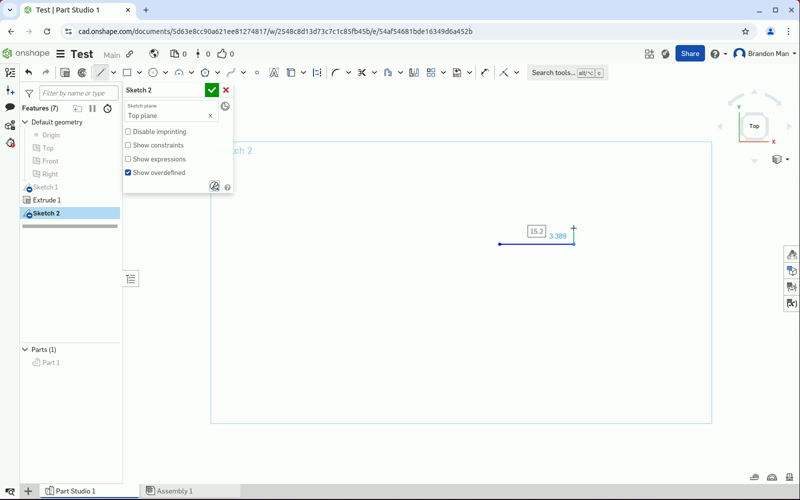
key_up(shift)
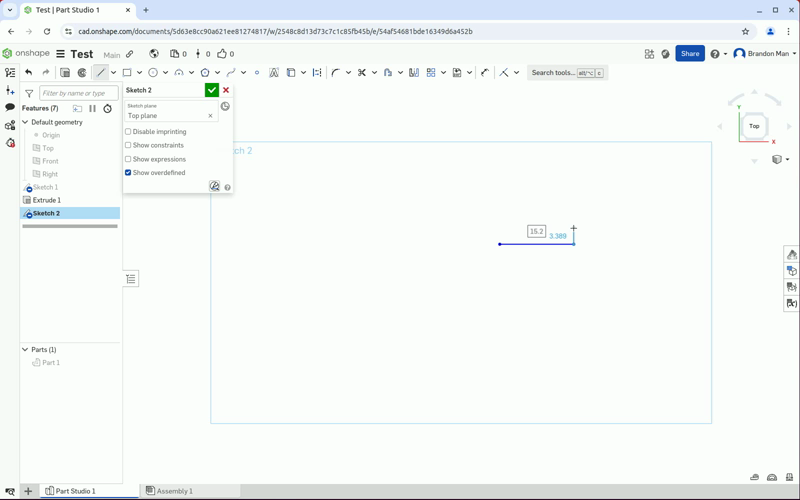
key_down(shift)
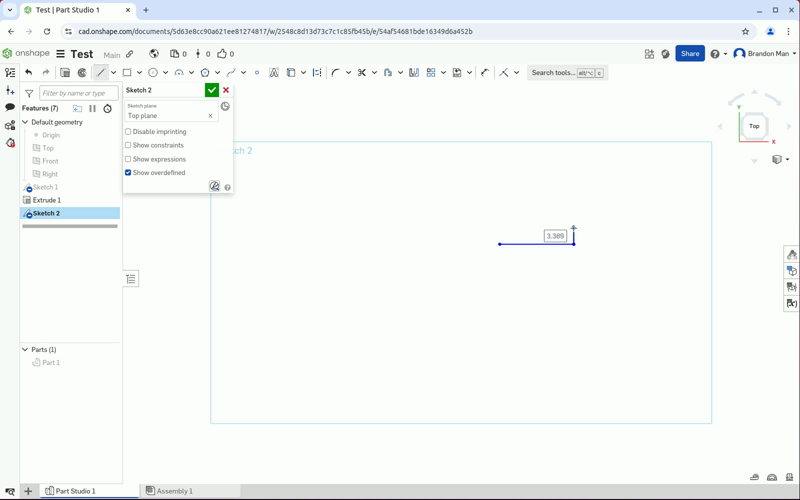
mouse_move(589, 227)
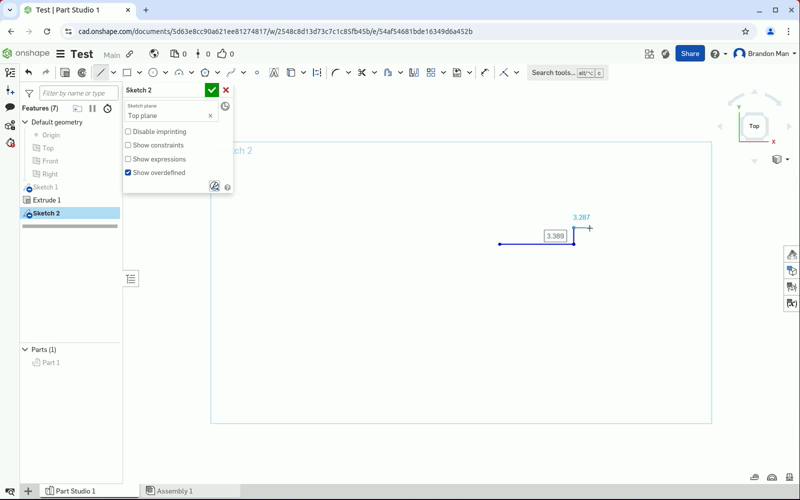
mouse_move(516, 227)
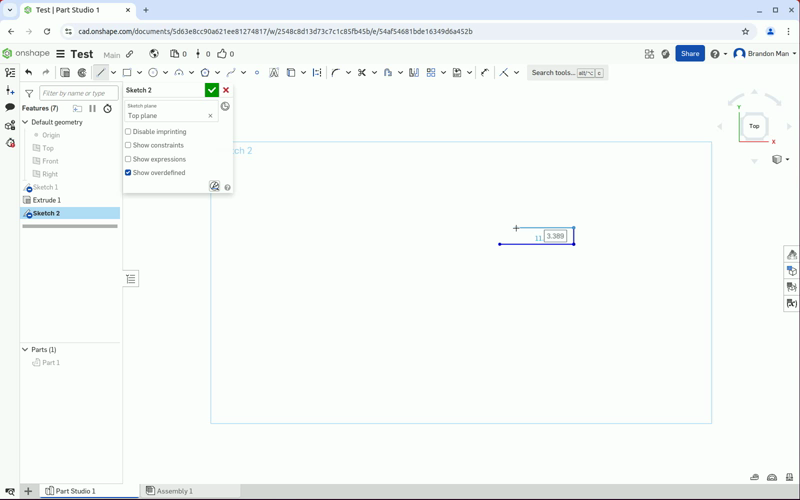
click(516, 227)
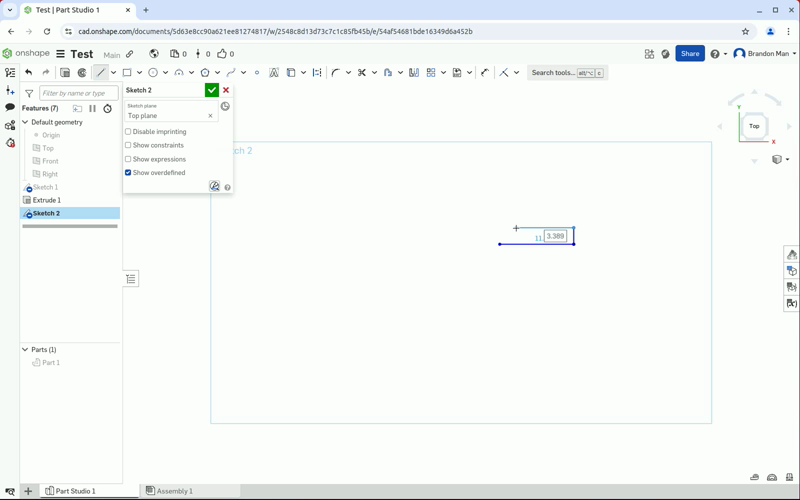
key_up(shift)
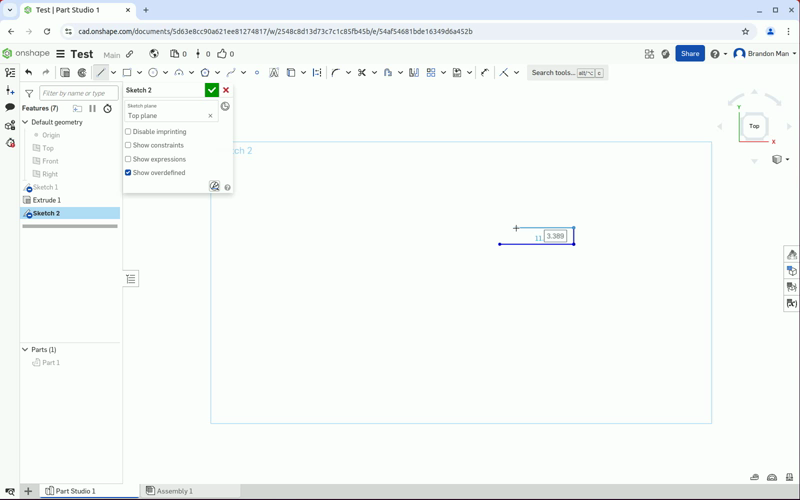
key_down(shift)
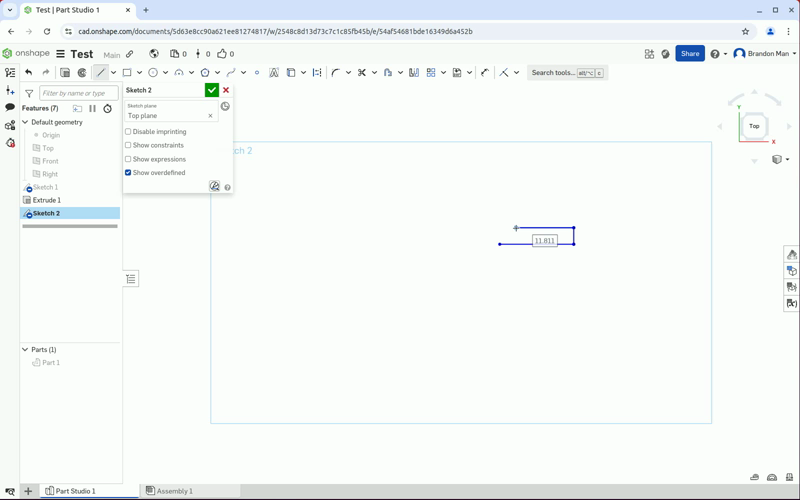
mouse_move(546, 227)
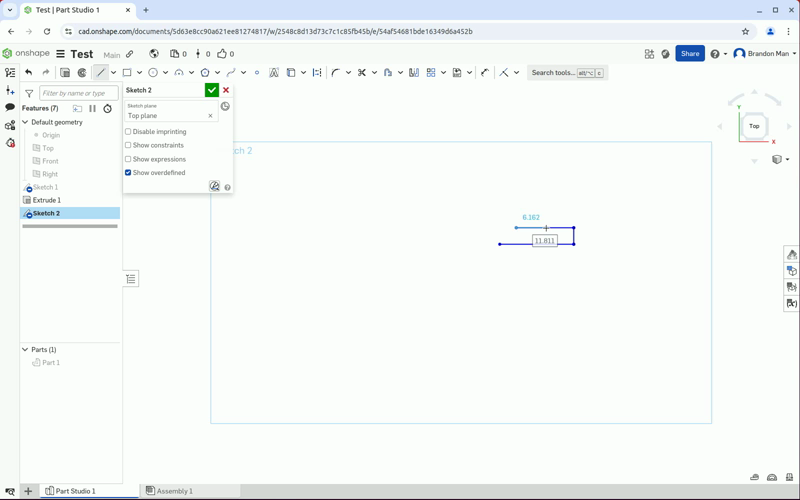
mouse_move(516, 170)
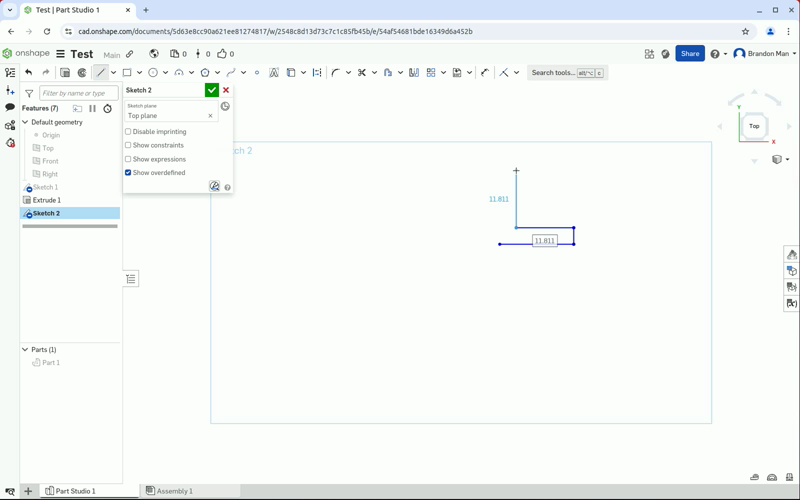
click(516, 170)
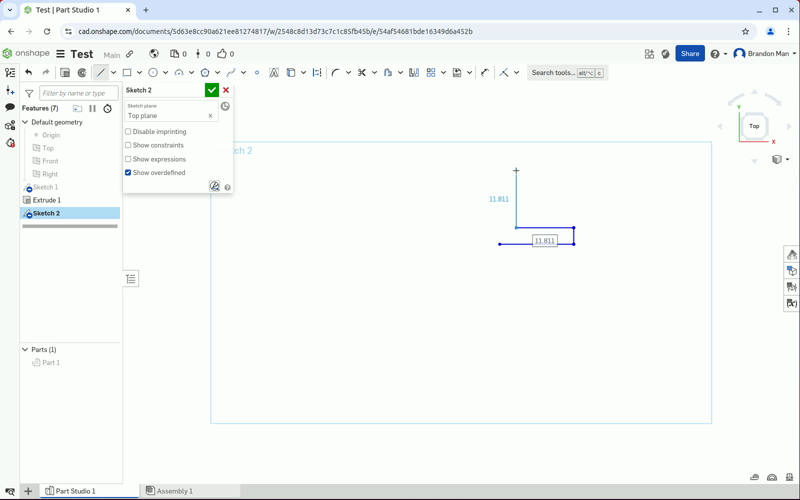
key_up(shift)
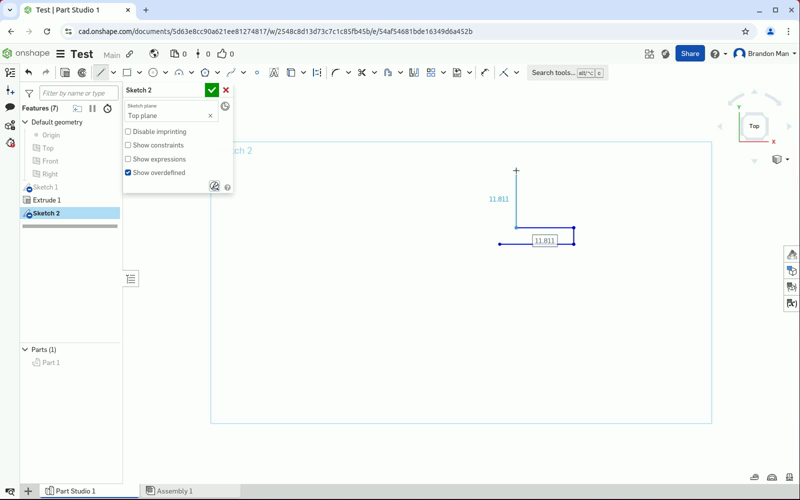
key_down(shift)
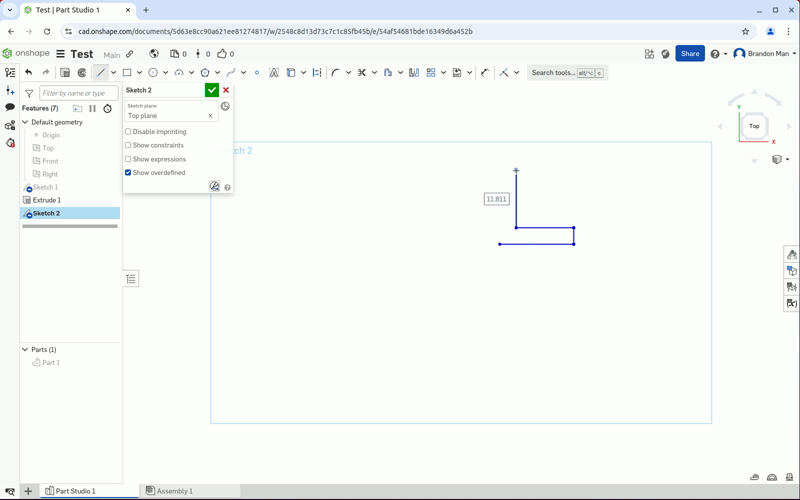
mouse_move(546, 170)
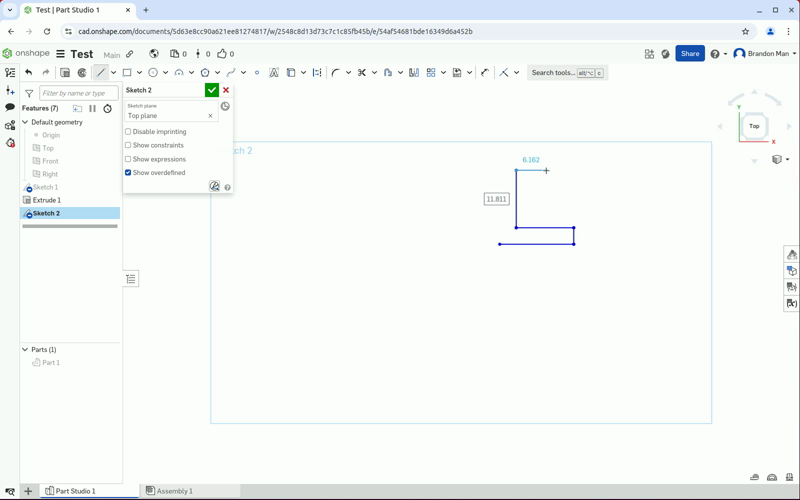
mouse_move(499, 170)
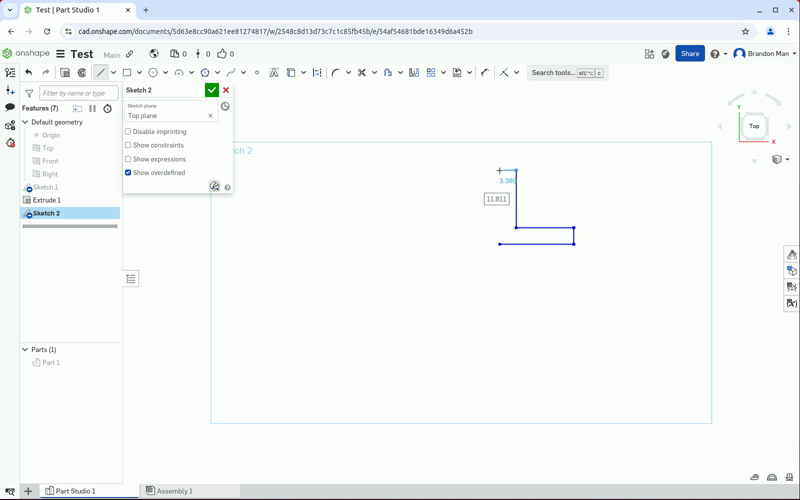
click(499, 170)
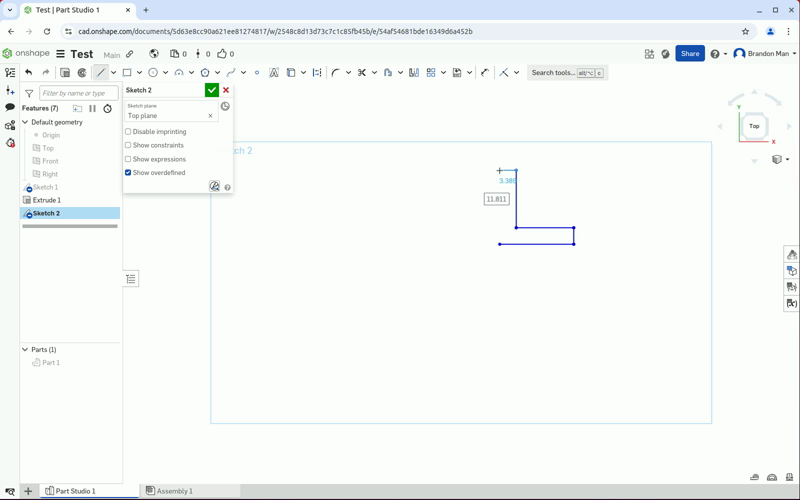
key_up(shift)
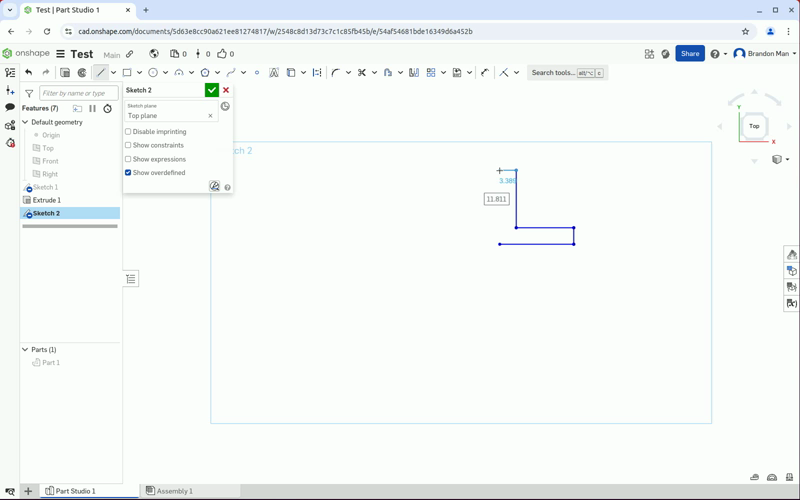
key_down(shift)
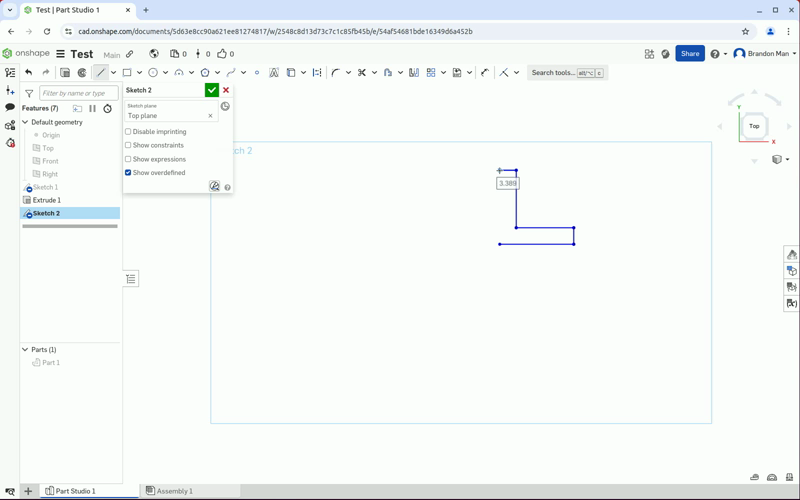
mouse_move(499, 244)
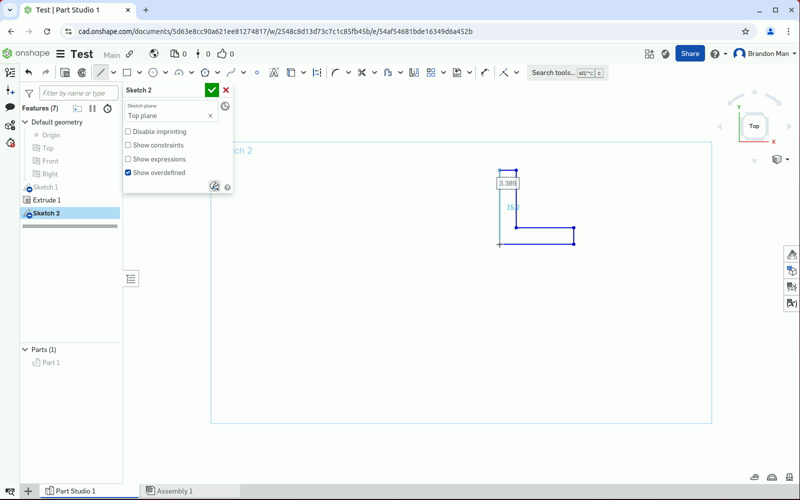
key_up(shift)
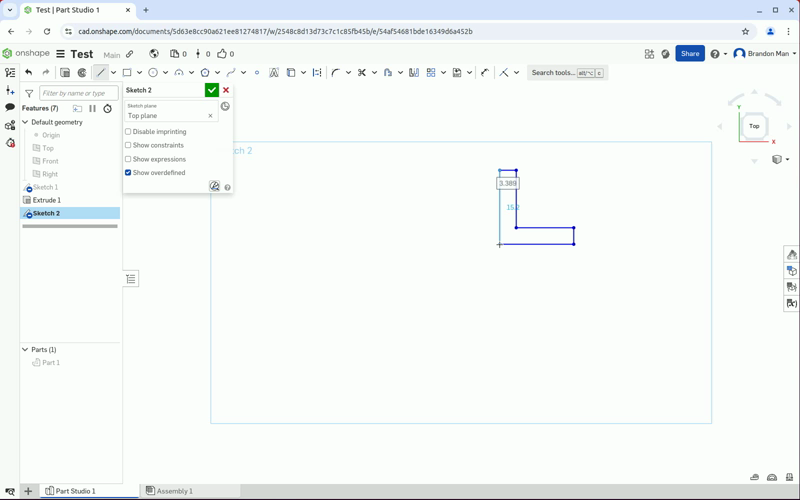
click(499, 244)
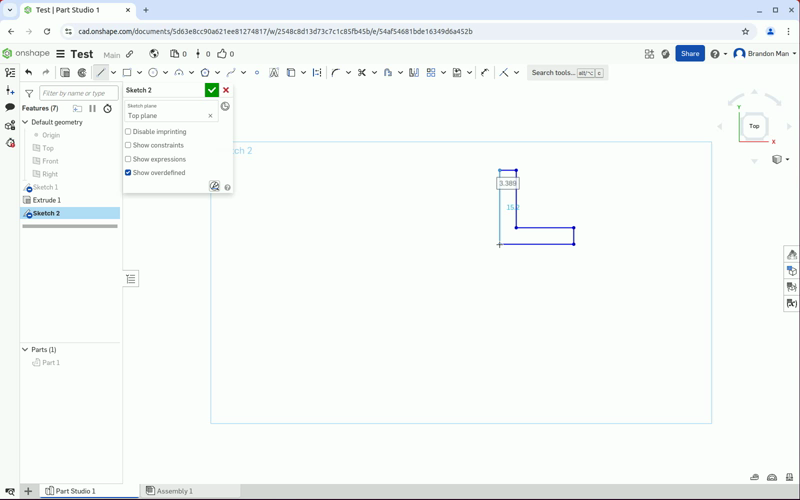
key(esc)
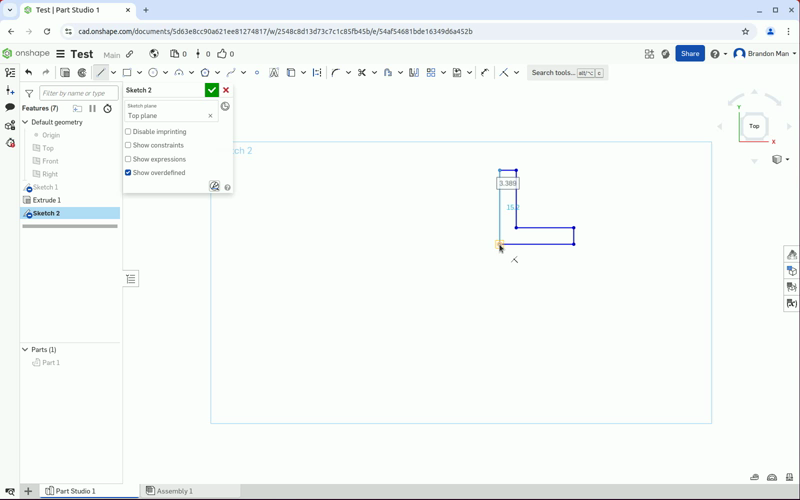
mouse_move(509, 230)
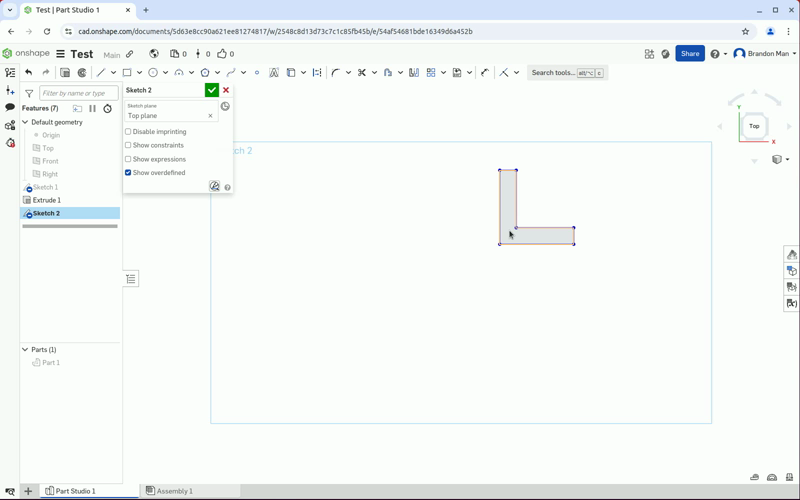
click(509, 230)
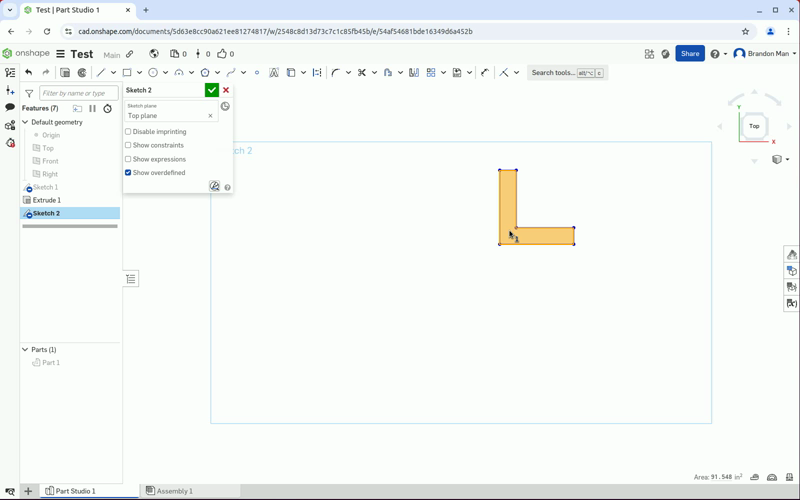
mouse_move(73, 352)
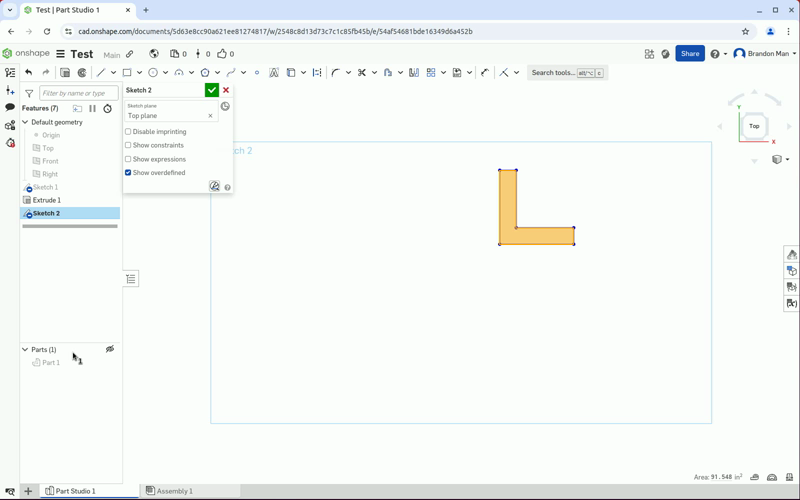
key(shift+y)
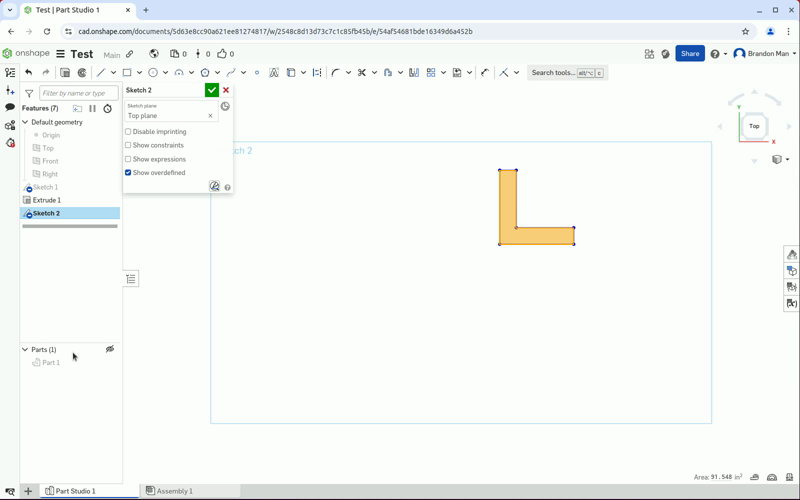
key(shift+e)
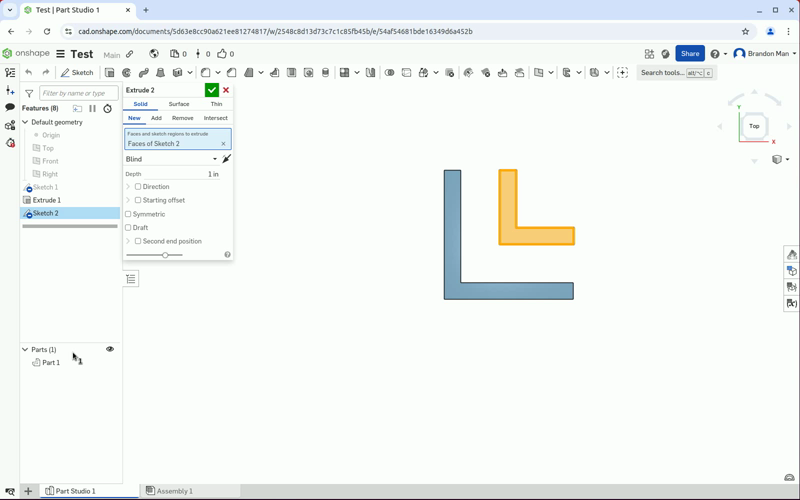
mouse_move(143, 106)
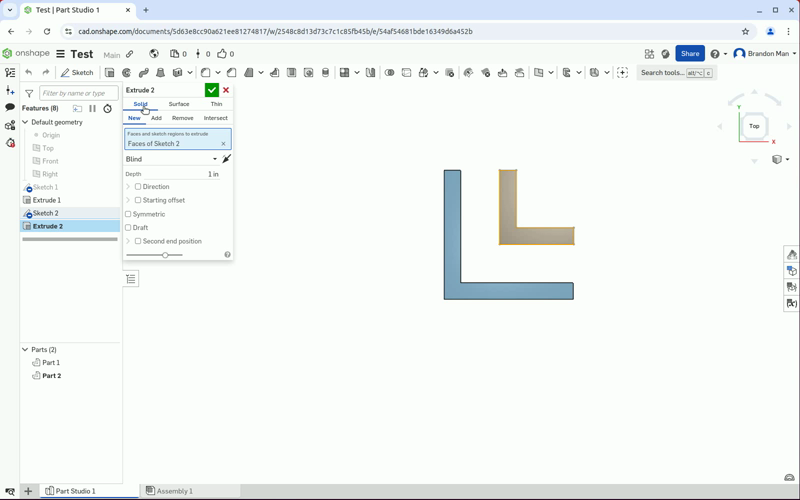
click(143, 106)
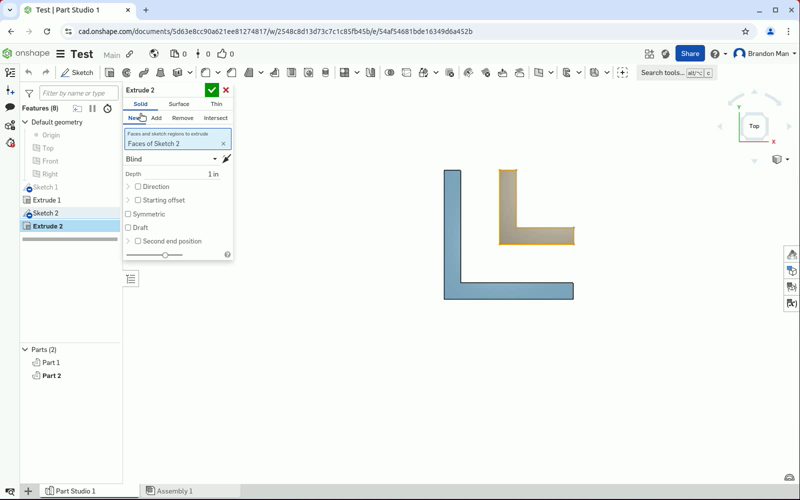
mouse_move(137, 120)
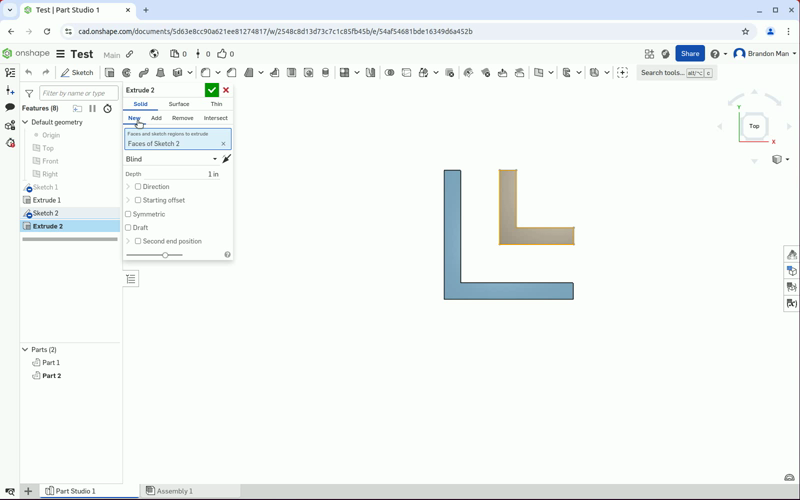
click(137, 120)
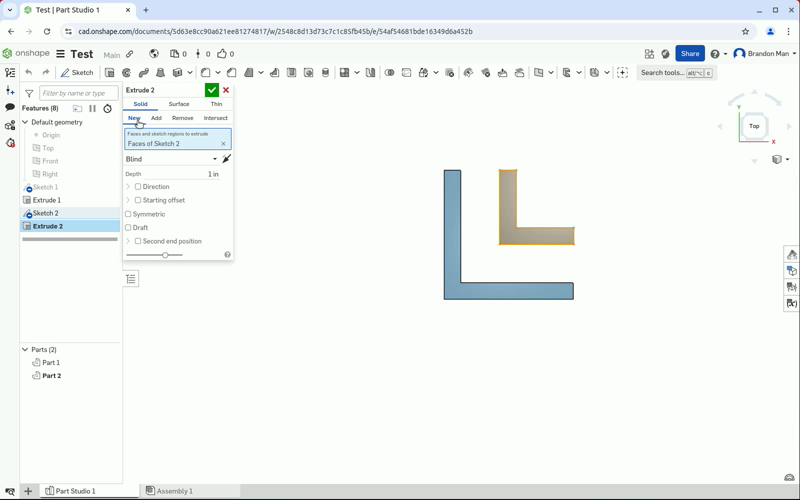
key(tab, 4)
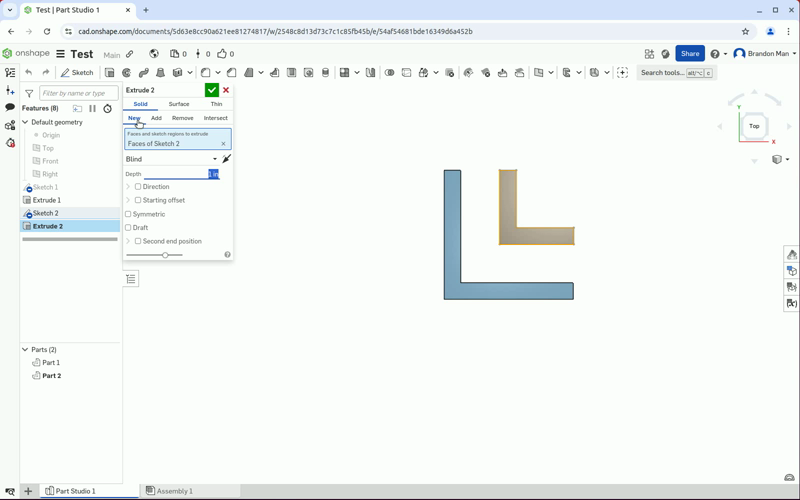
text(19.738)
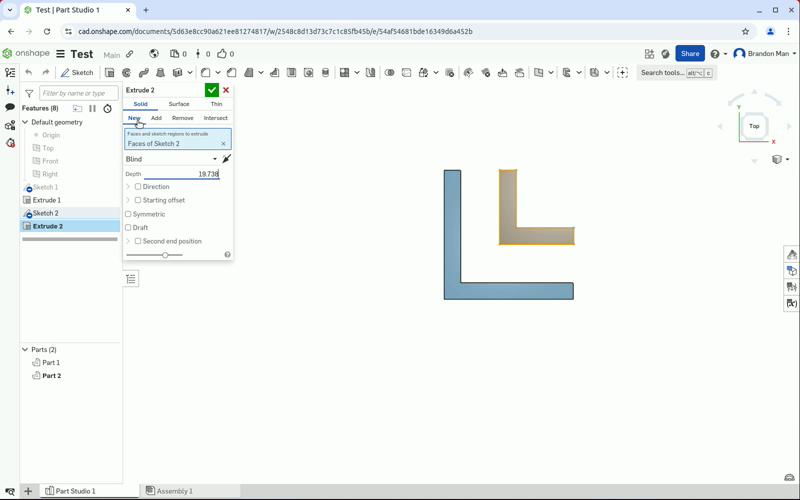
key(enter)
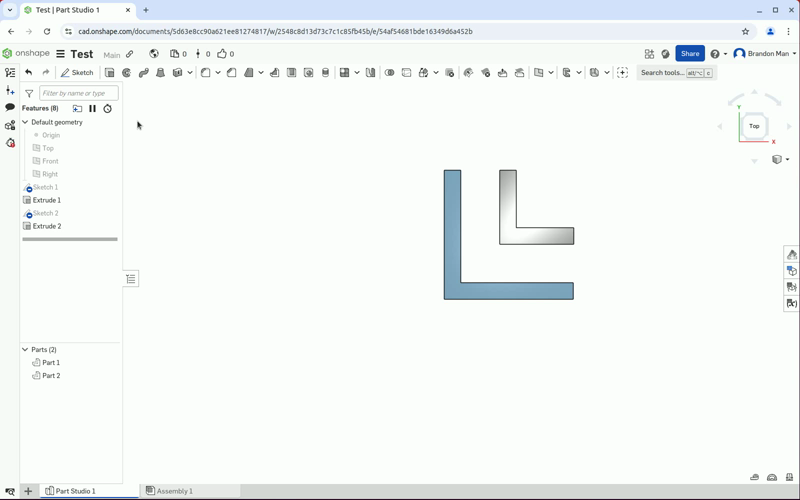
key(shift+h)
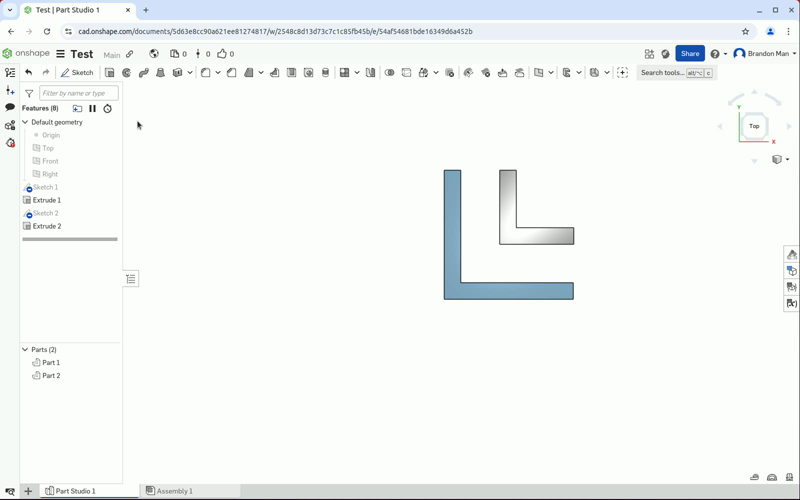
key(shift+h)
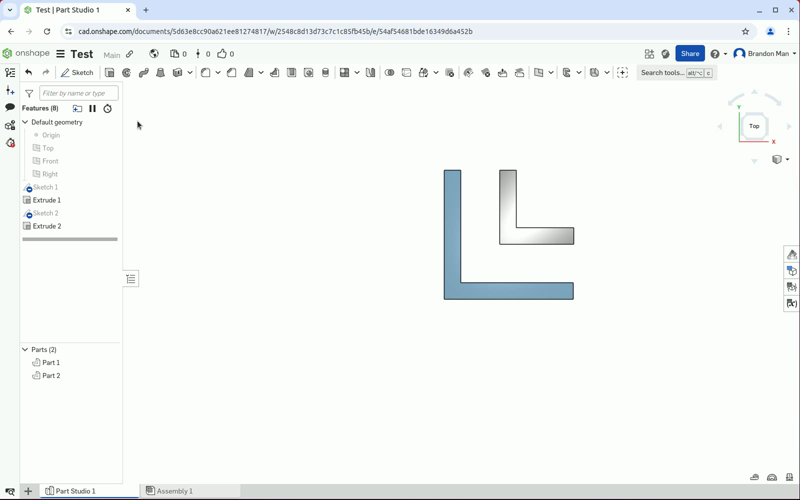
mouse_move(73, 189)
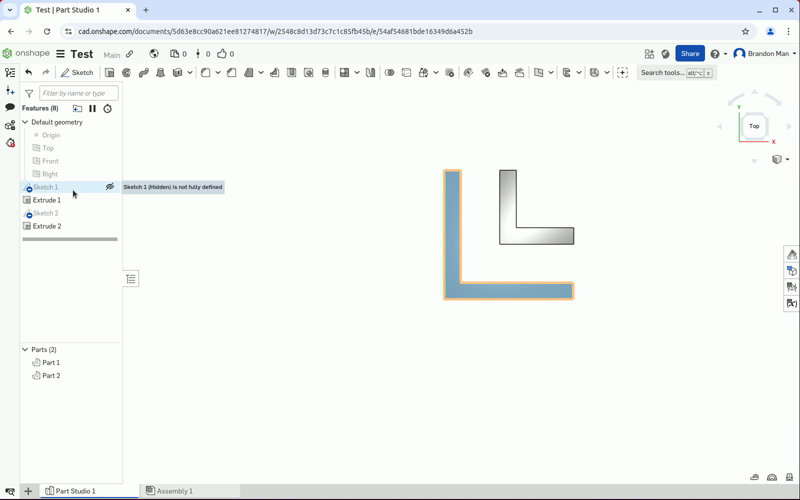
click(73, 189)
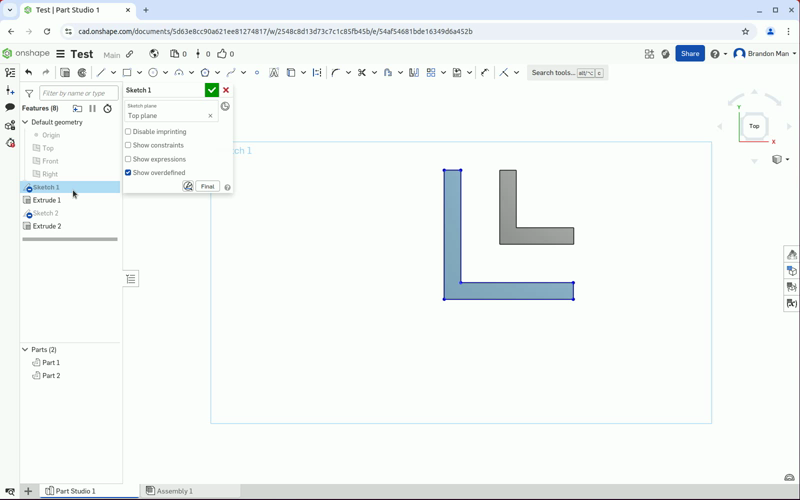
mouse_move(229, 92)
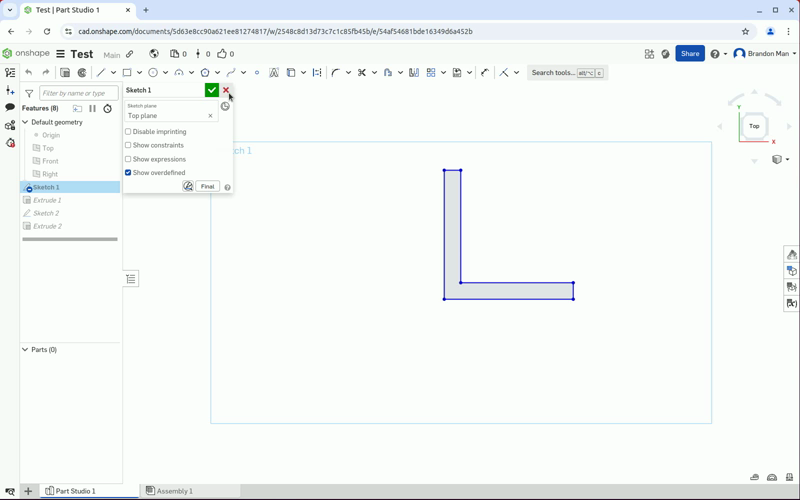
click(229, 92)
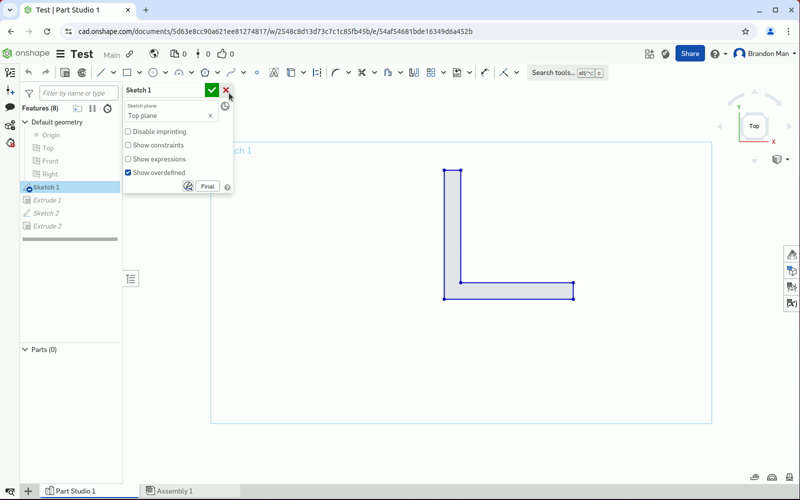
key(shift+s)
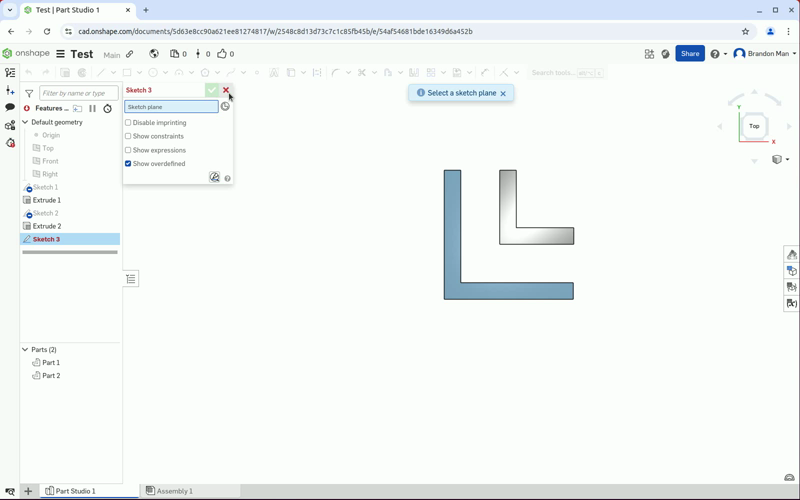
mouse_move(73, 150)
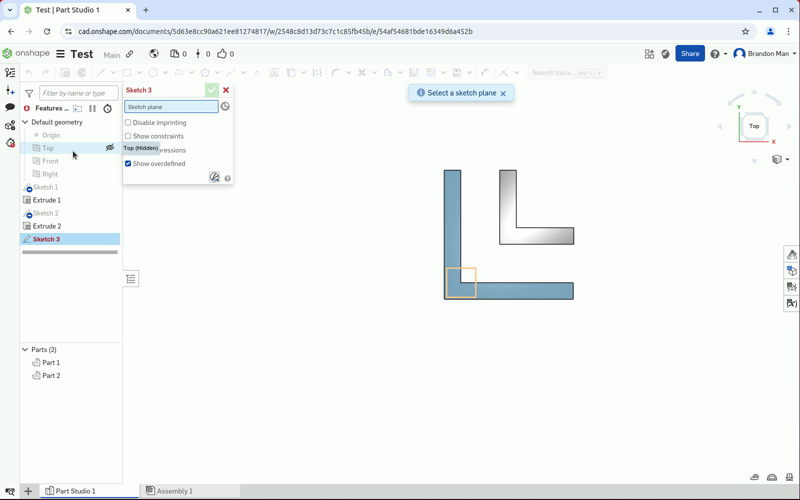
click(73, 150)
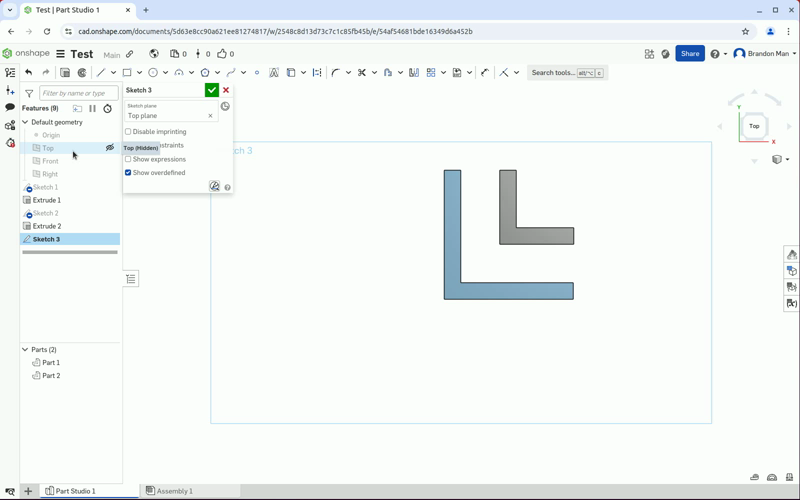
mouse_move(73, 352)
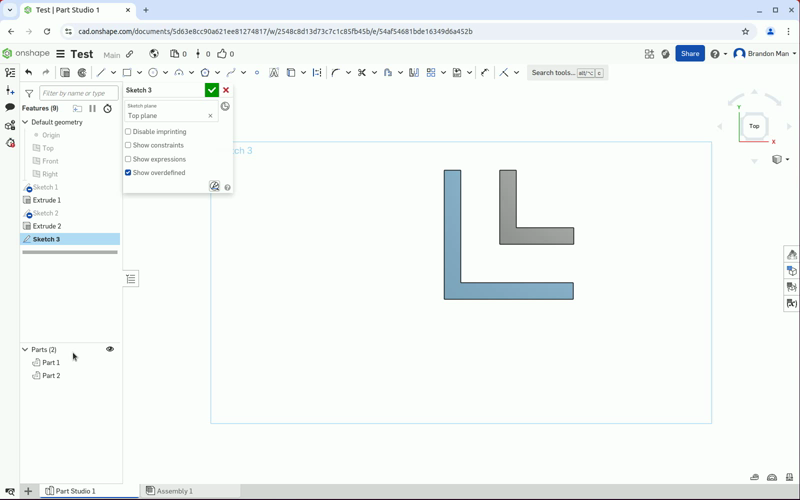
key(y)
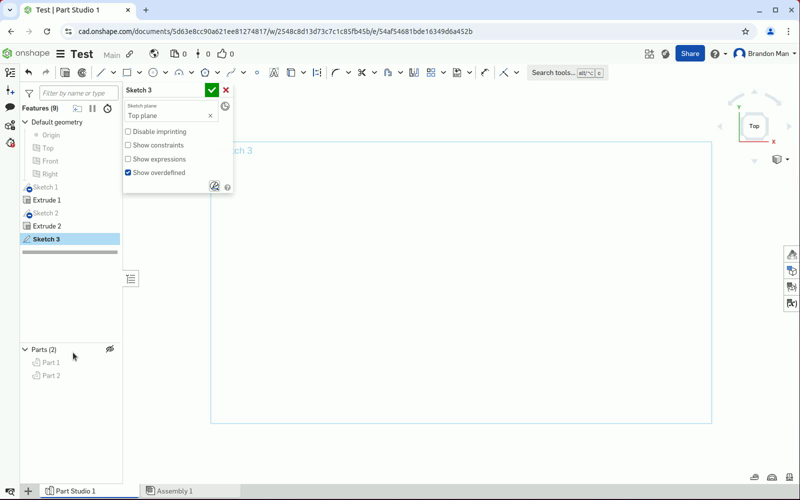
key(l)
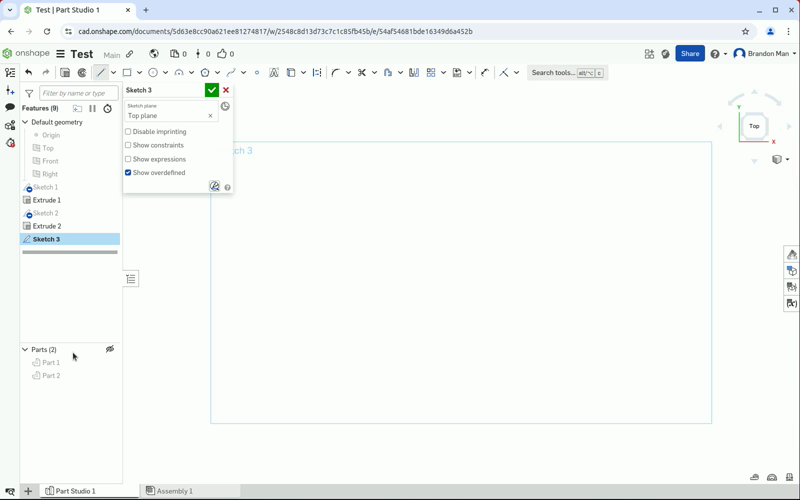
key_down(shift)
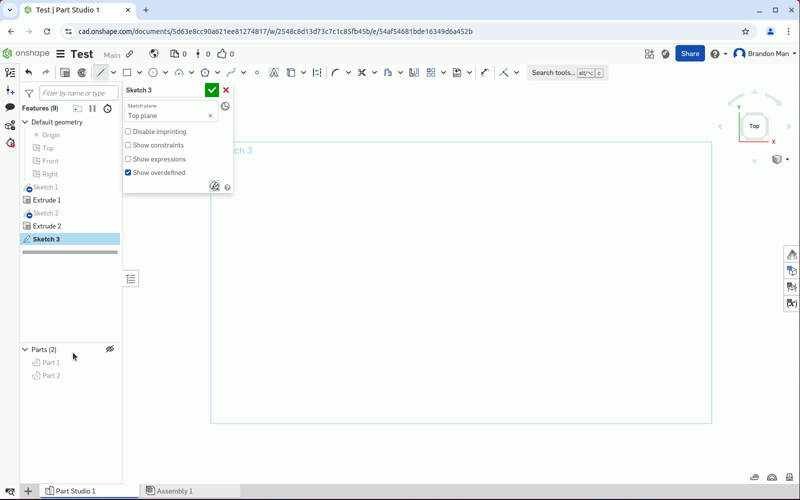
mouse_move(444, 299)
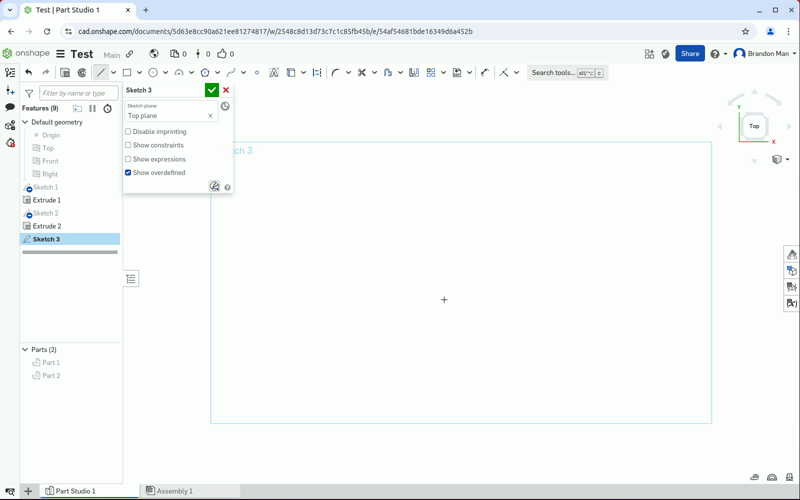
click(444, 299)
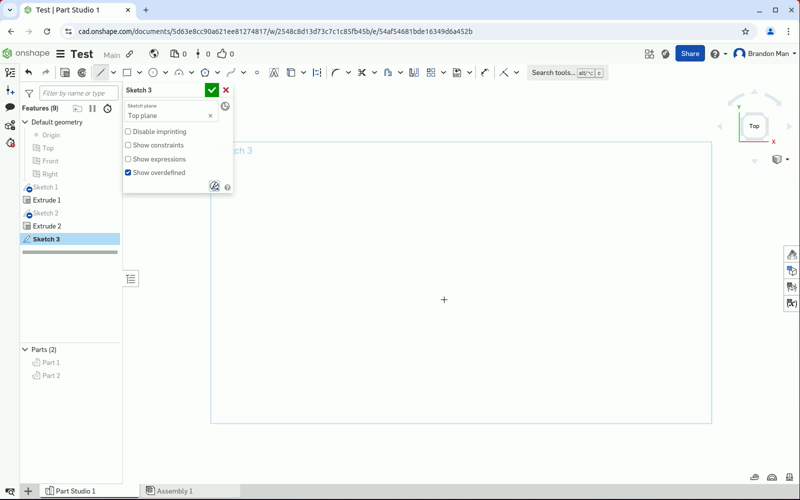
key_up(shift)
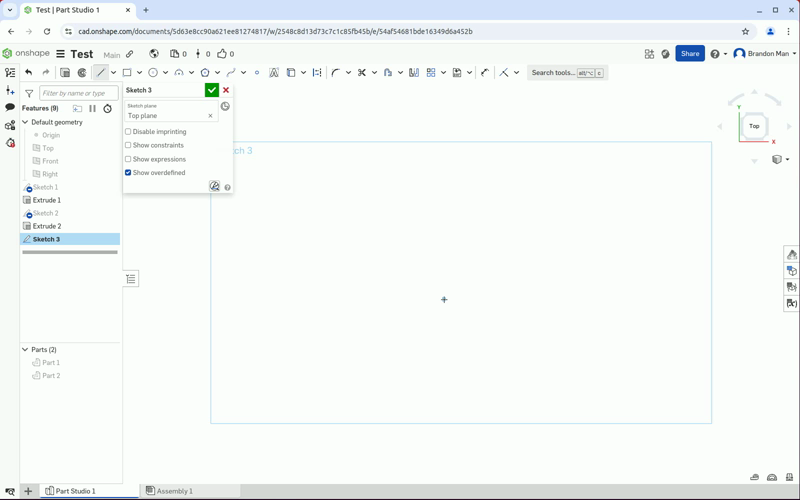
key_down(shift)
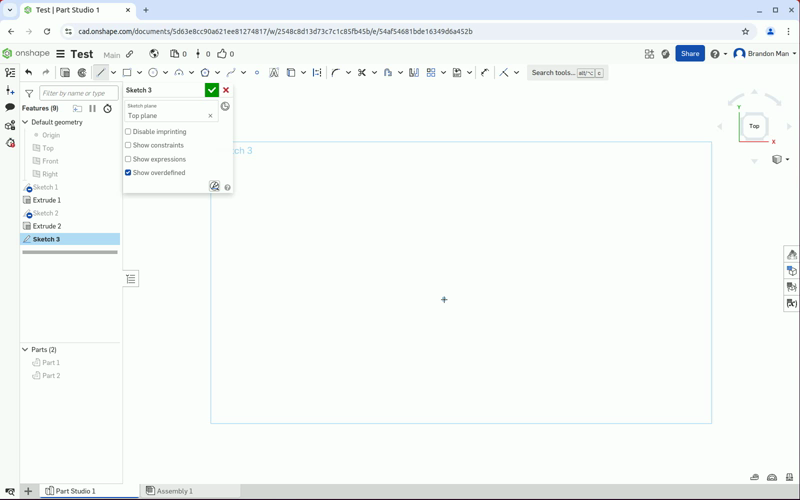
mouse_move(573, 299)
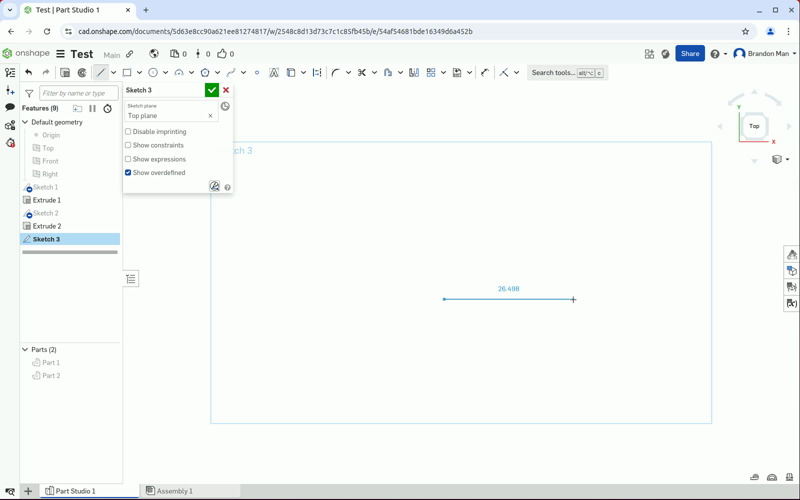
click(573, 299)
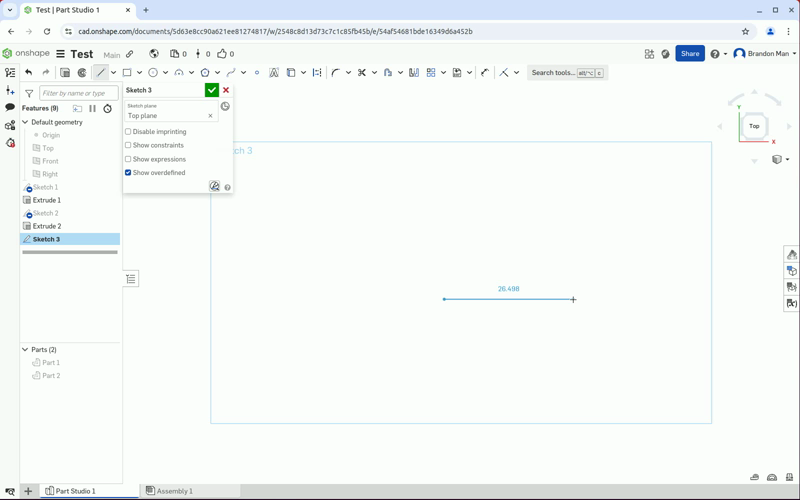
key_up(shift)
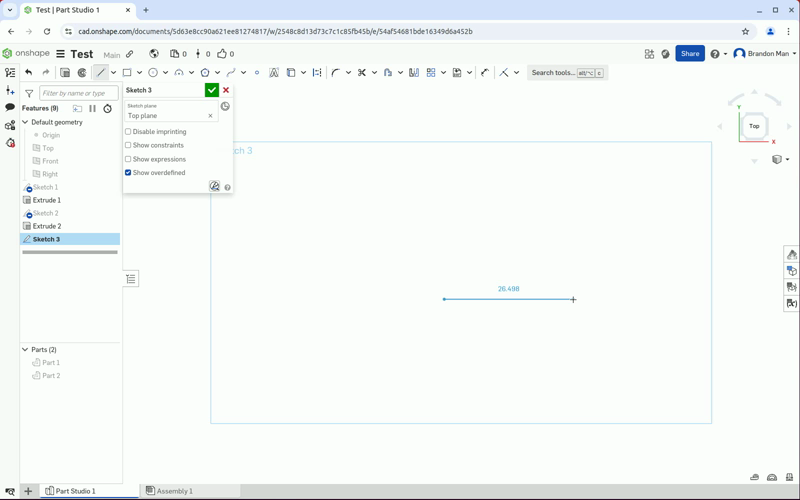
key_down(shift)
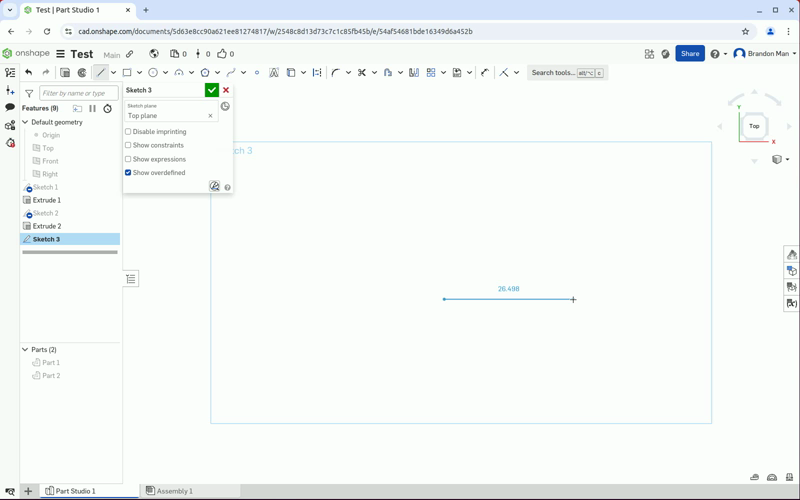
mouse_move(589, 299)
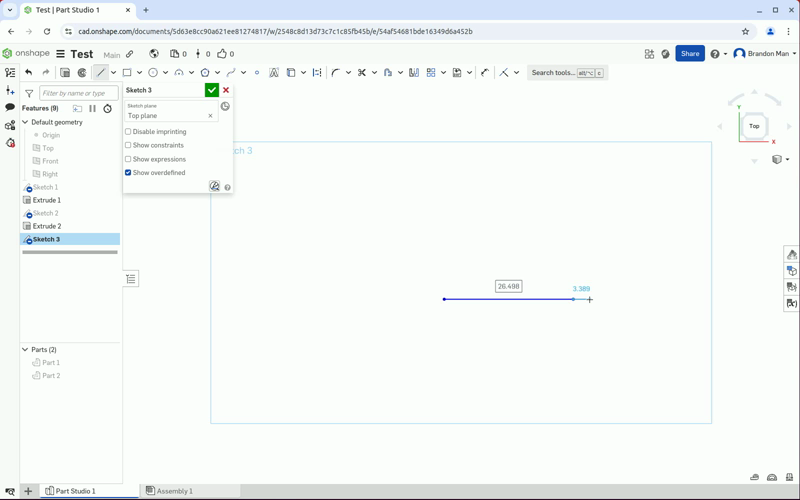
mouse_move(573, 282)
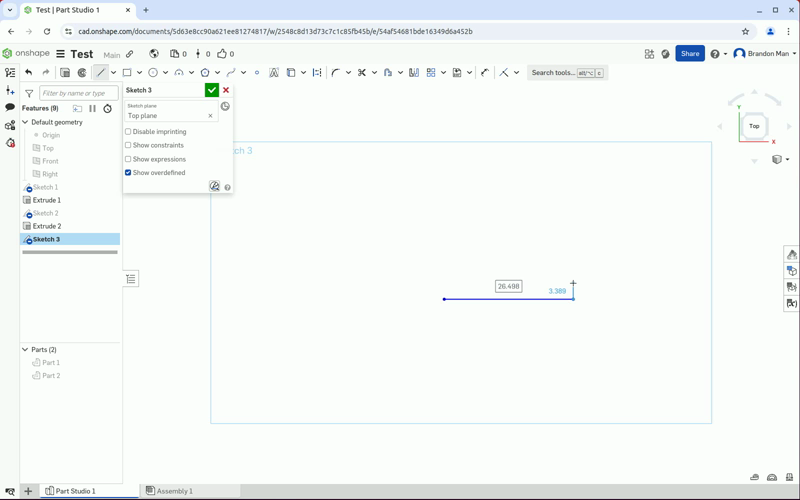
click(573, 282)
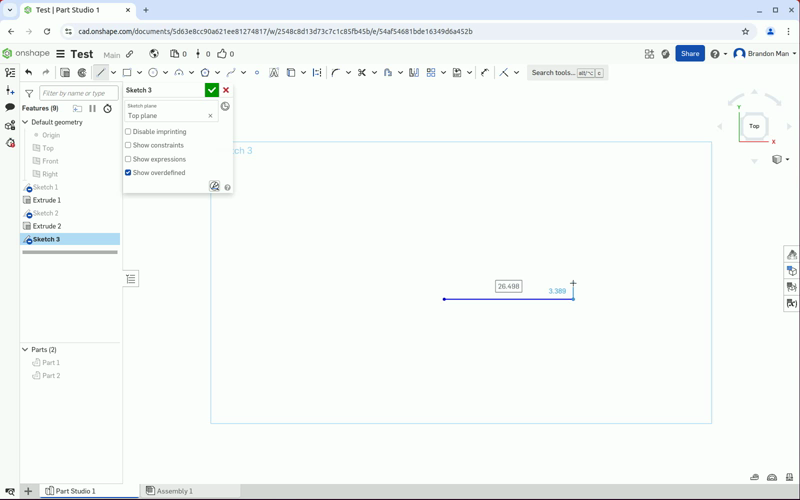
key_up(shift)
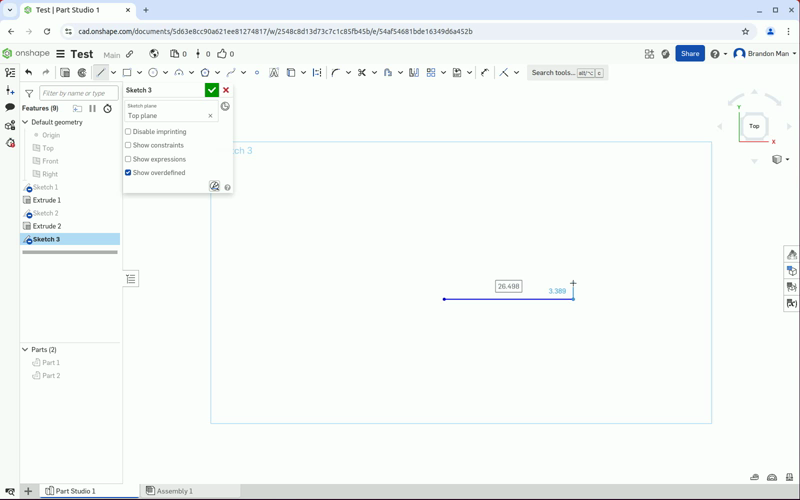
key_down(shift)
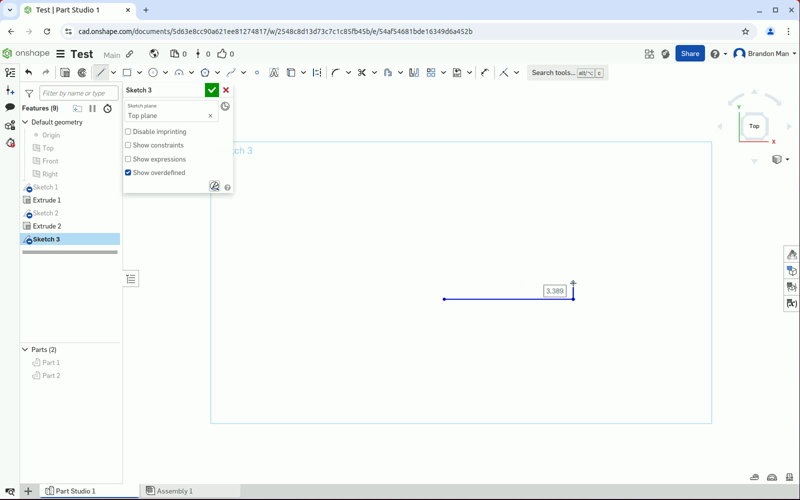
mouse_move(460, 282)
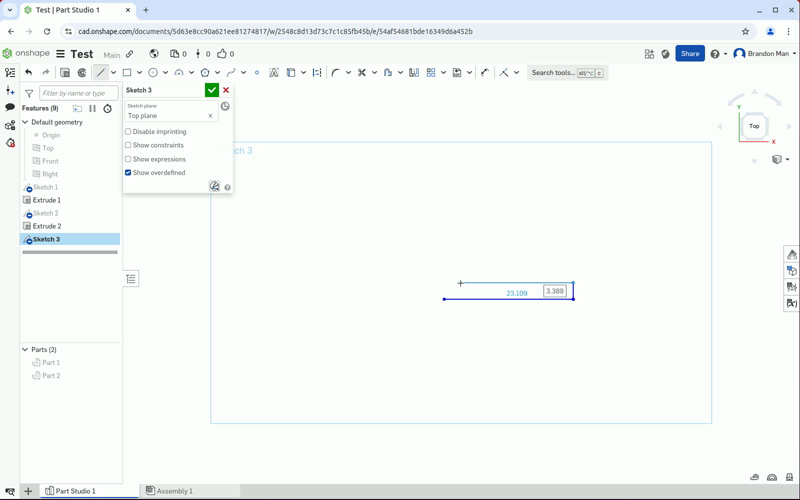
click(460, 282)
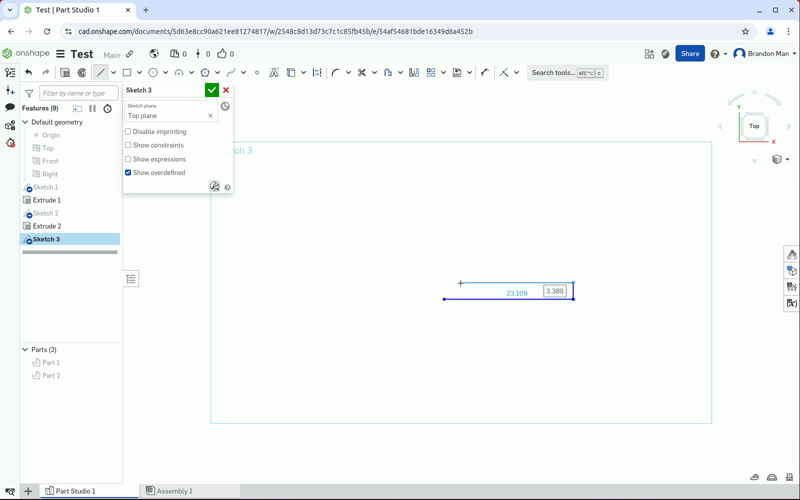
key_up(shift)
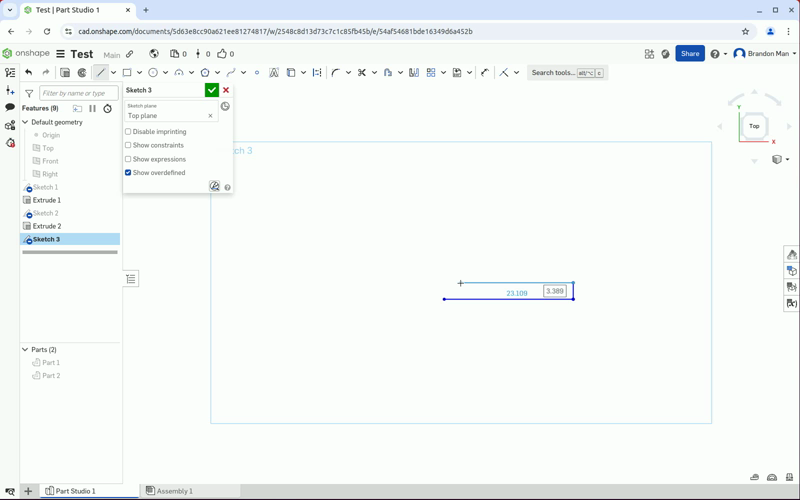
key_down(shift)
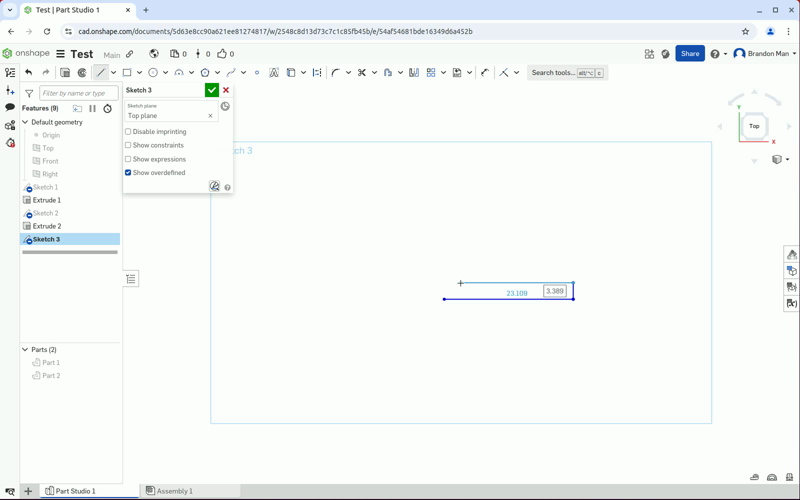
mouse_move(460, 170)
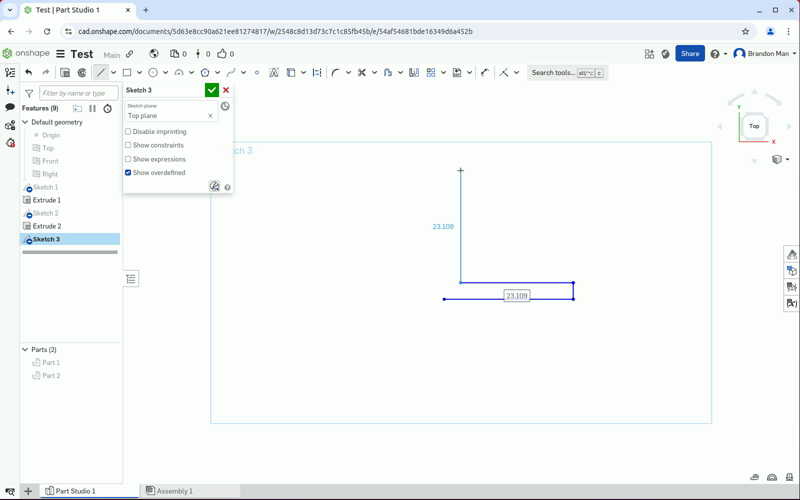
click(460, 170)
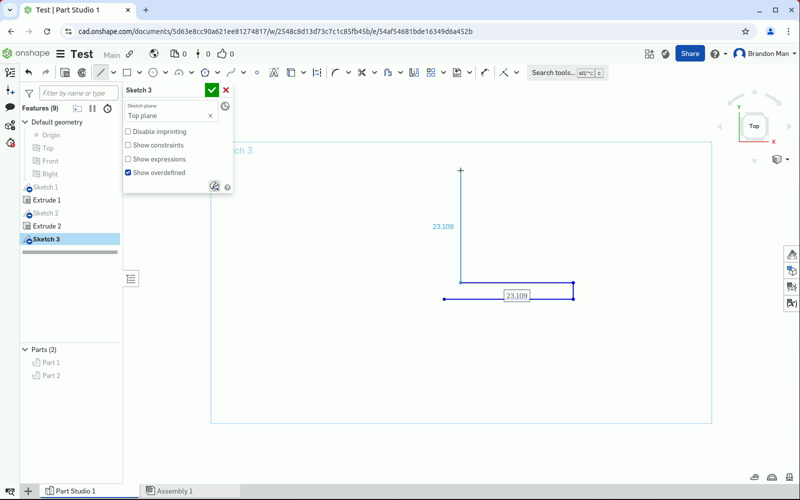
key_up(shift)
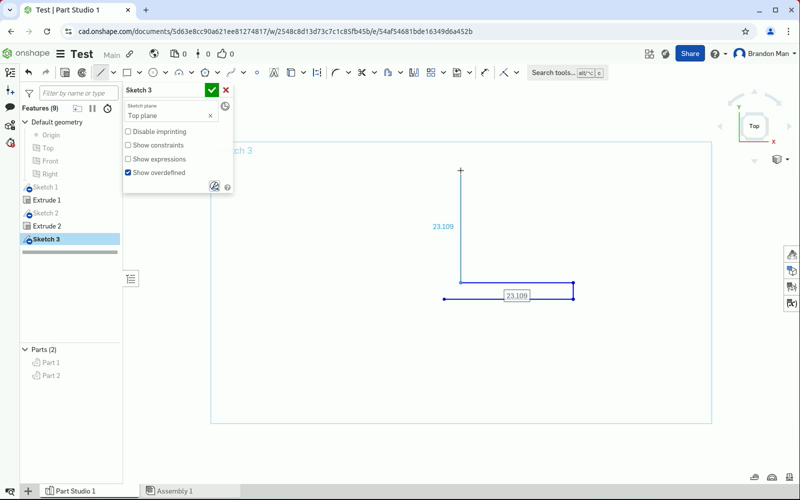
key_down(shift)
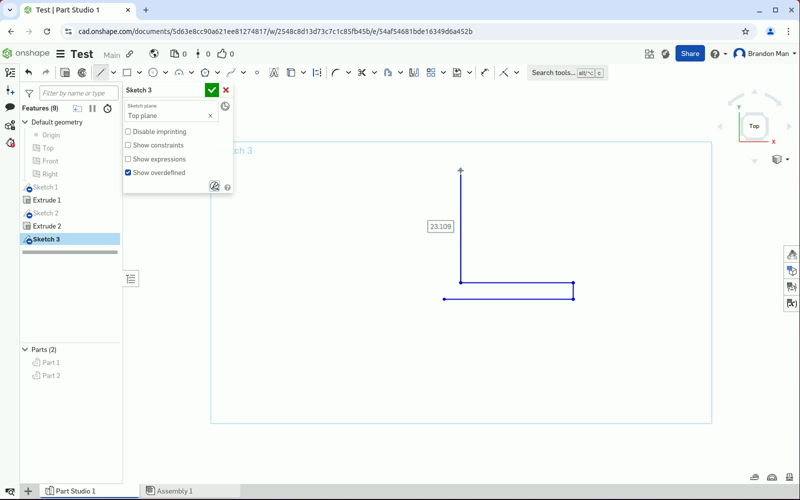
mouse_move(490, 170)
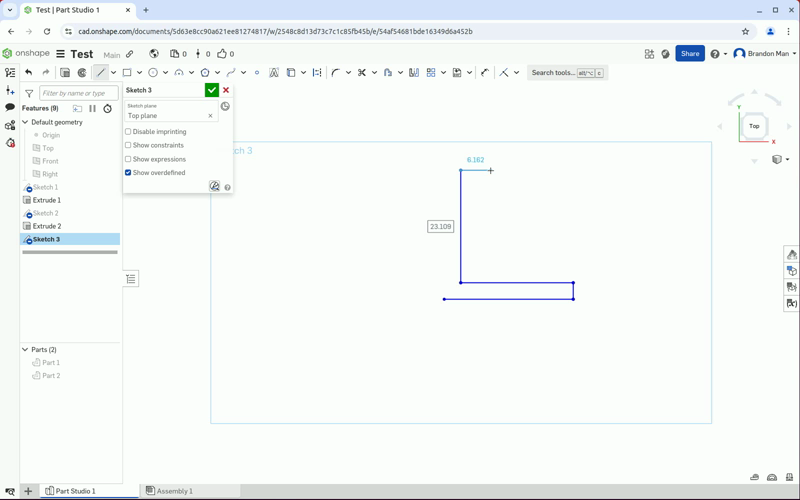
mouse_move(444, 170)
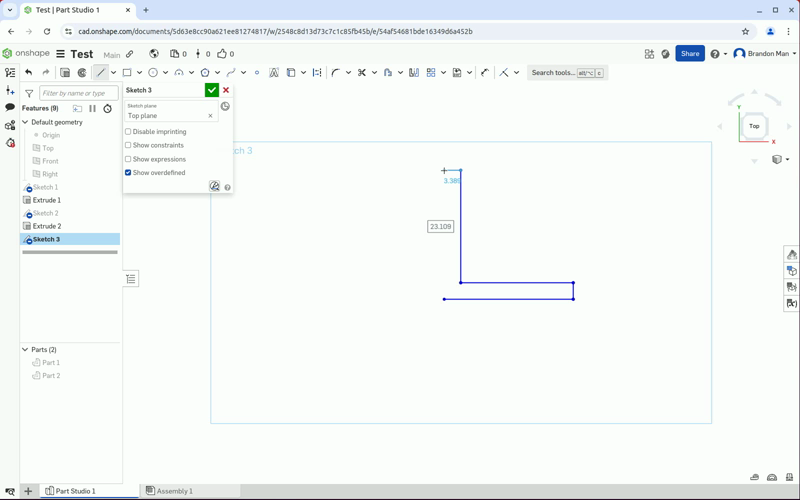
click(444, 170)
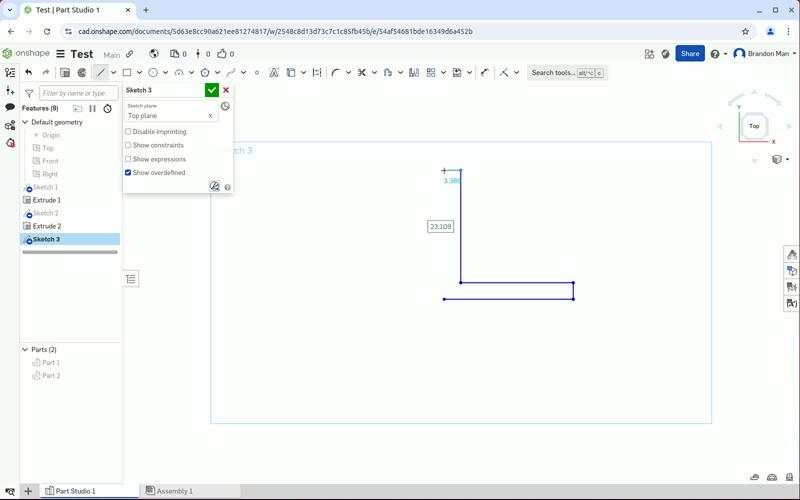
key_up(shift)
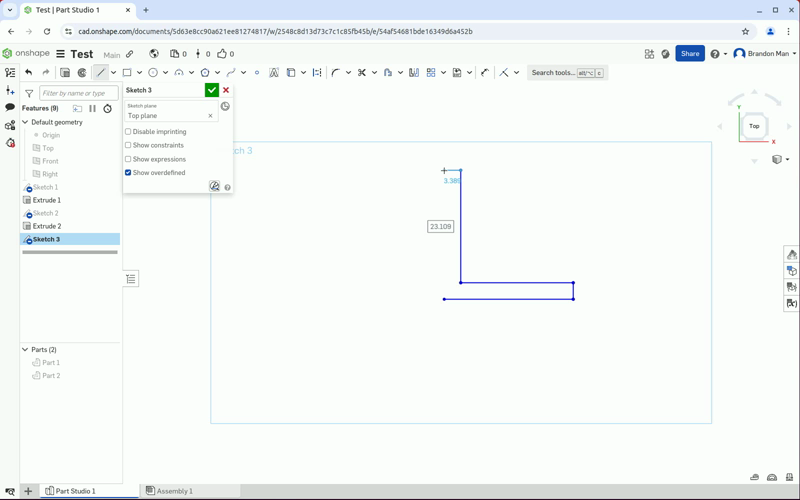
key_down(shift)
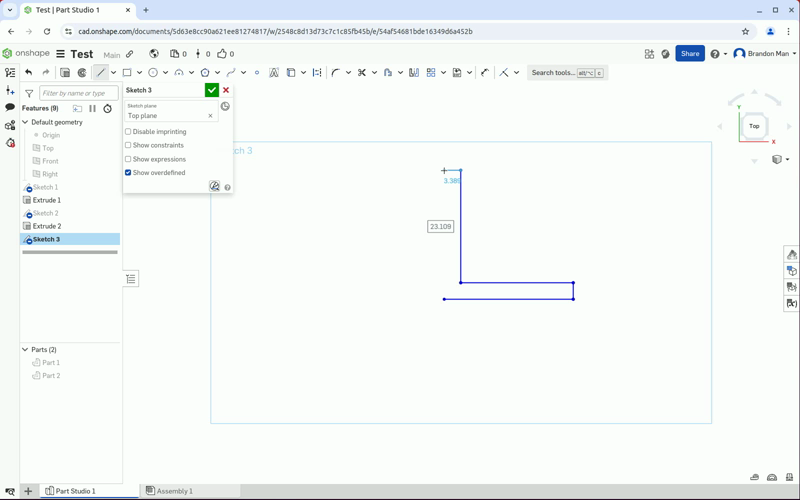
mouse_move(444, 299)
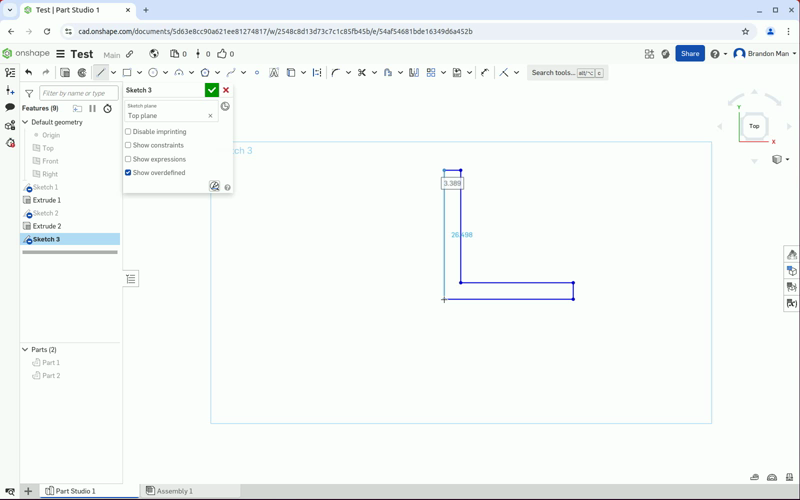
key_up(shift)
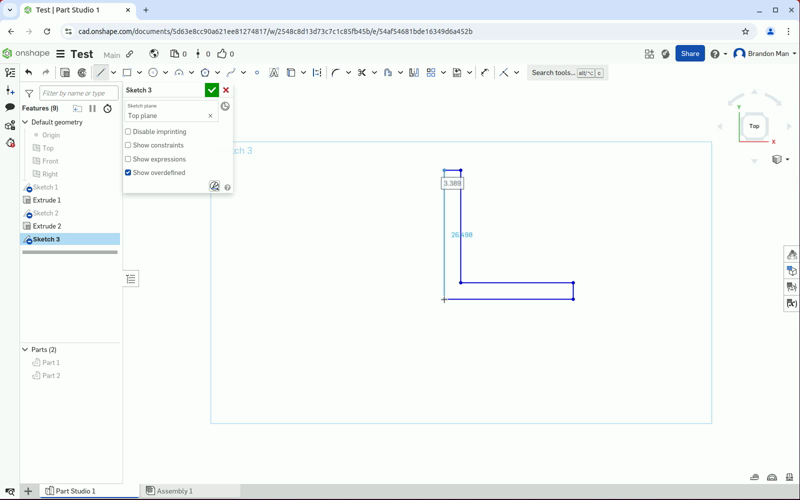
click(444, 299)
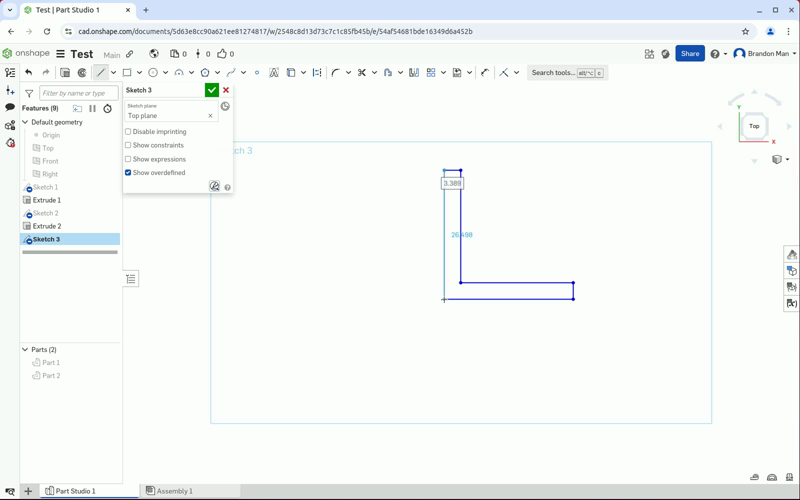
key(esc)
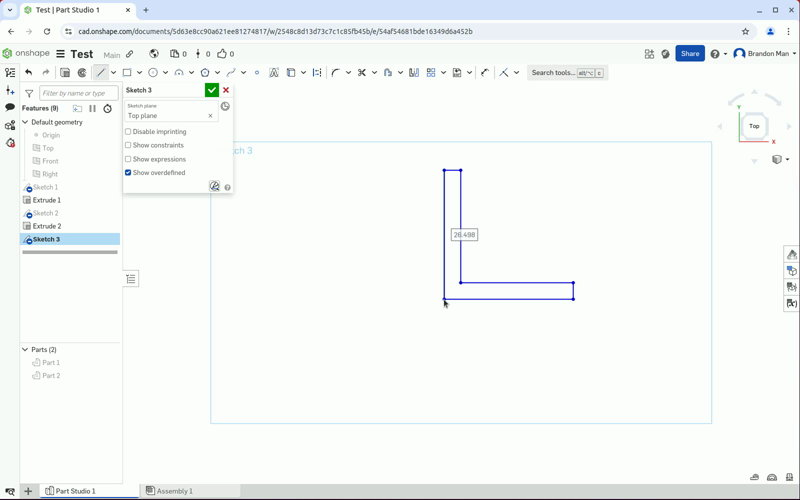
mouse_move(501, 289)
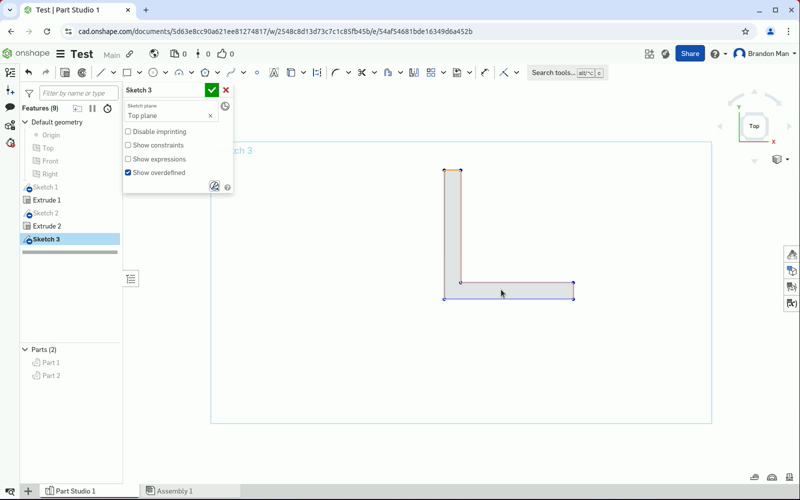
click(501, 289)
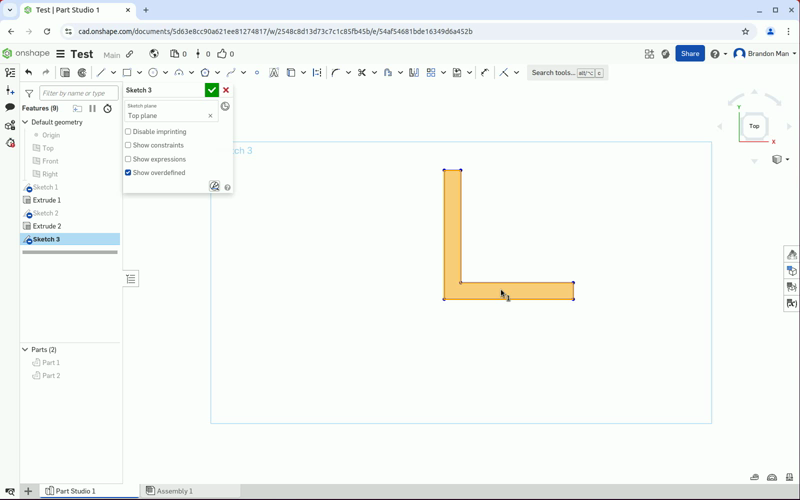
mouse_move(73, 352)
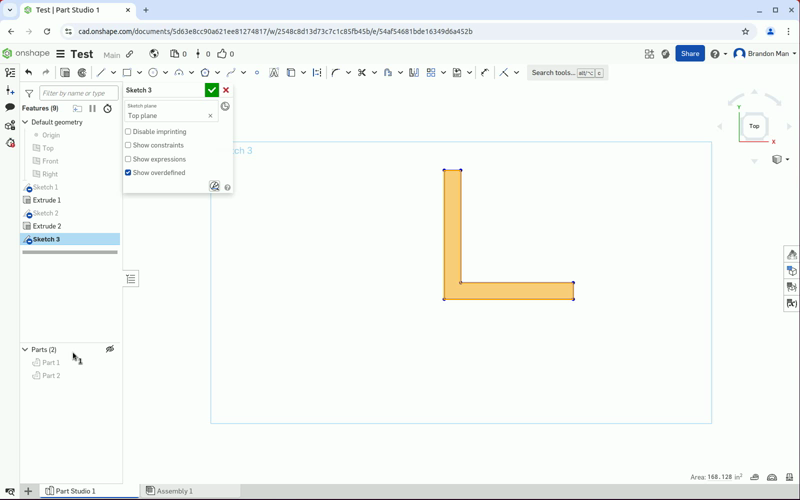
key(shift+y)
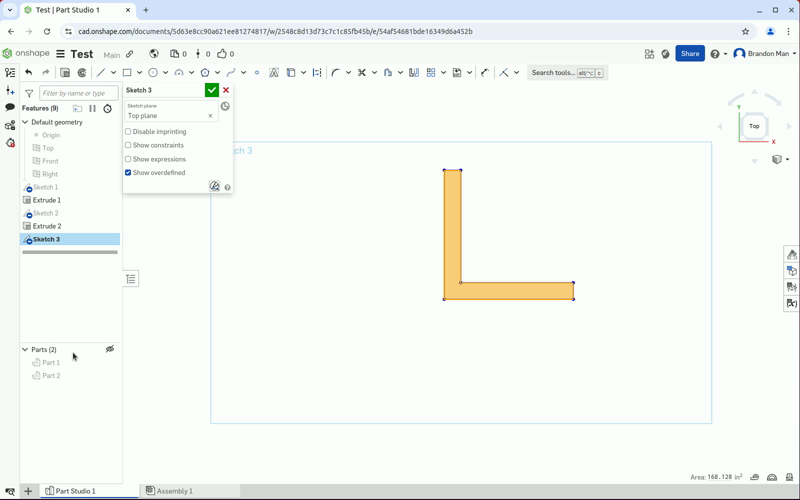
key(shift+e)
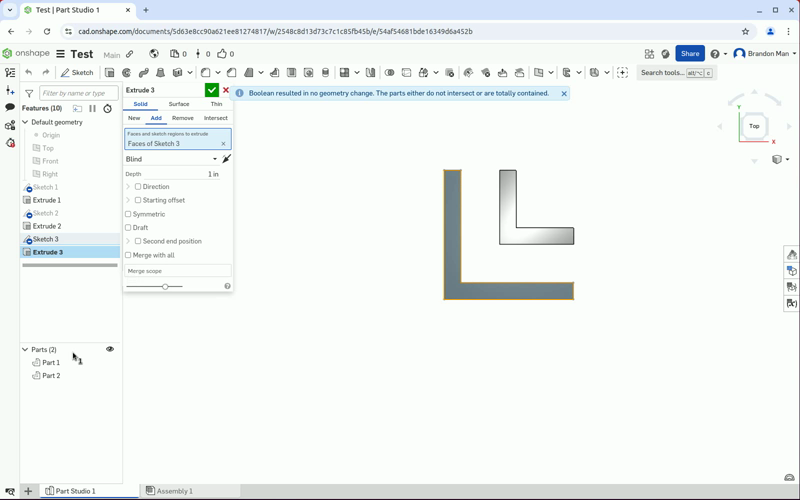
mouse_move(143, 106)
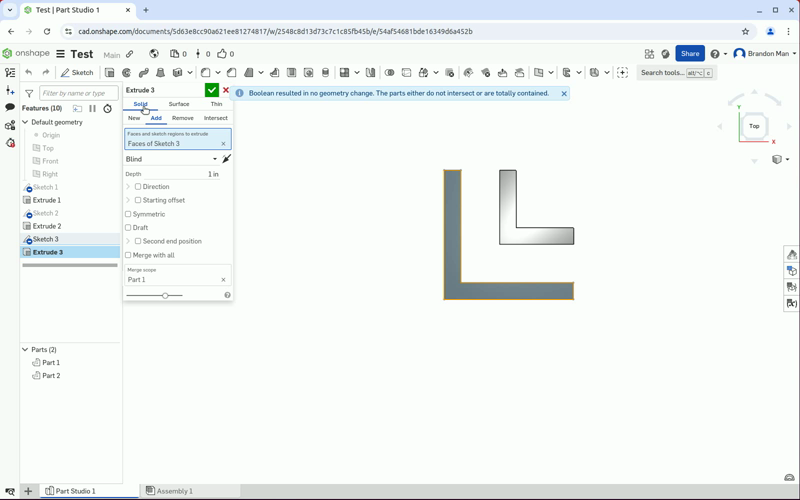
click(143, 106)
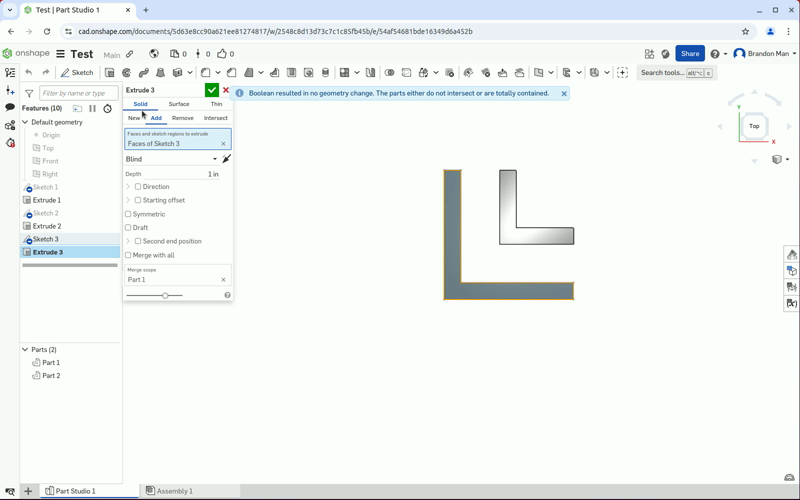
mouse_move(137, 120)
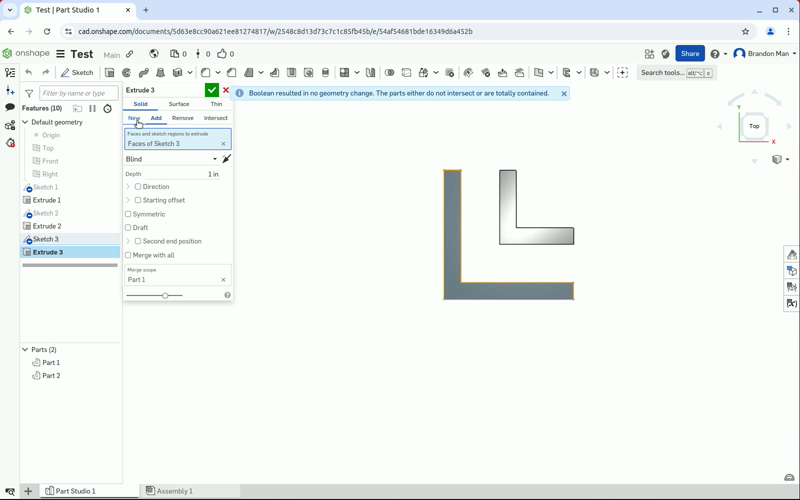
click(137, 120)
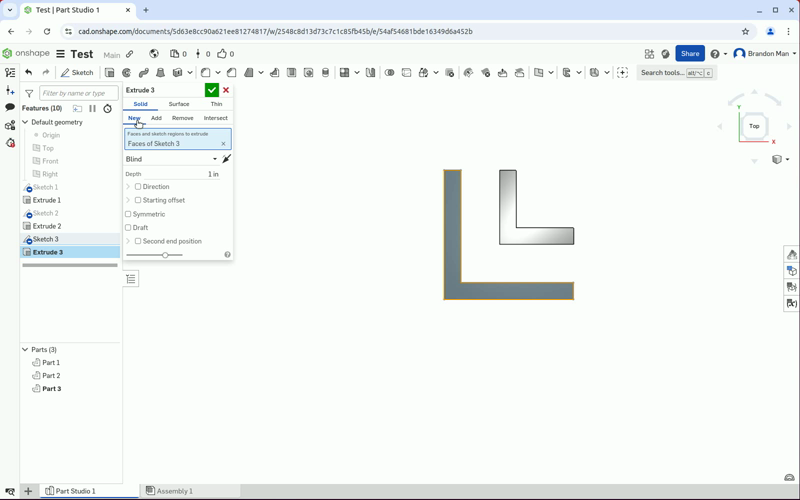
key(tab, 4)
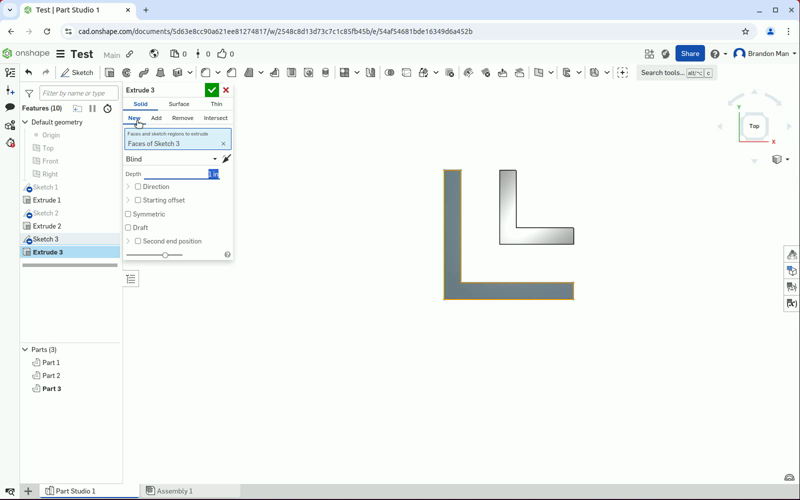
text(3.37)
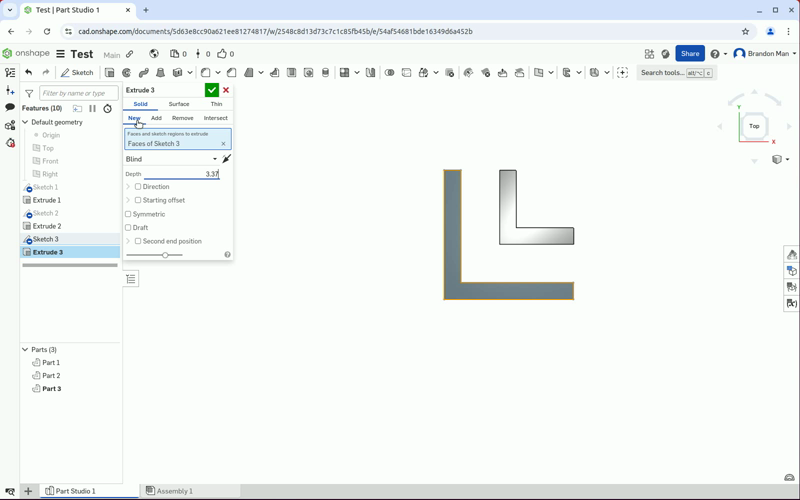
key(enter)
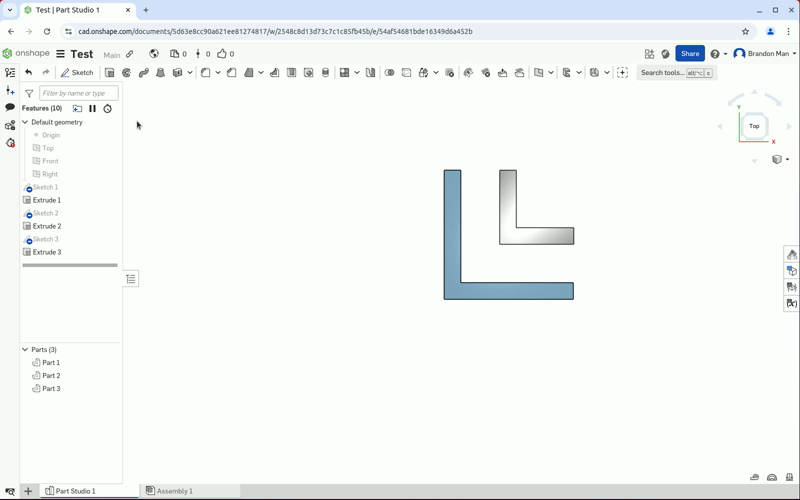
key(shift+h)
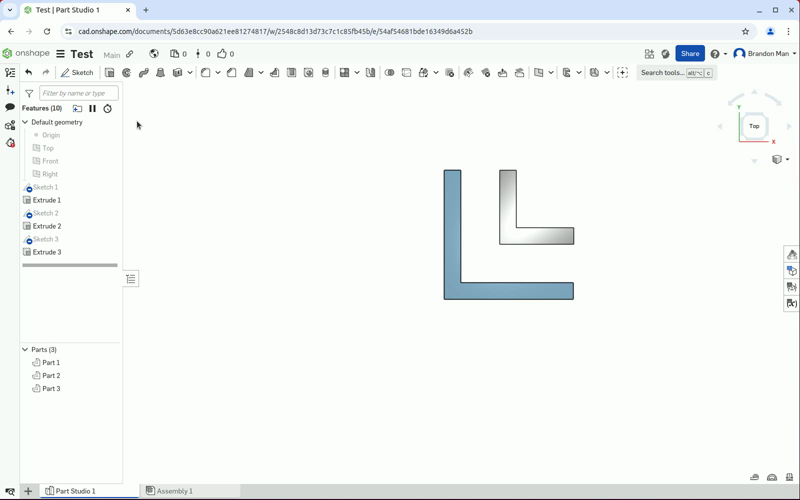
key(shift+h)
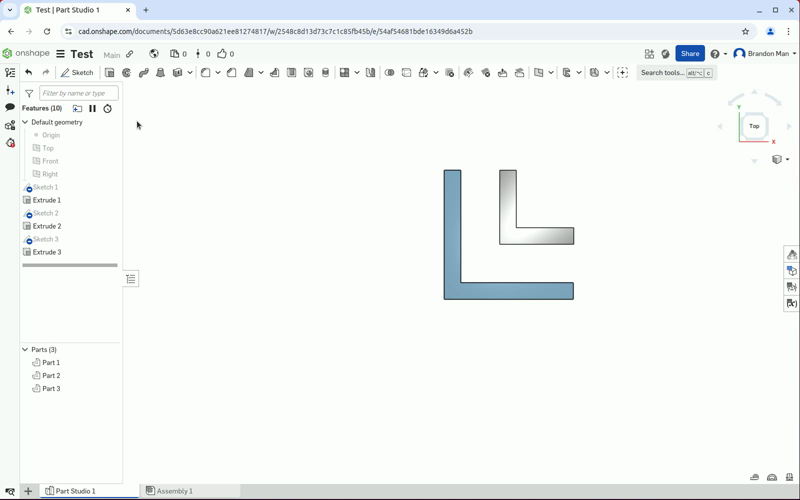
mouse_move(73, 189)
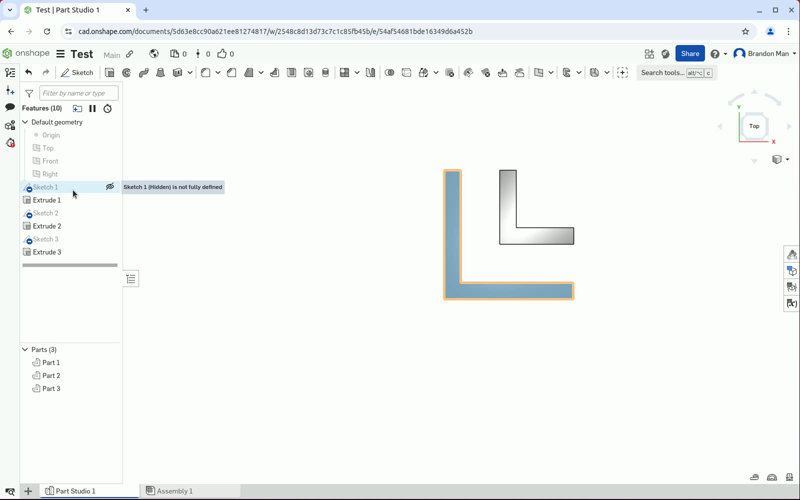
click(73, 189)
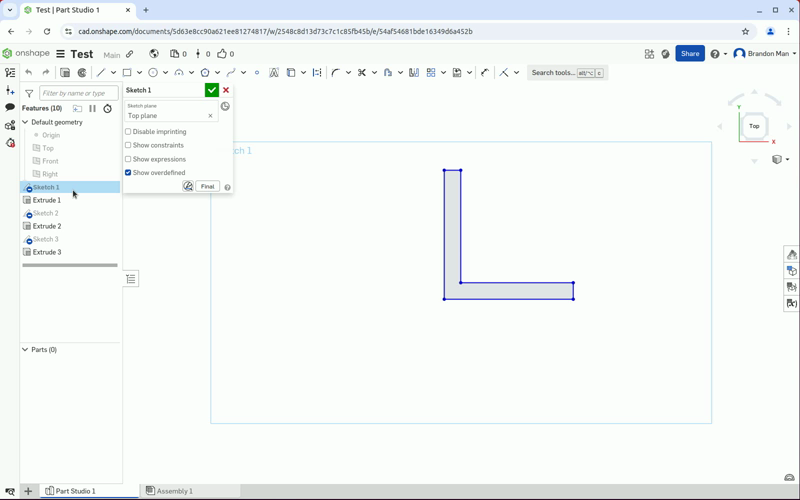
mouse_move(229, 92)
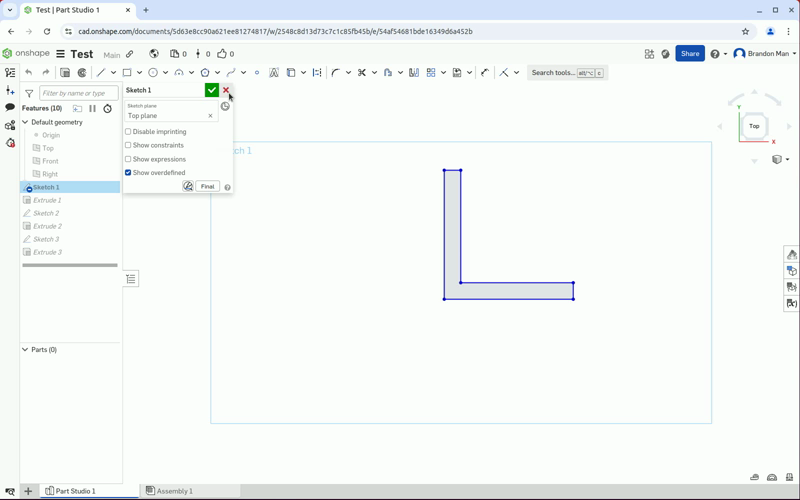
click(229, 92)
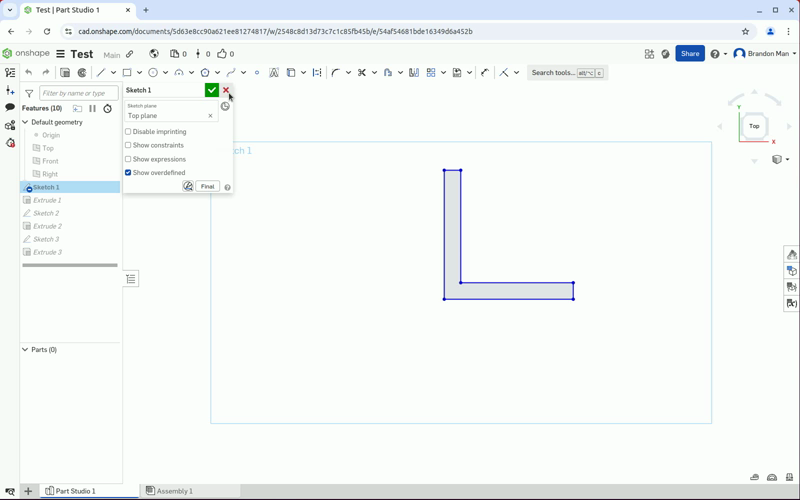
key(shift+s)
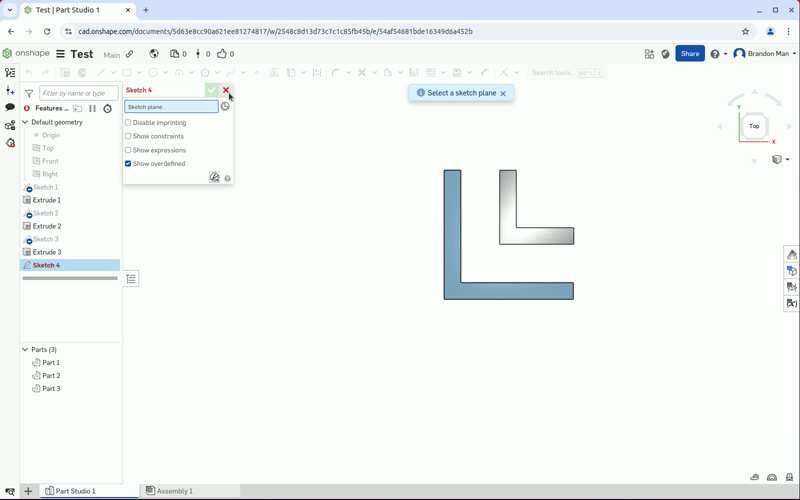
mouse_move(73, 150)
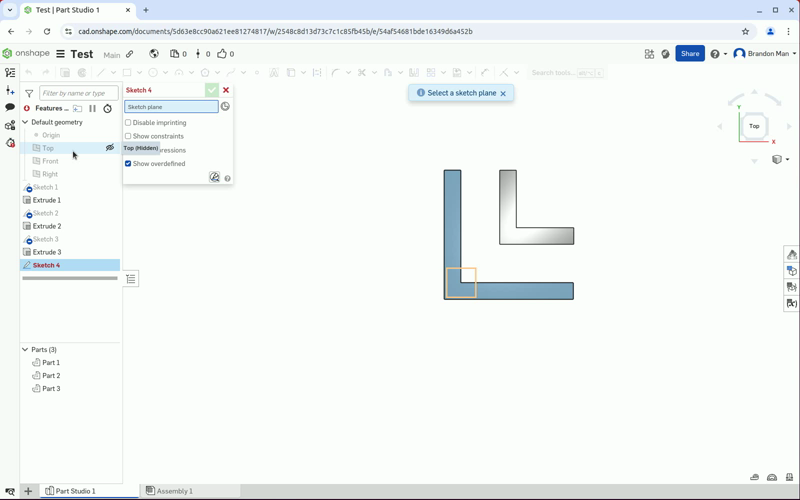
click(73, 150)
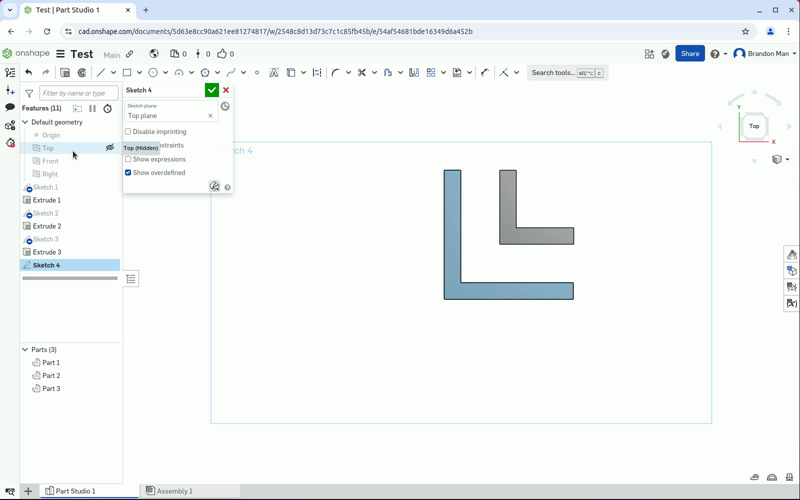
mouse_move(73, 352)
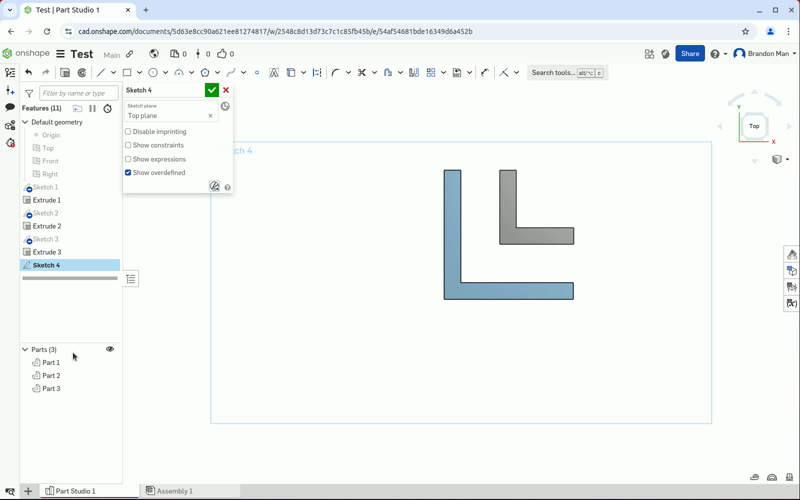
key(y)
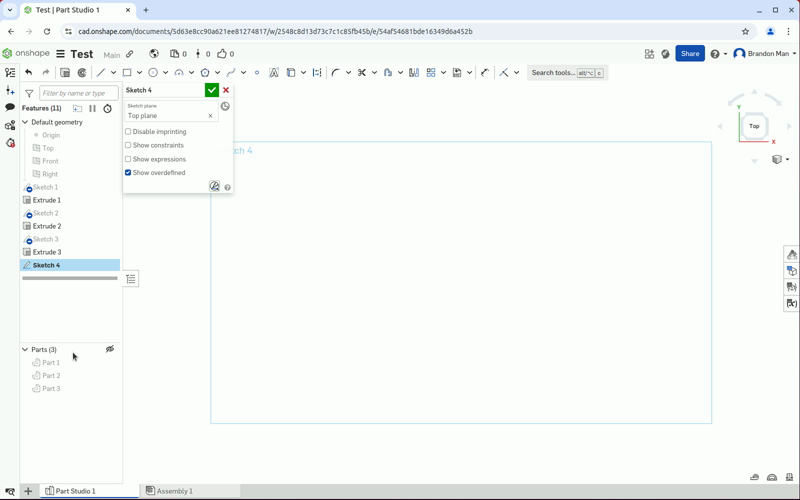
key(l)
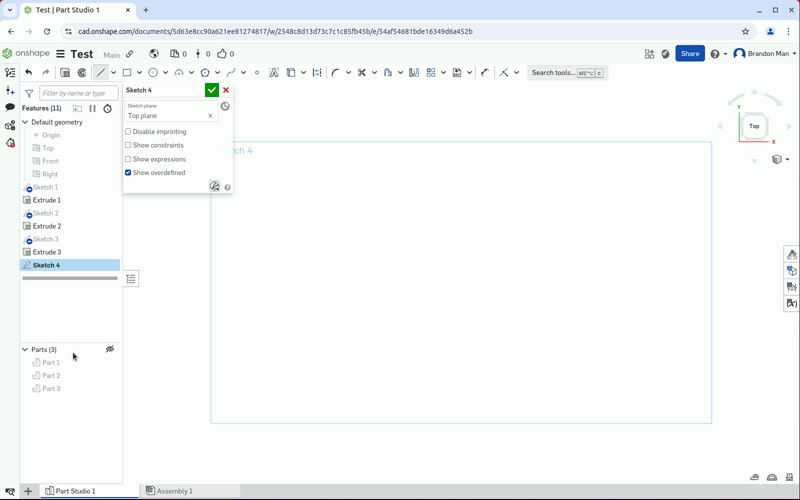
key_down(shift)
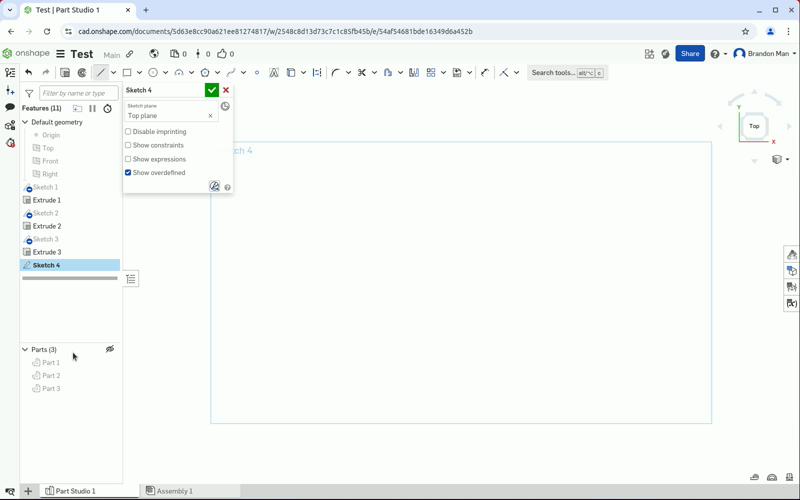
mouse_move(499, 244)
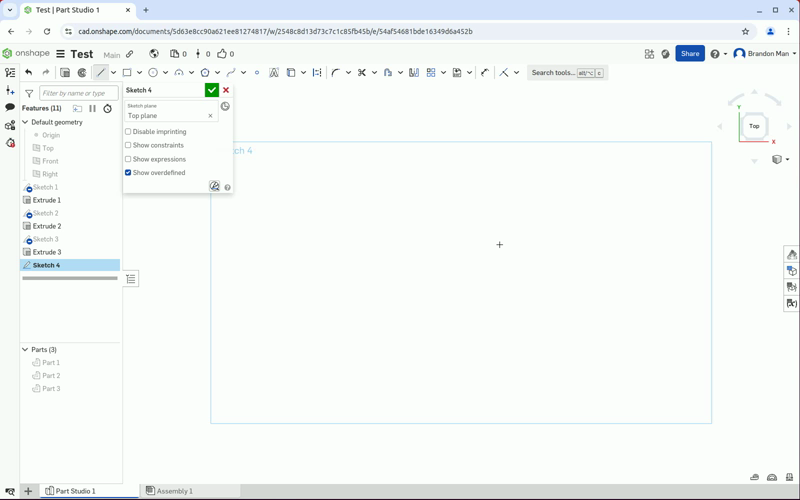
click(499, 244)
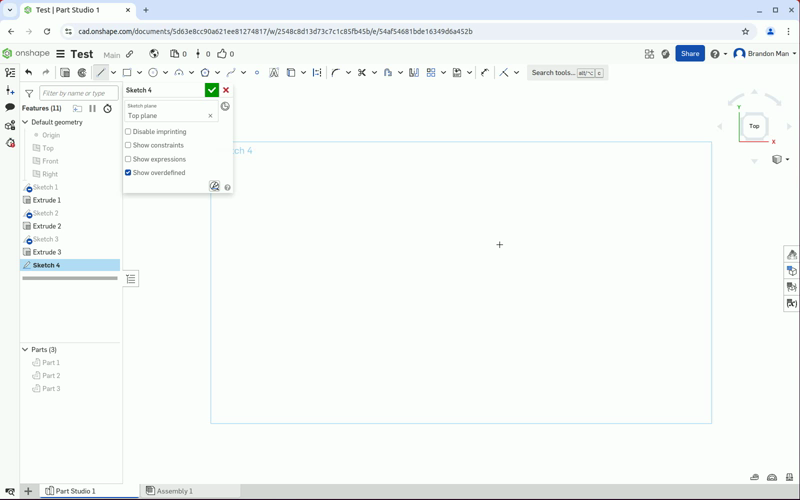
key_up(shift)
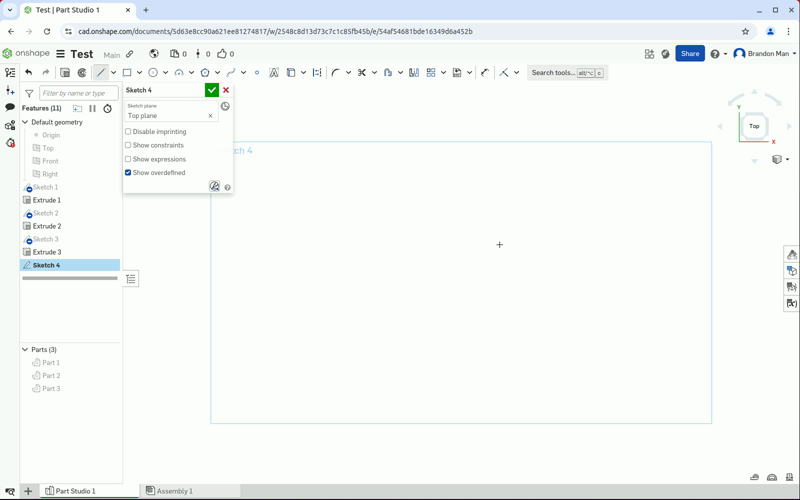
key_down(shift)
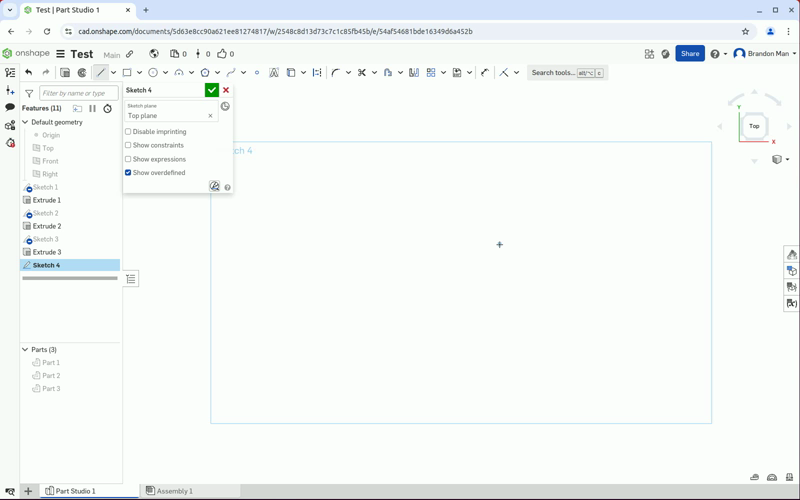
mouse_move(573, 244)
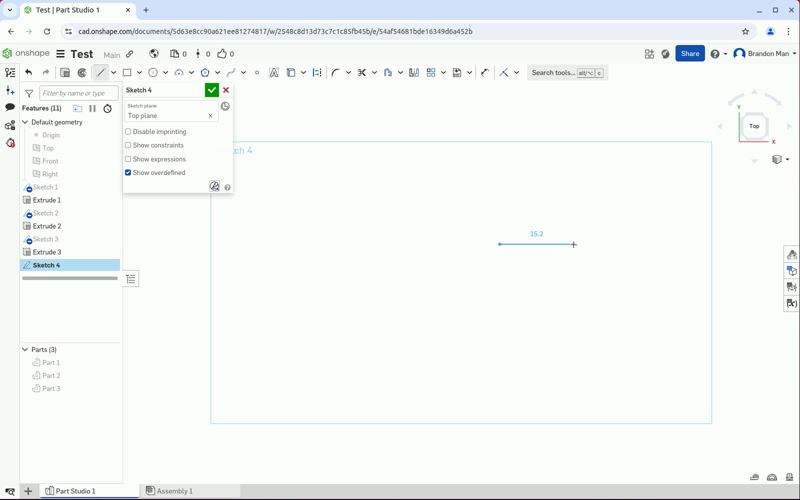
click(573, 244)
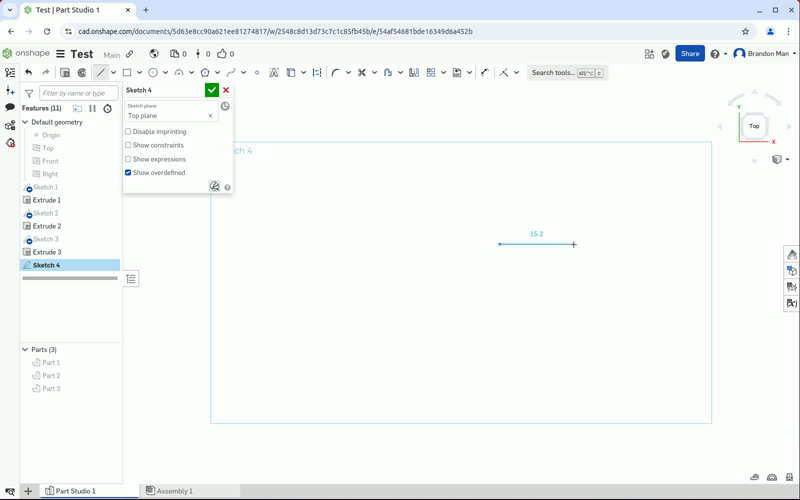
key_up(shift)
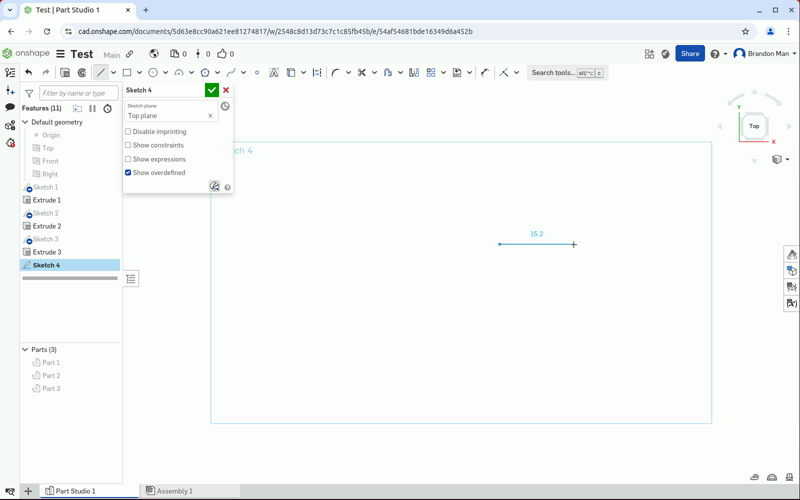
key_down(shift)
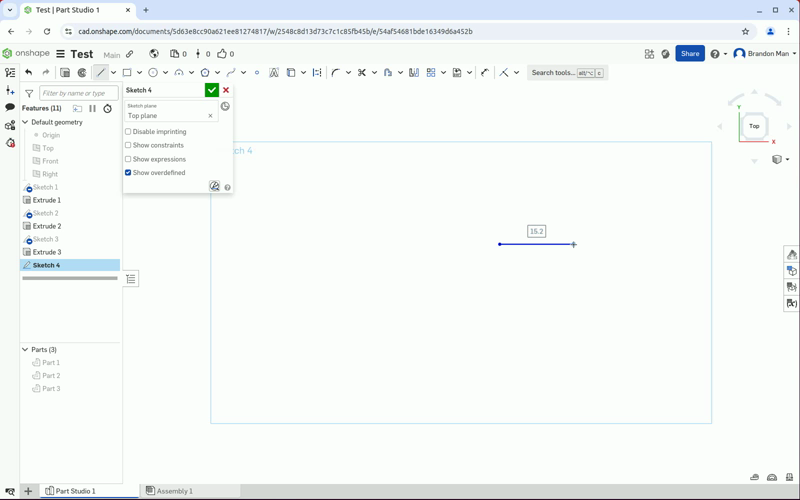
mouse_move(589, 244)
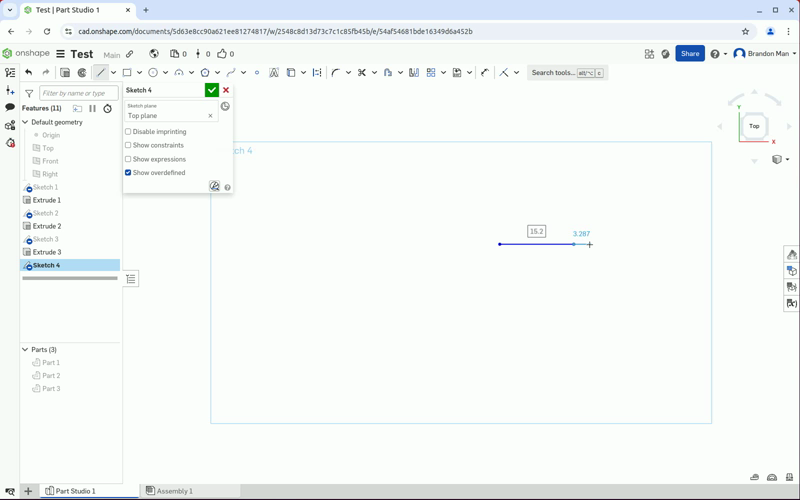
mouse_move(573, 227)
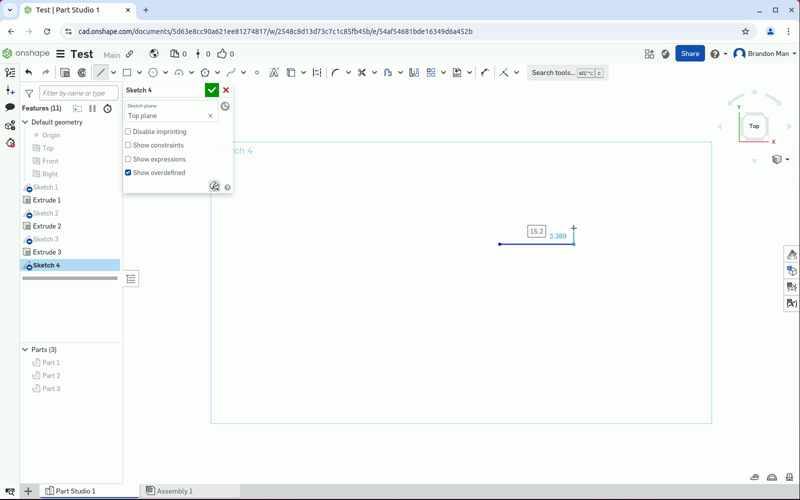
click(573, 227)
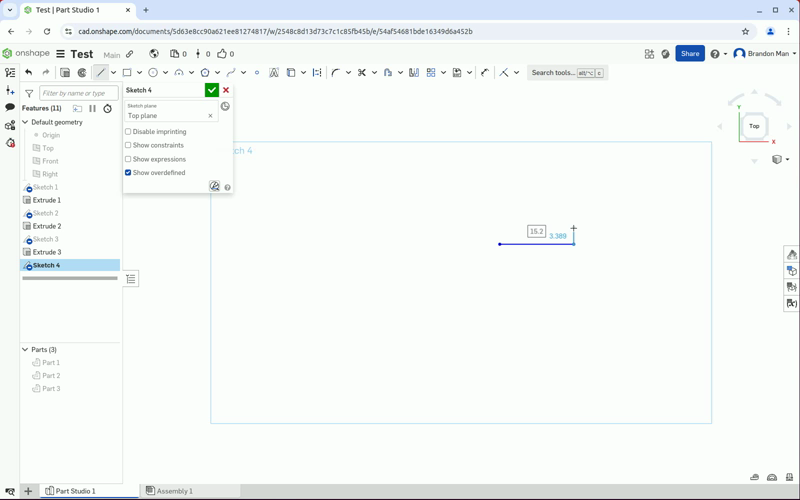
key_up(shift)
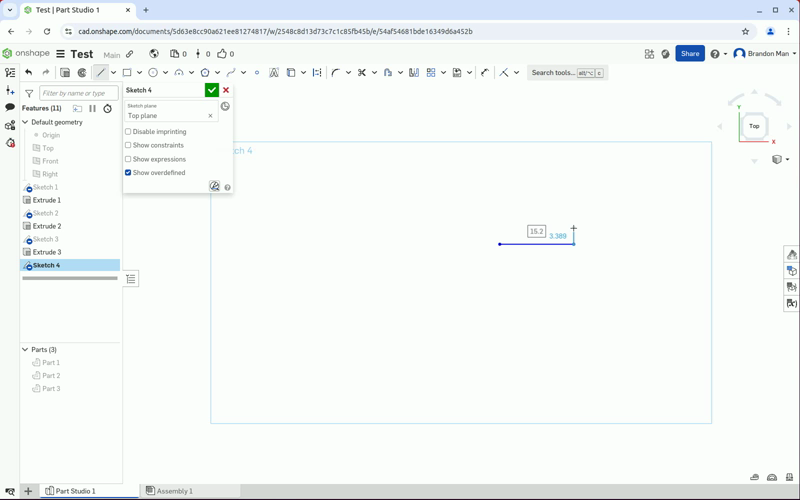
key_down(shift)
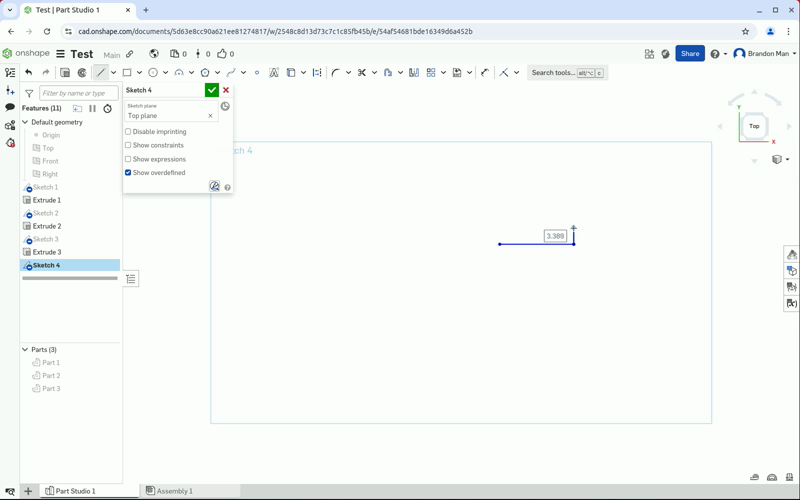
mouse_move(589, 227)
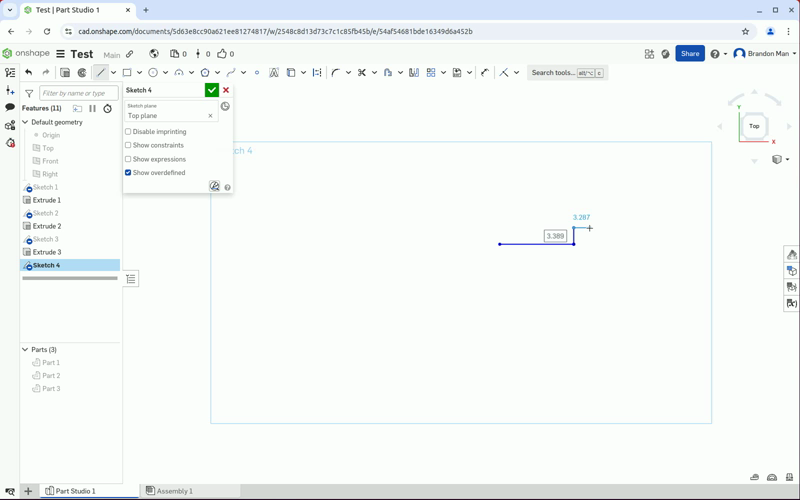
mouse_move(516, 227)
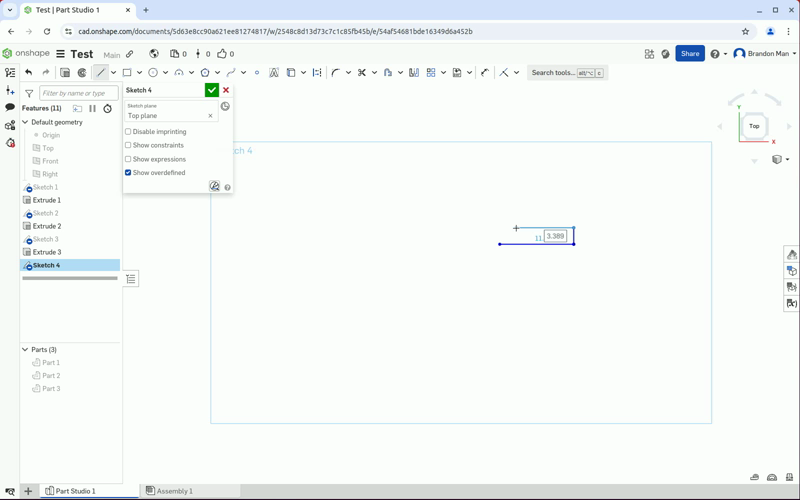
click(516, 227)
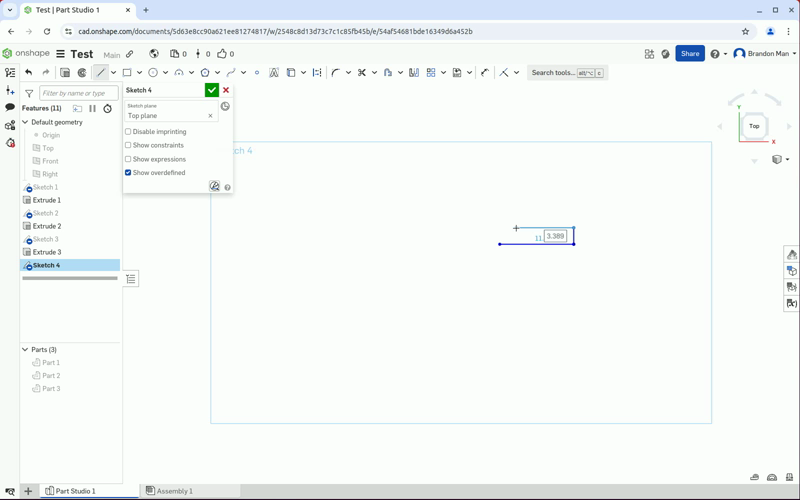
key_up(shift)
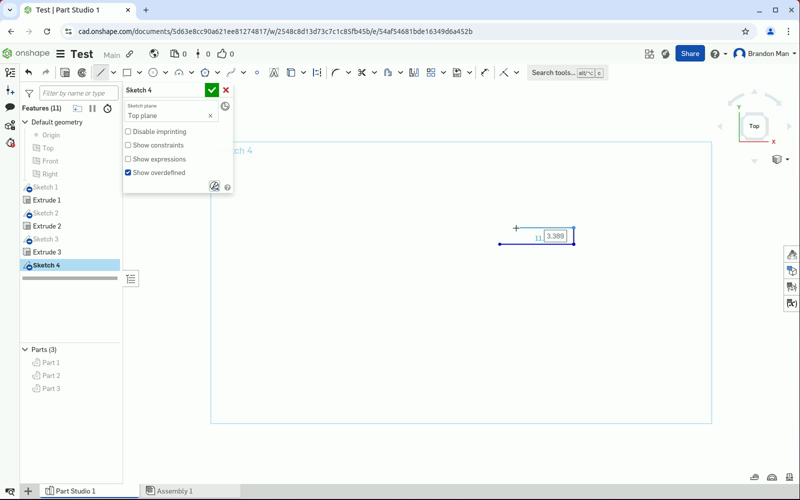
key_down(shift)
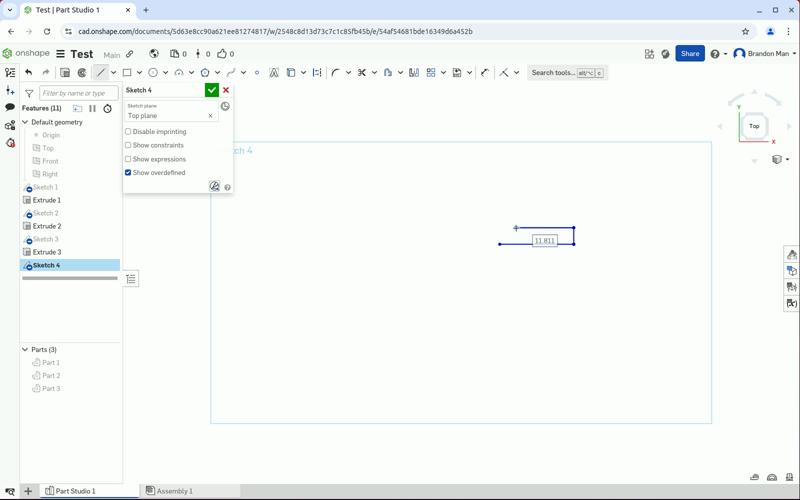
mouse_move(546, 227)
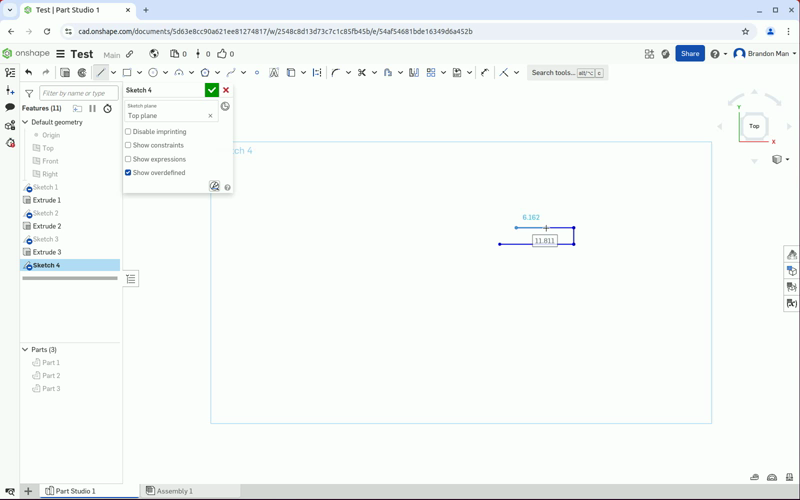
mouse_move(516, 170)
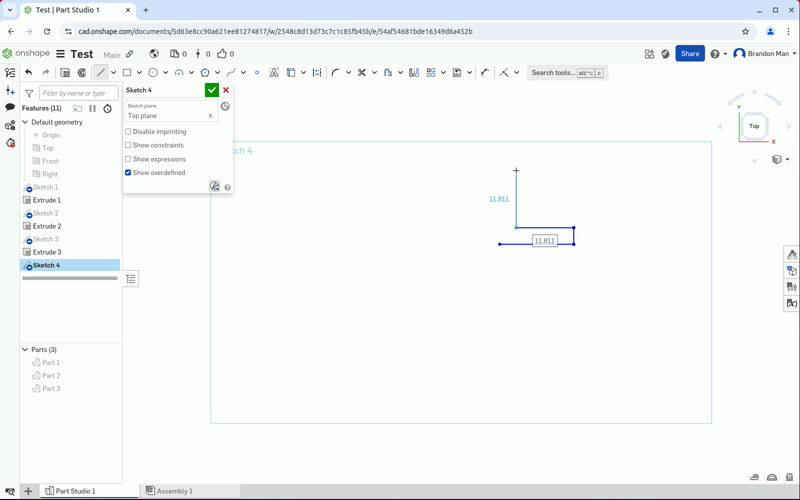
click(516, 170)
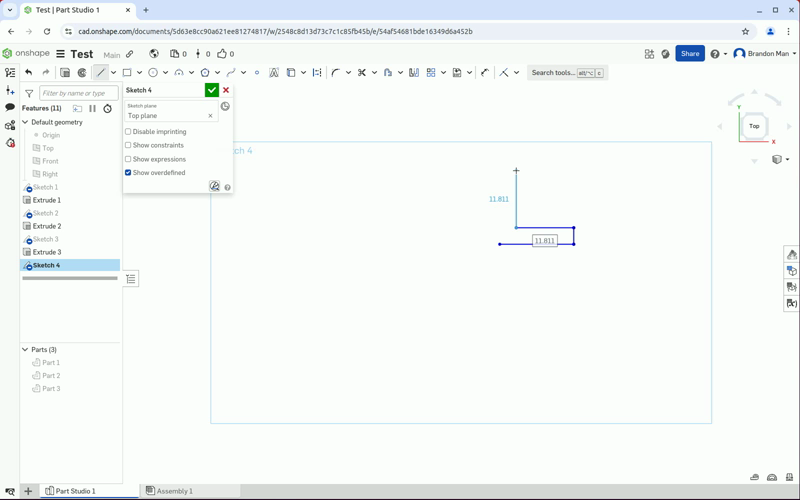
key_up(shift)
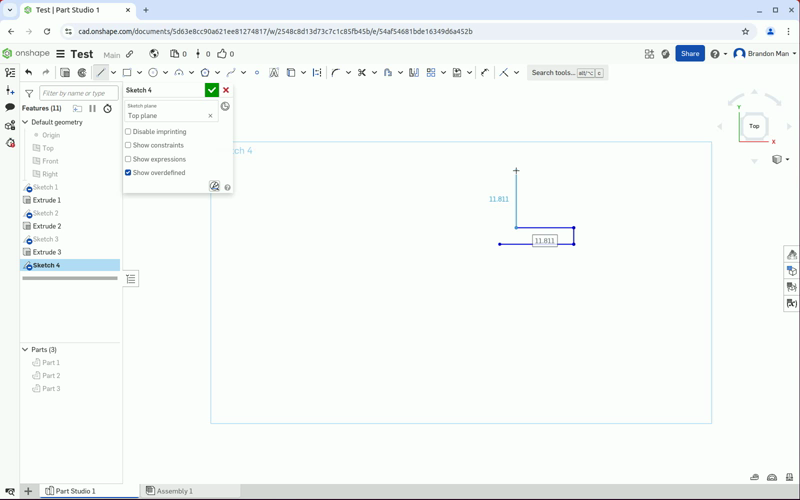
key_down(shift)
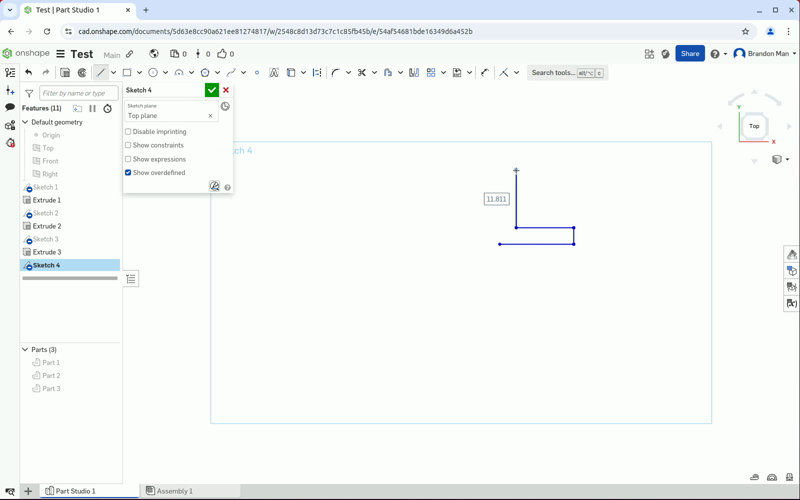
mouse_move(546, 170)
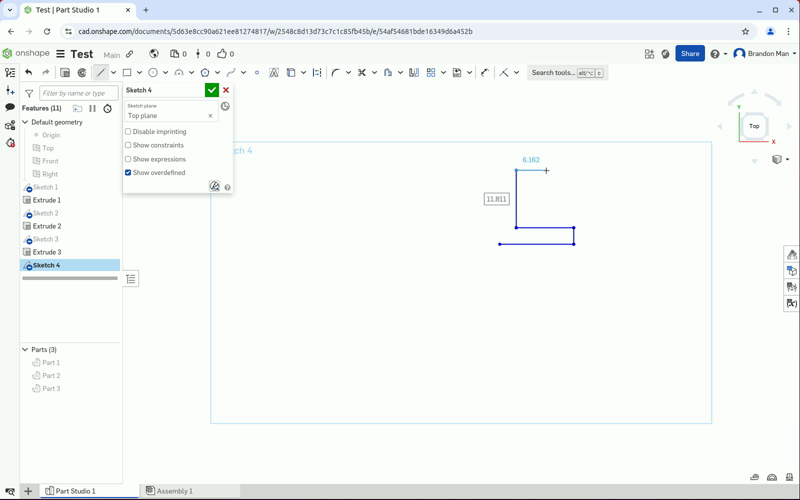
mouse_move(499, 170)
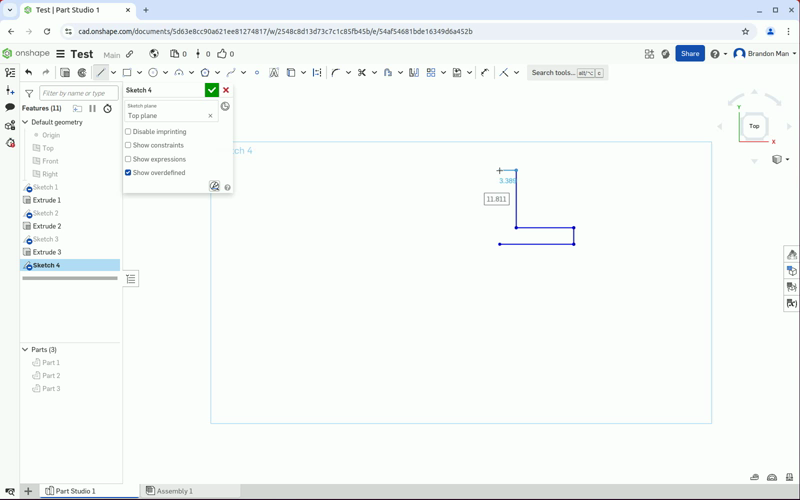
click(499, 170)
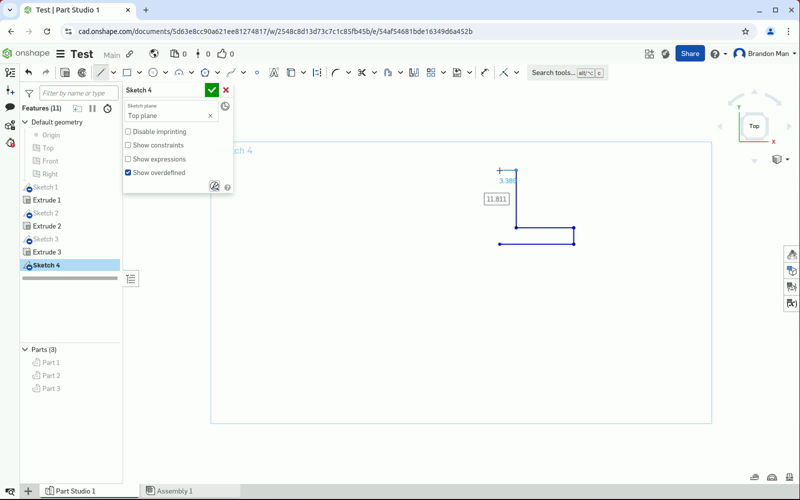
key_up(shift)
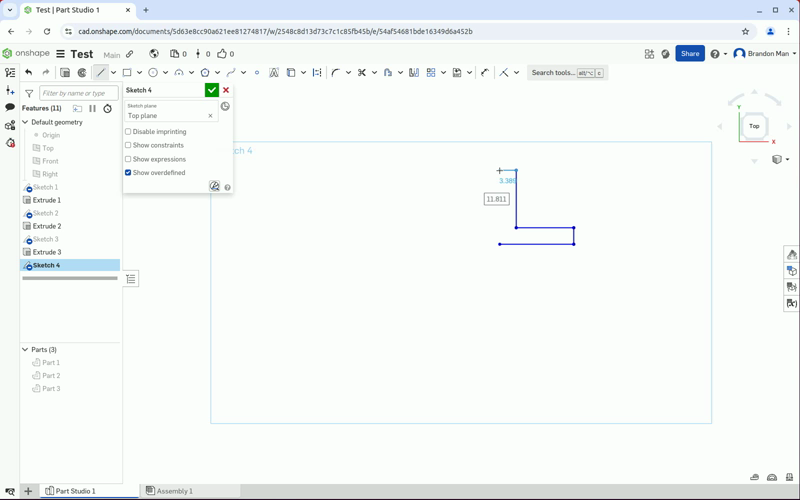
key_down(shift)
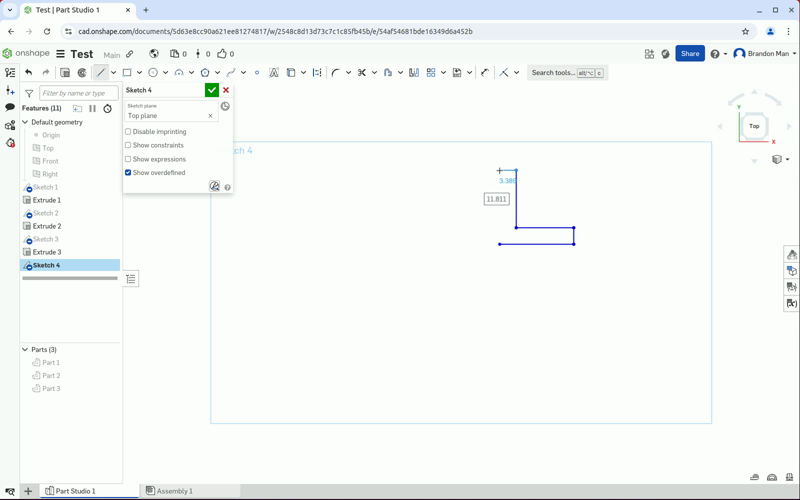
mouse_move(499, 244)
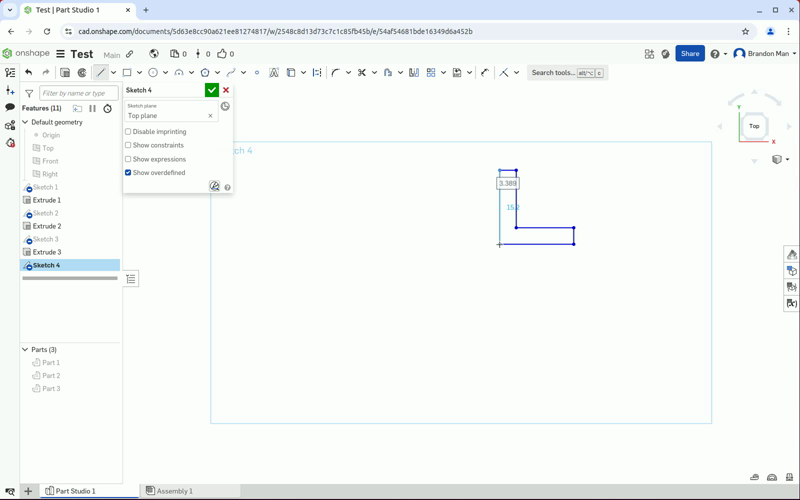
key_up(shift)
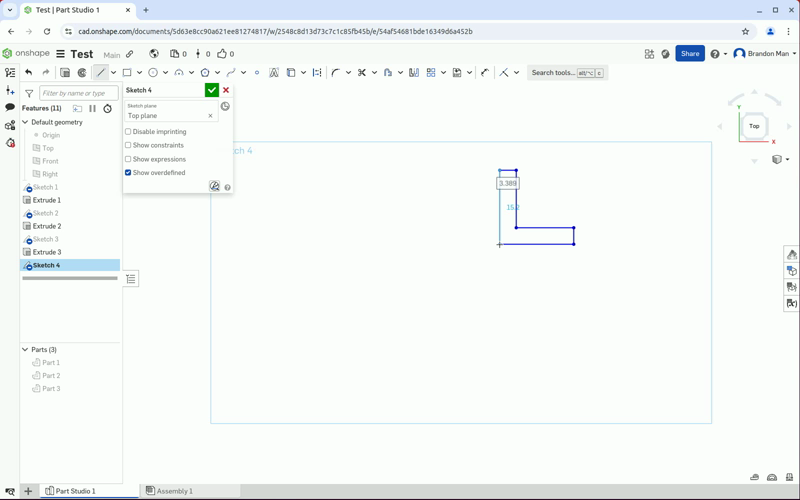
click(499, 244)
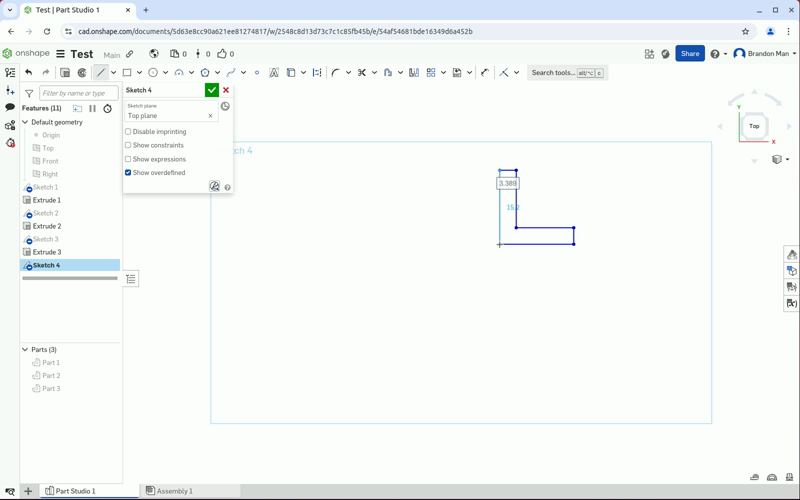
key(esc)
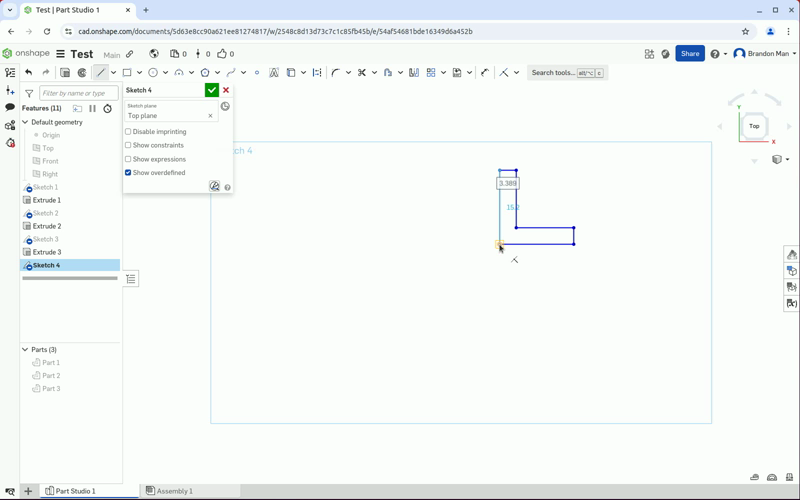
mouse_move(520, 230)
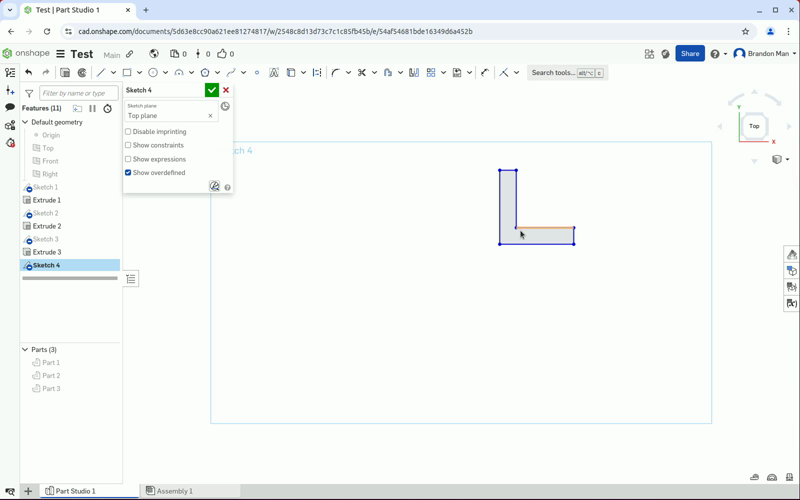
click(520, 230)
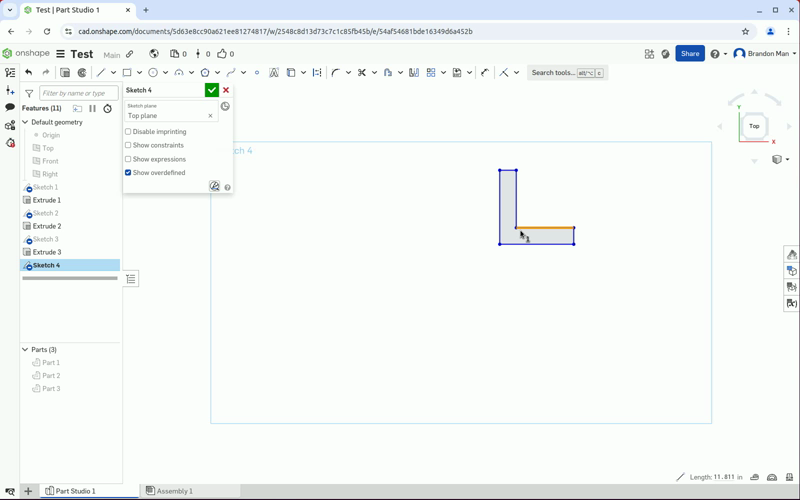
mouse_move(73, 352)
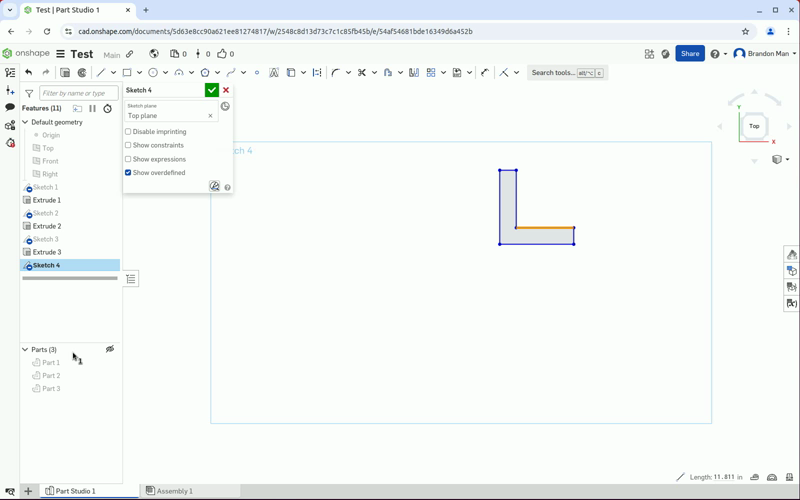
key(shift+y)
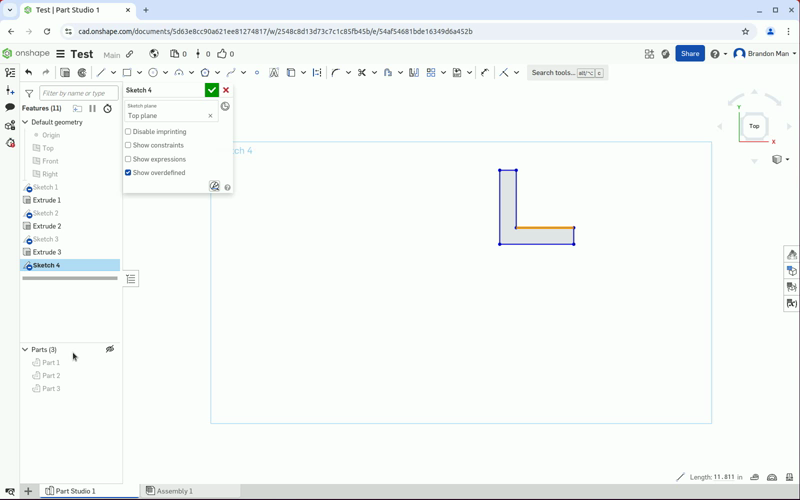
key(shift+e)
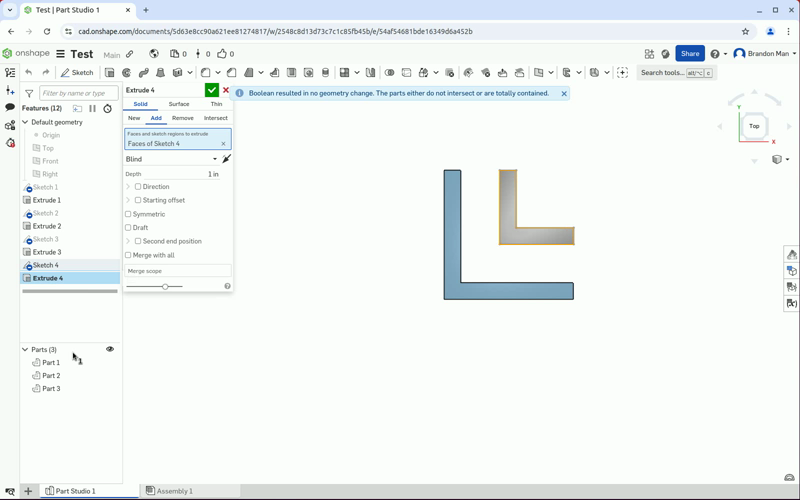
mouse_move(143, 106)
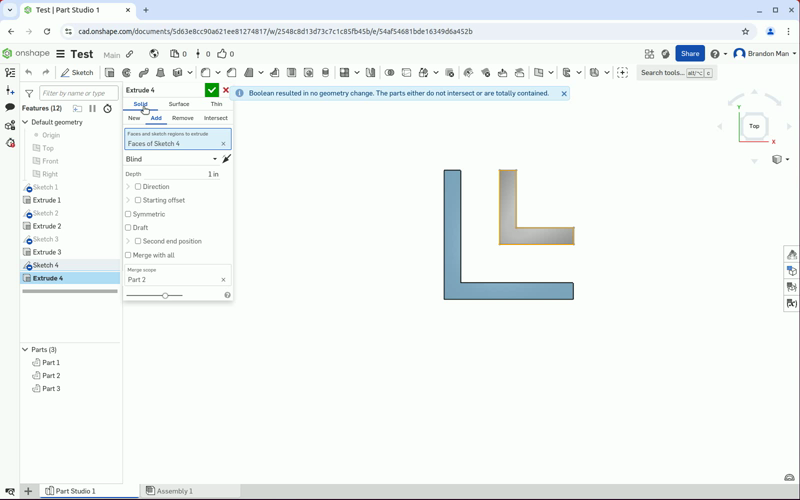
click(143, 106)
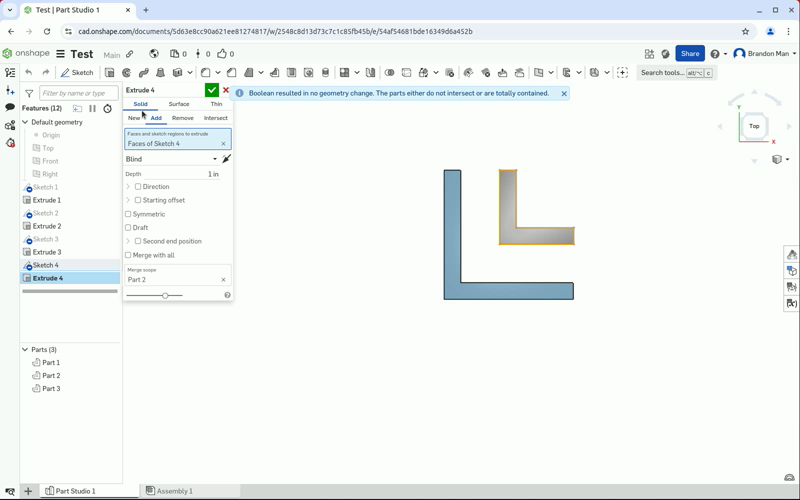
mouse_move(137, 120)
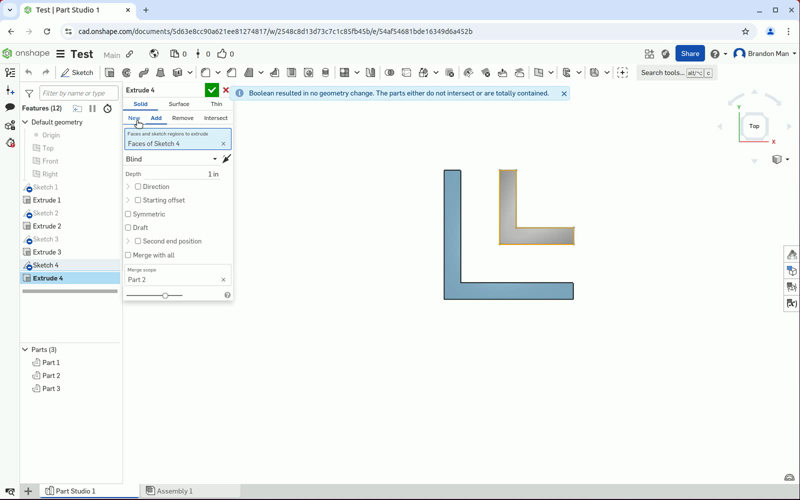
click(137, 120)
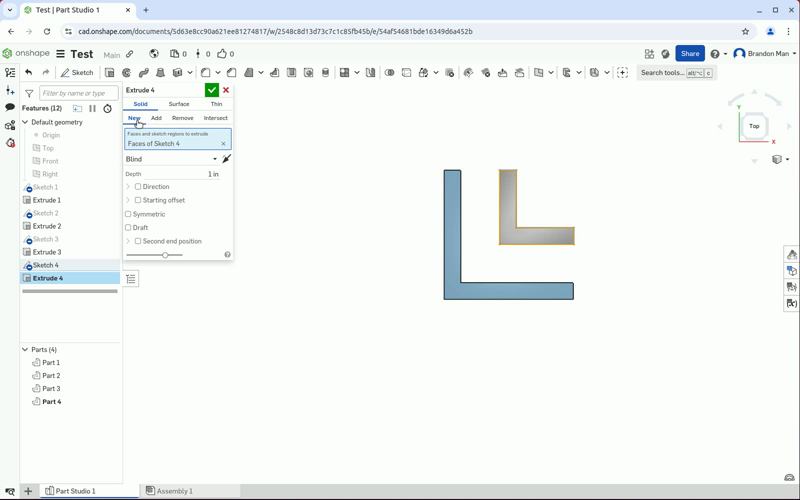
key(tab, 4)
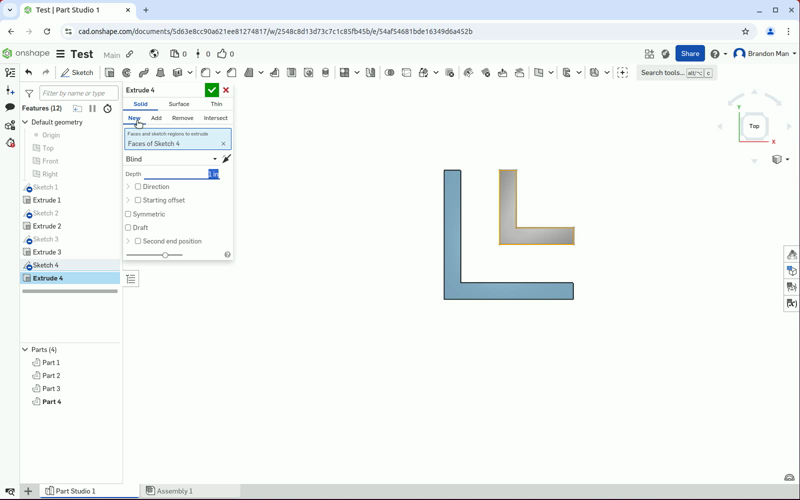
text(3.37)
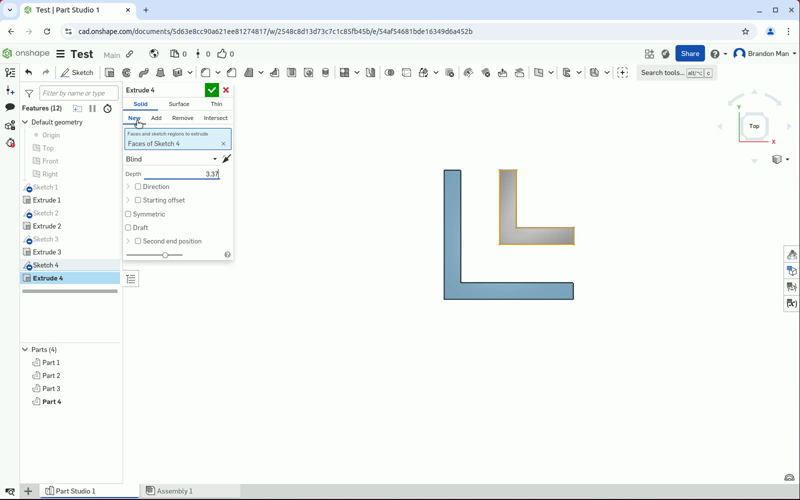
key(enter)
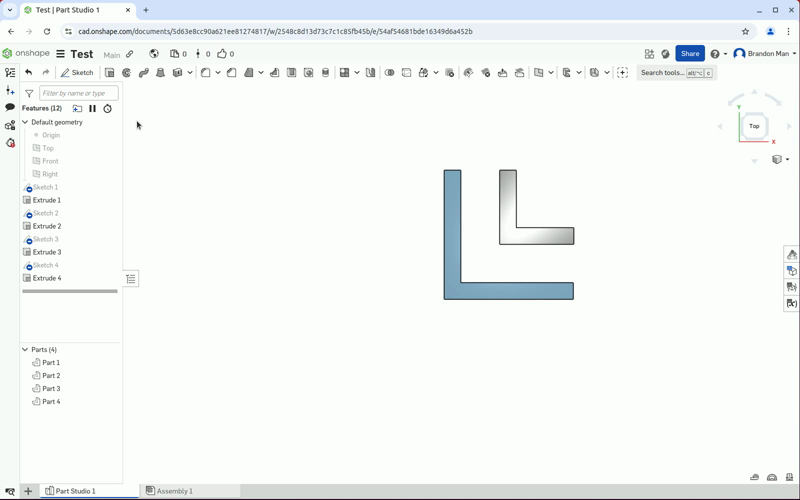
key(shift+h)
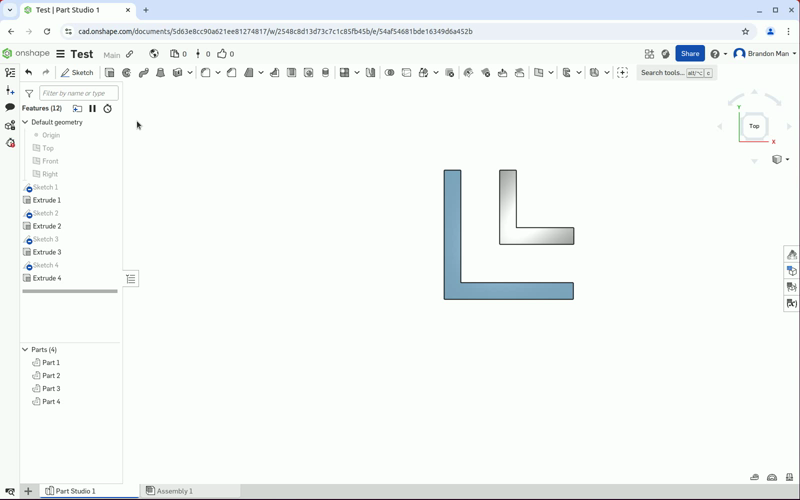
key(shift+h)
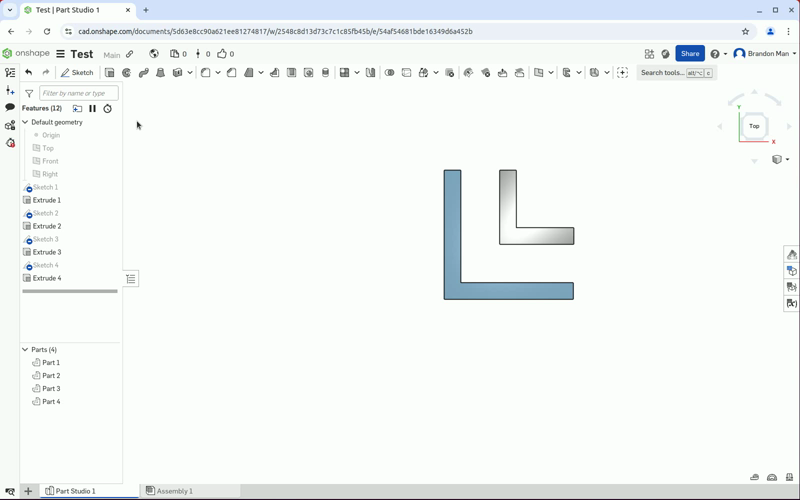
mouse_move(73, 189)
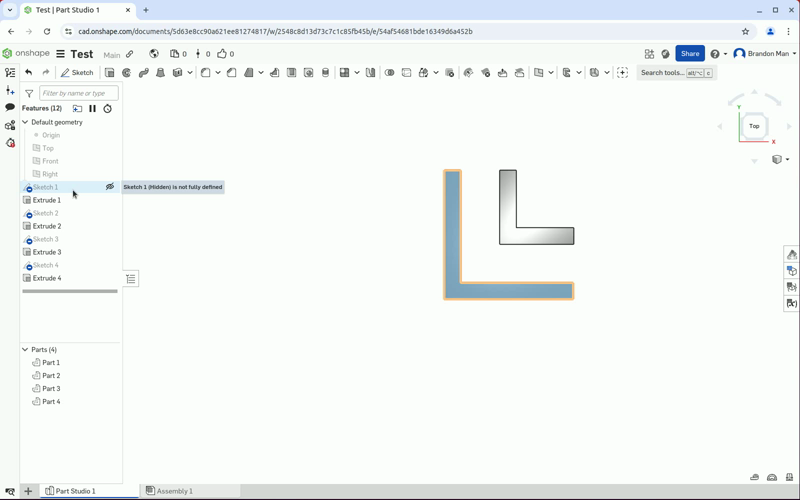
click(73, 189)
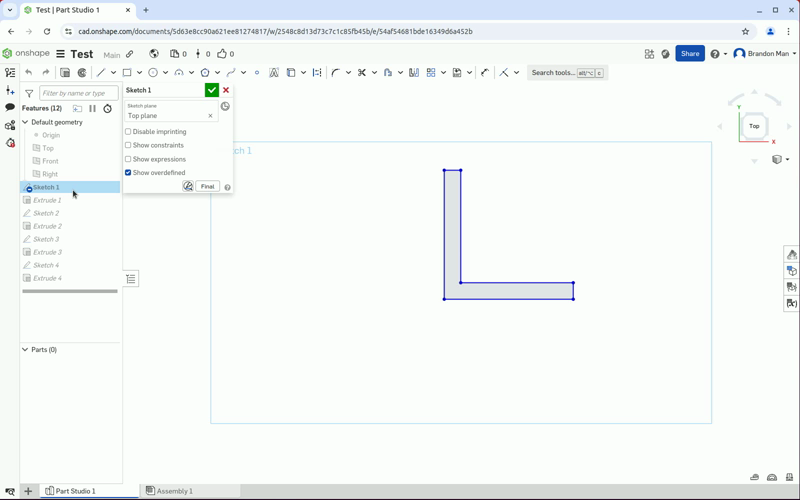
mouse_move(229, 92)
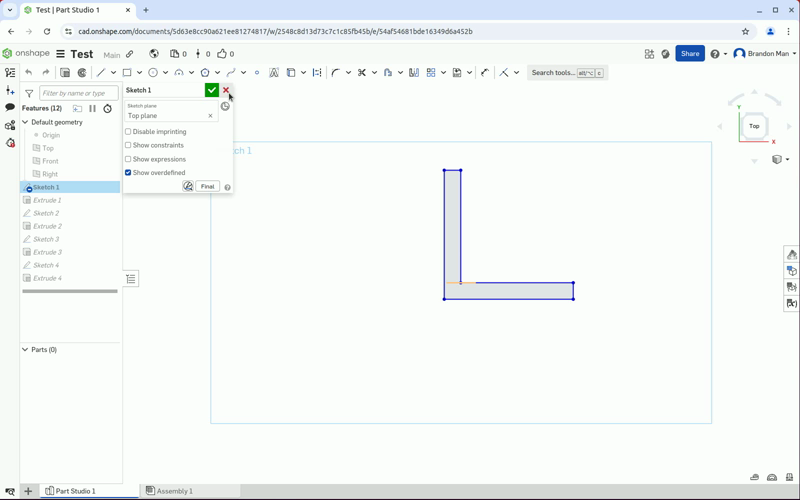
click(229, 92)
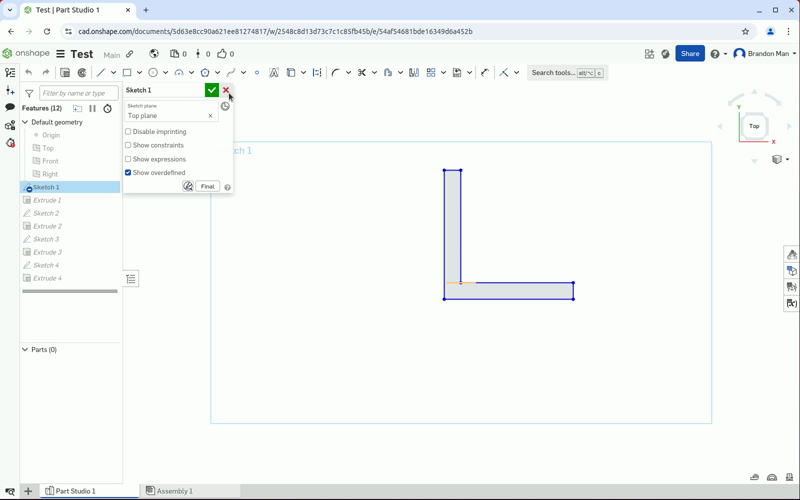
key(shift+s)
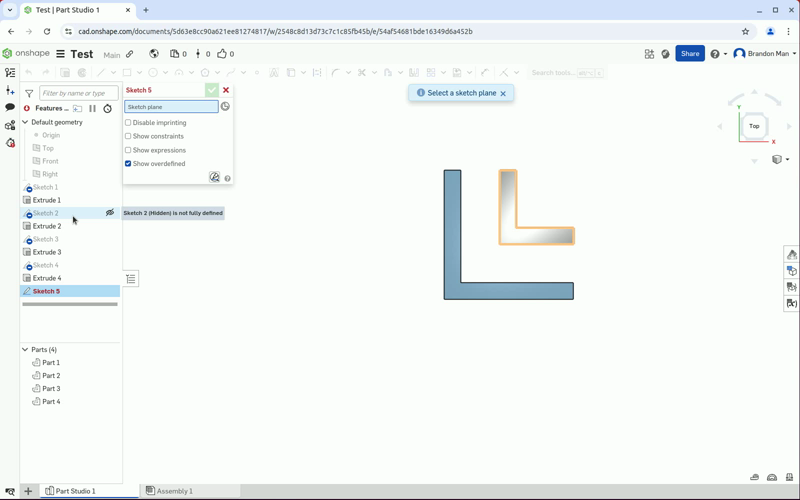
scroll(3)
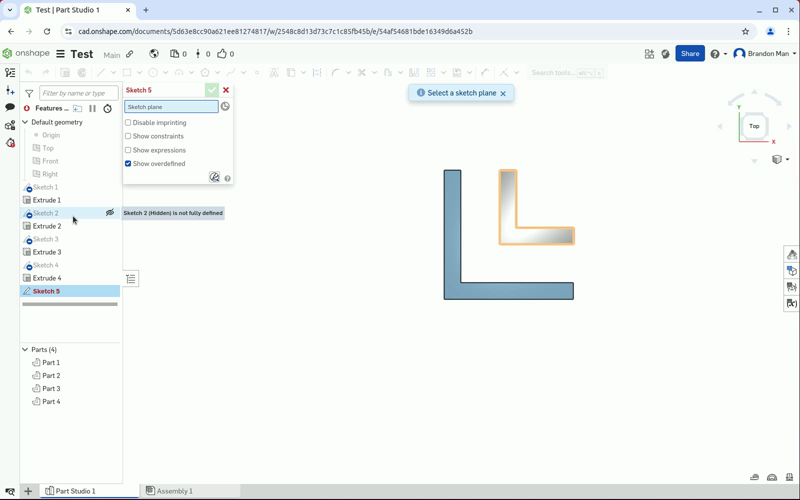
mouse_move(73, 150)
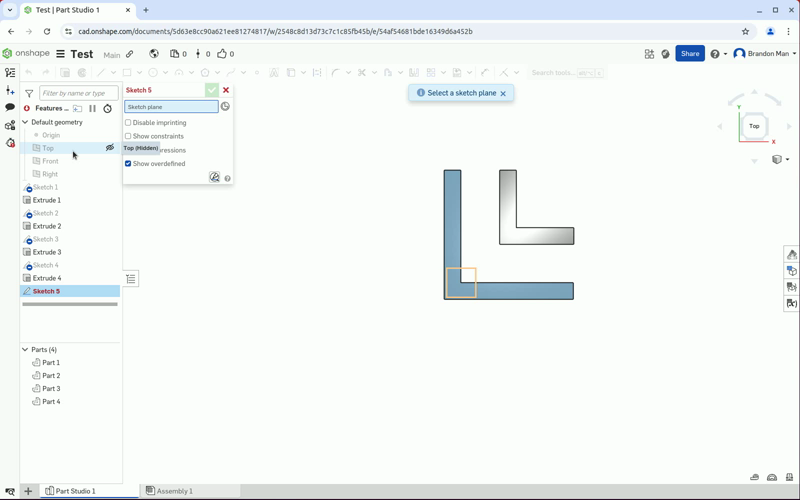
click(73, 150)
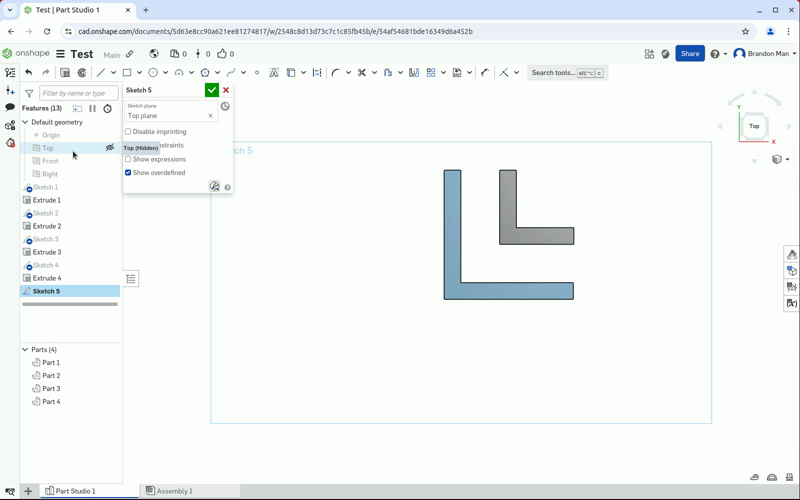
mouse_move(73, 352)
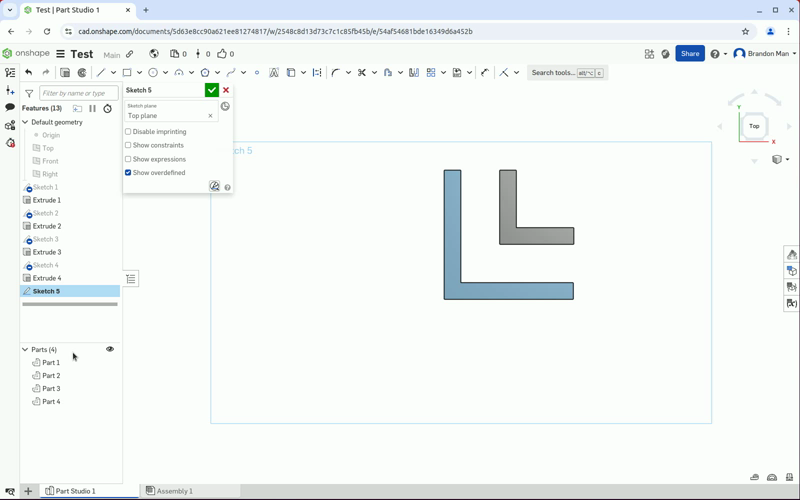
key(y)
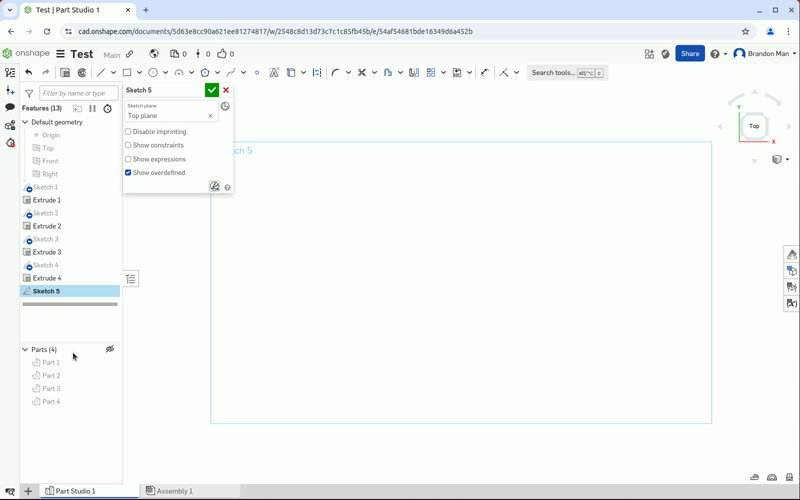
key(l)
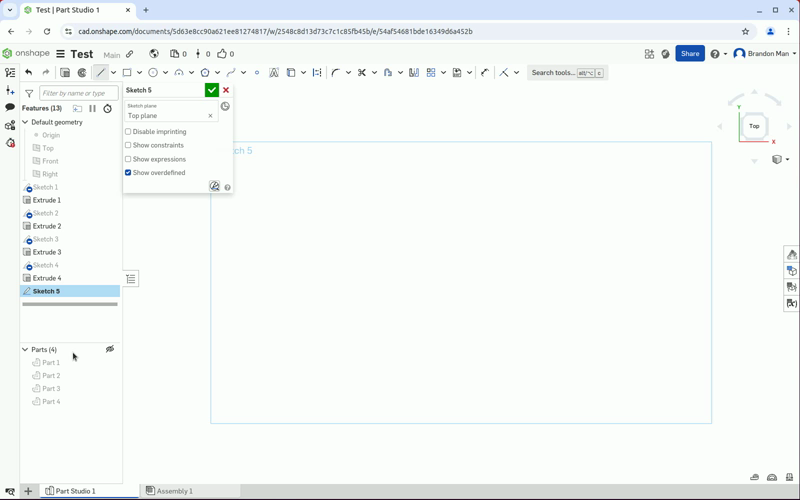
key_down(shift)
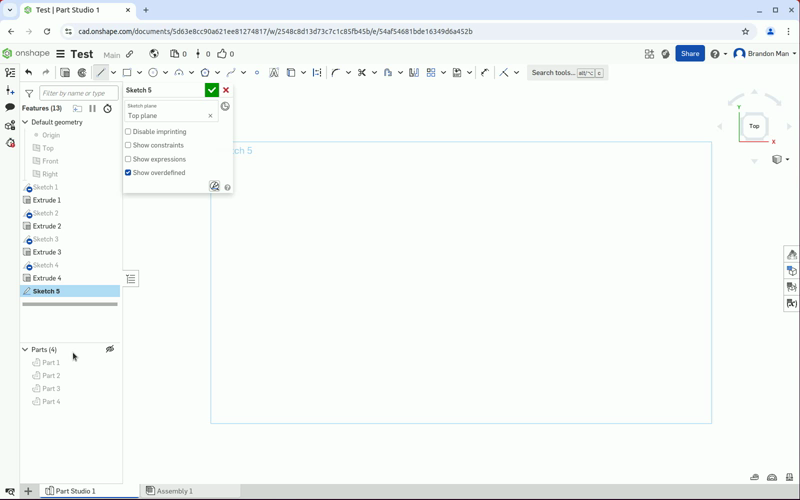
mouse_move(460, 282)
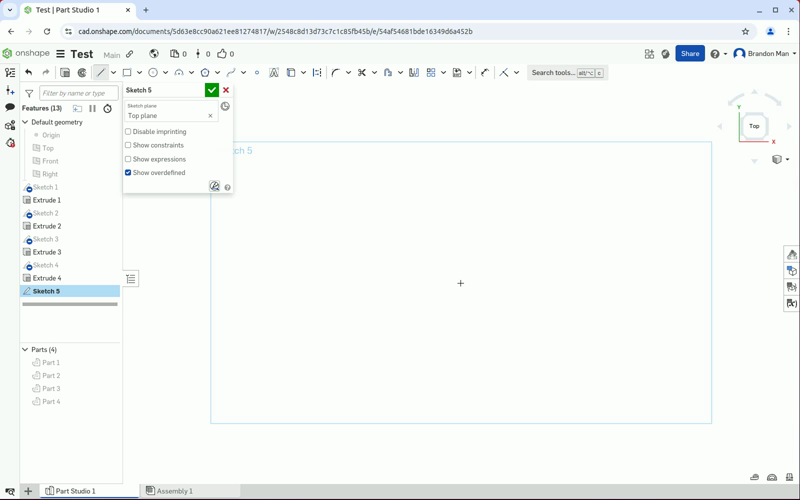
click(460, 282)
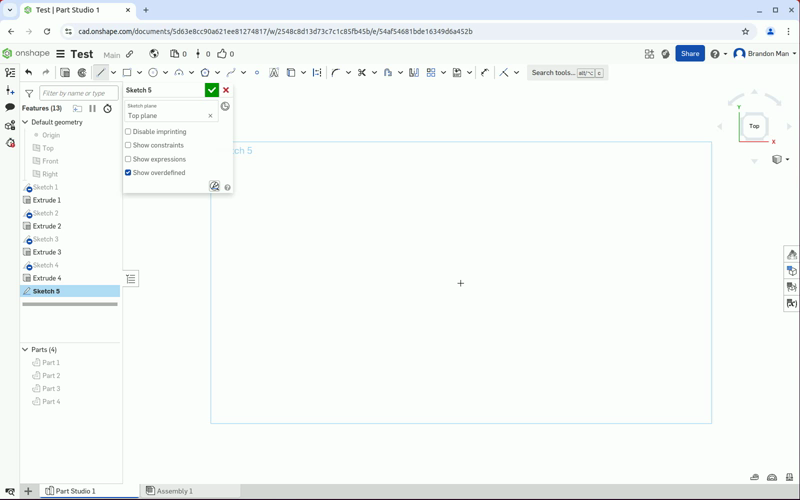
key_up(shift)
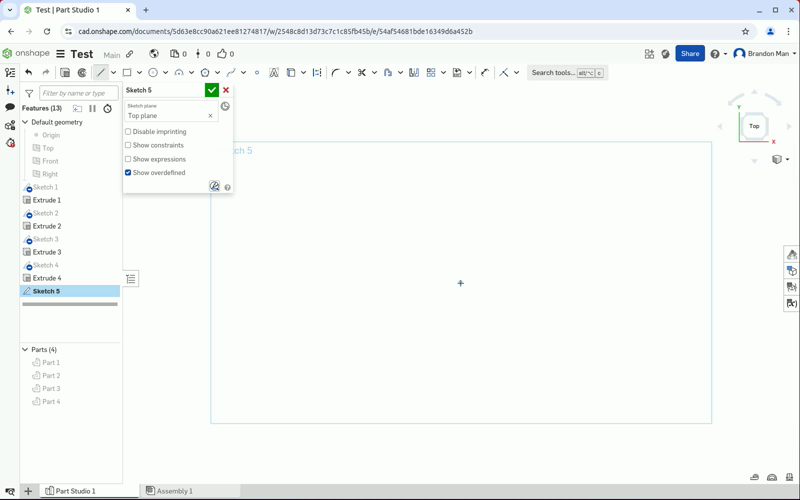
key_down(shift)
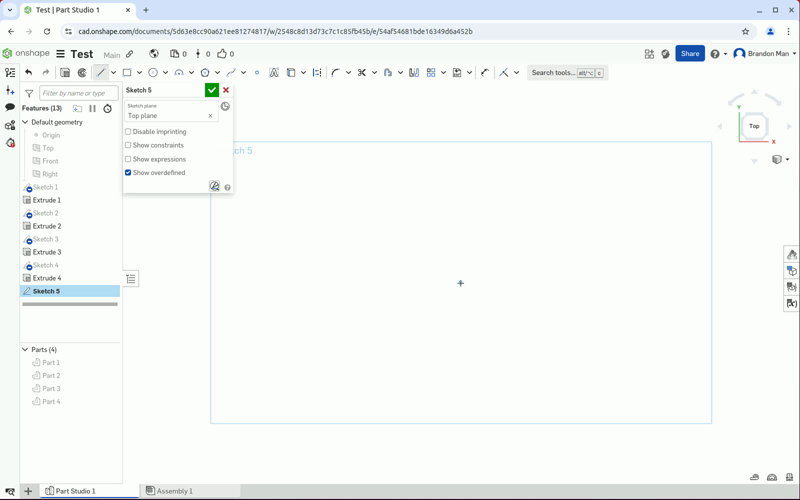
mouse_move(573, 282)
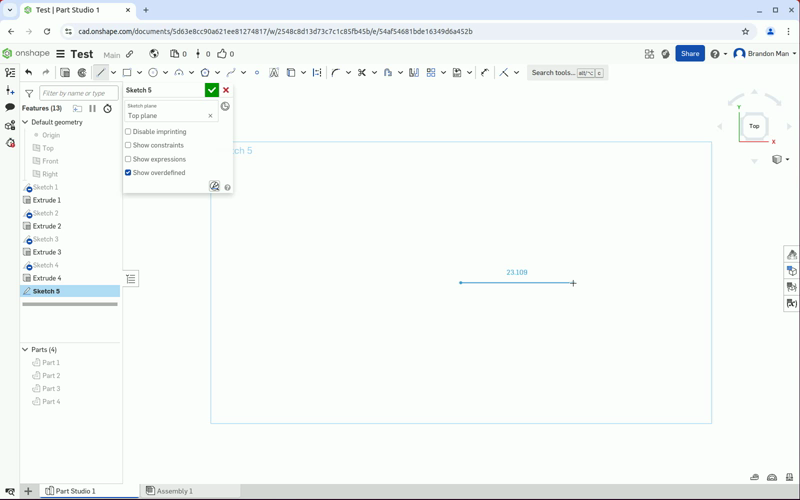
click(573, 282)
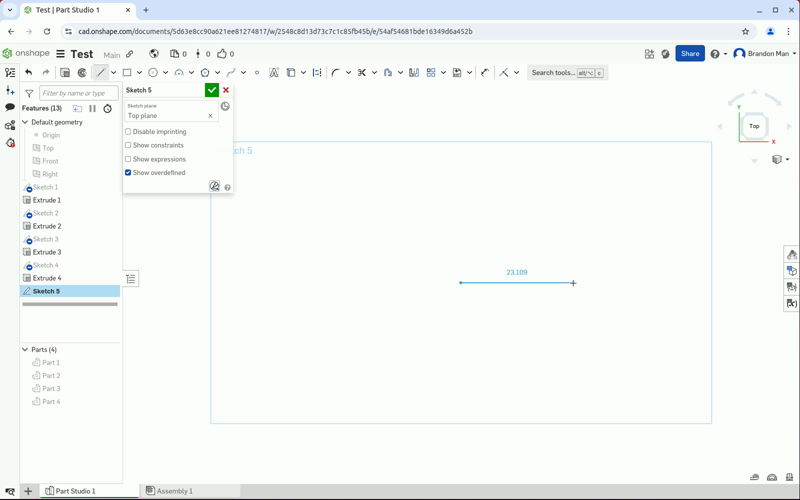
key_up(shift)
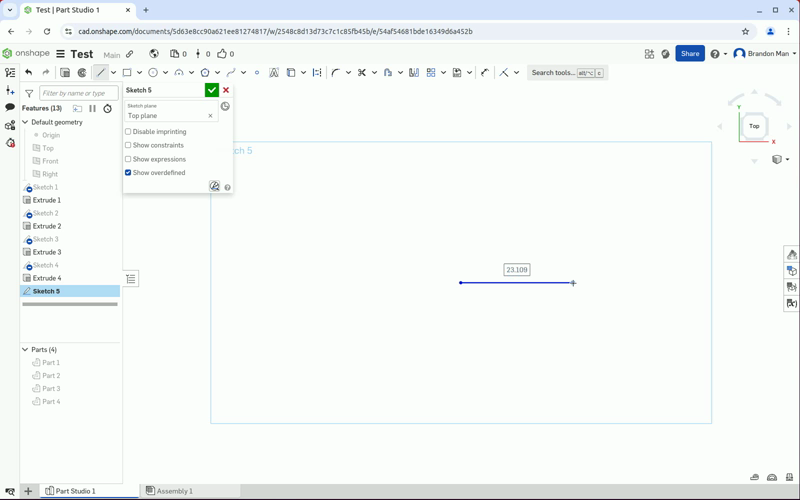
key_down(shift)
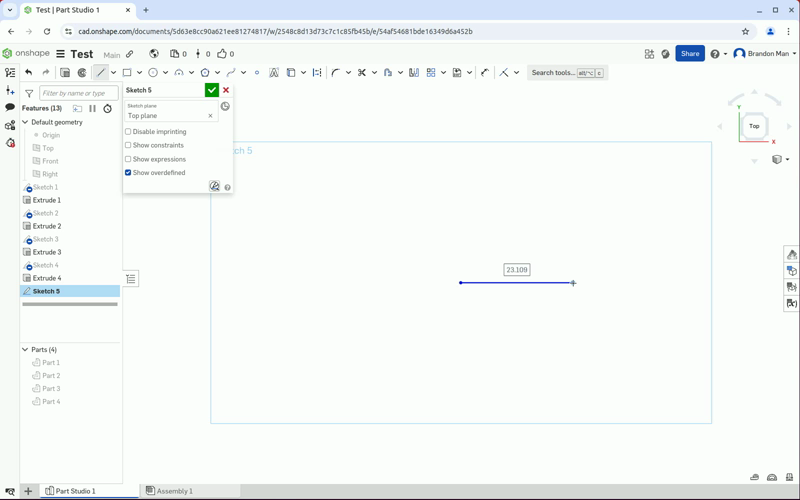
mouse_move(589, 282)
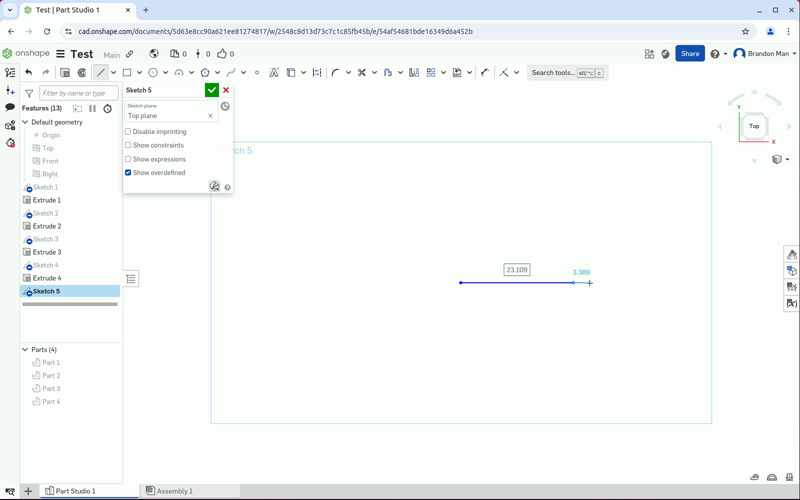
mouse_move(573, 243)
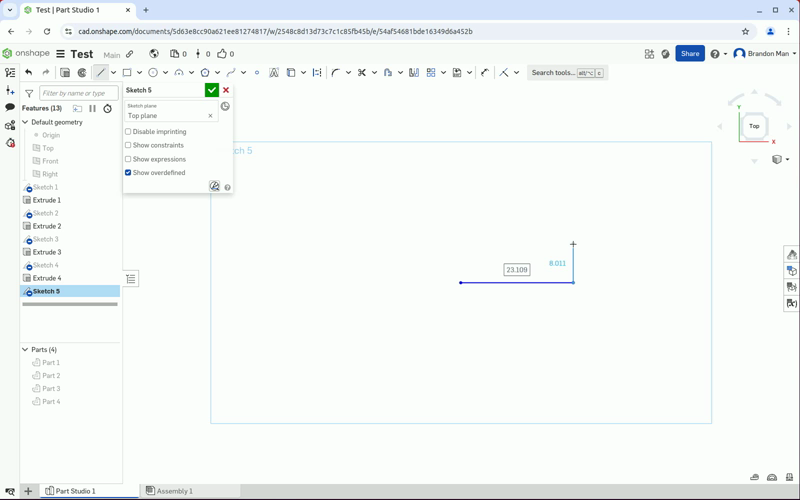
click(573, 243)
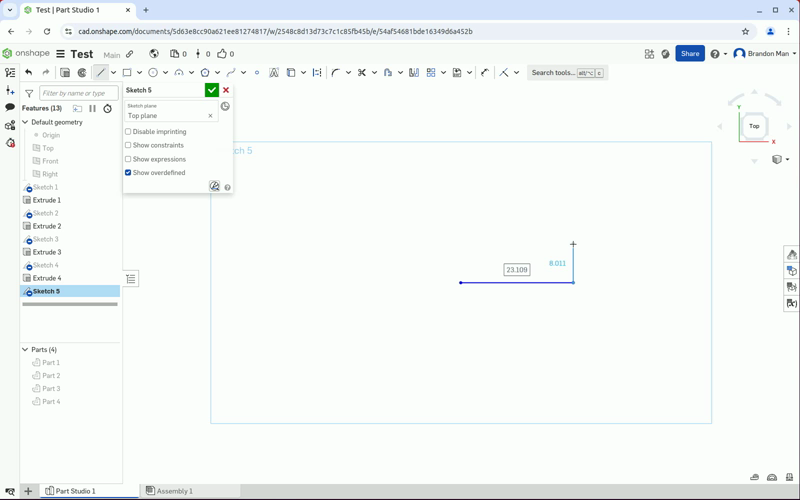
key_up(shift)
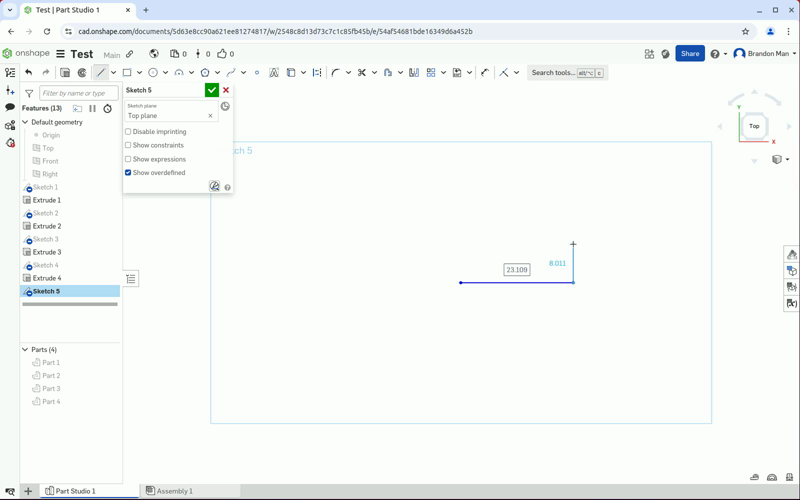
key_down(shift)
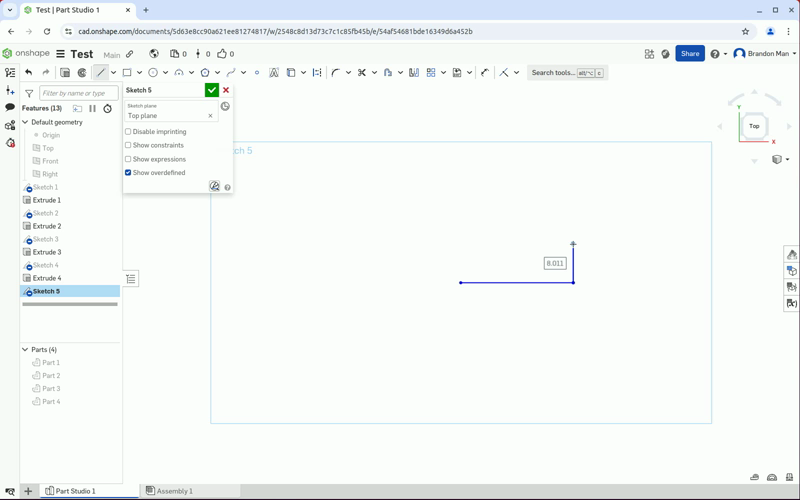
mouse_move(499, 243)
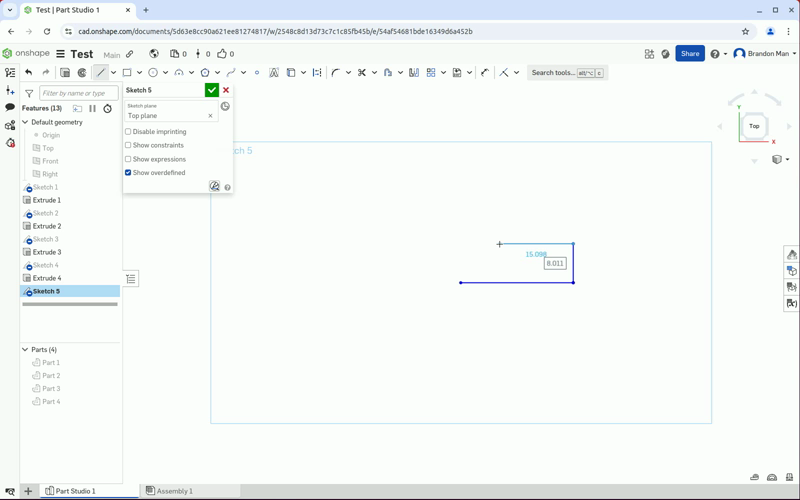
click(499, 243)
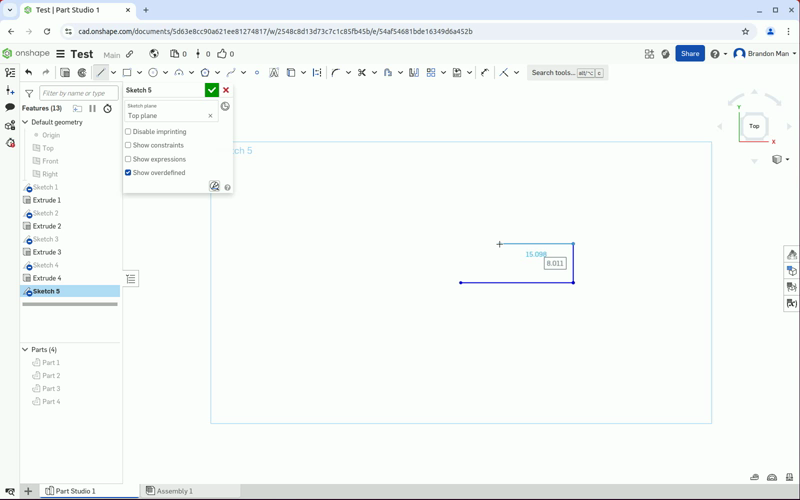
key_up(shift)
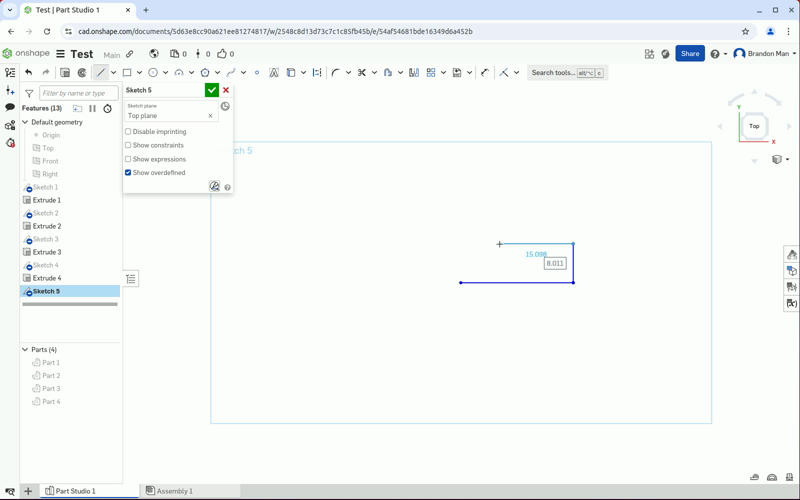
key_down(shift)
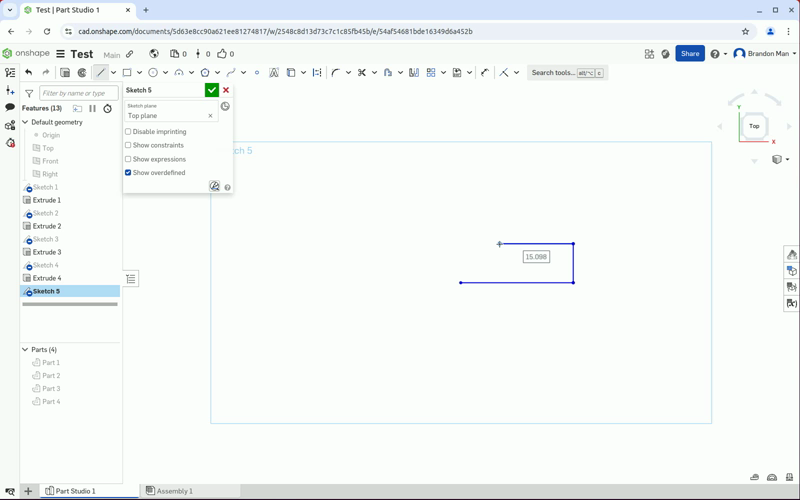
mouse_move(499, 170)
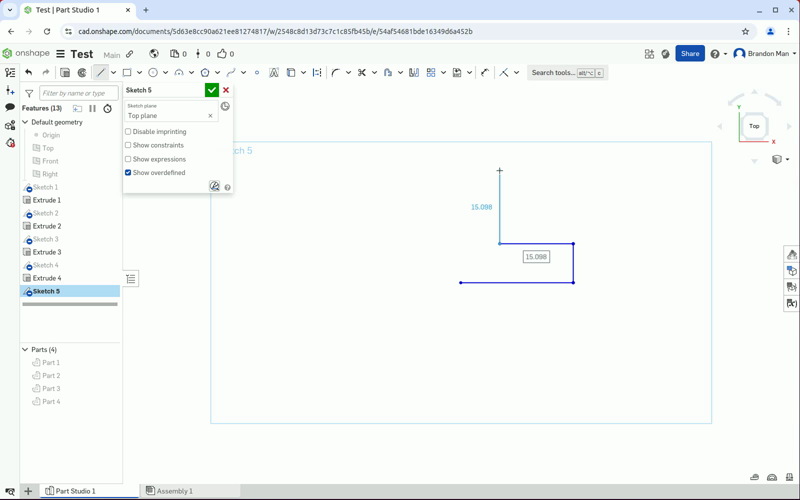
click(499, 170)
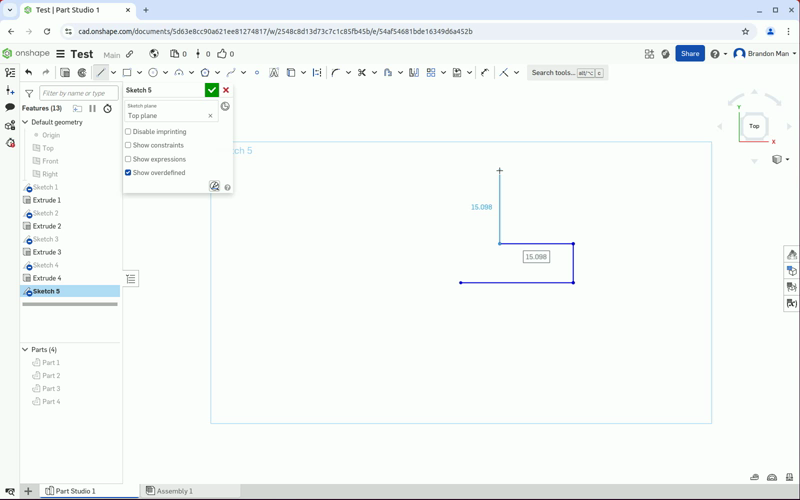
key_up(shift)
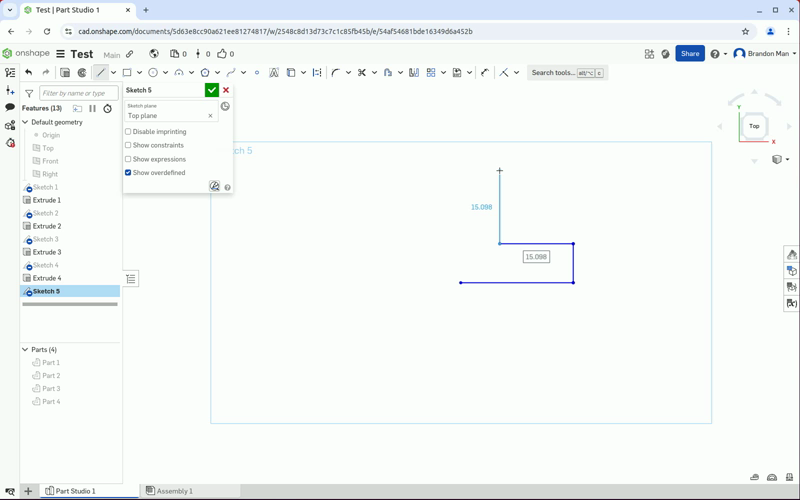
key_down(shift)
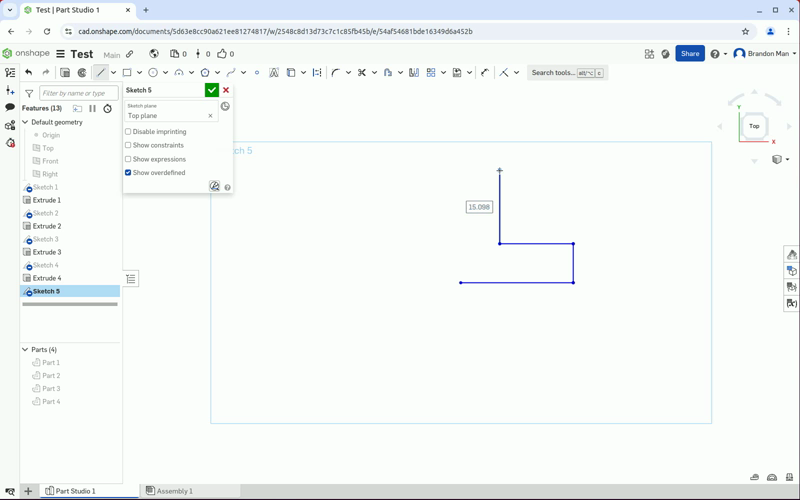
mouse_move(529, 170)
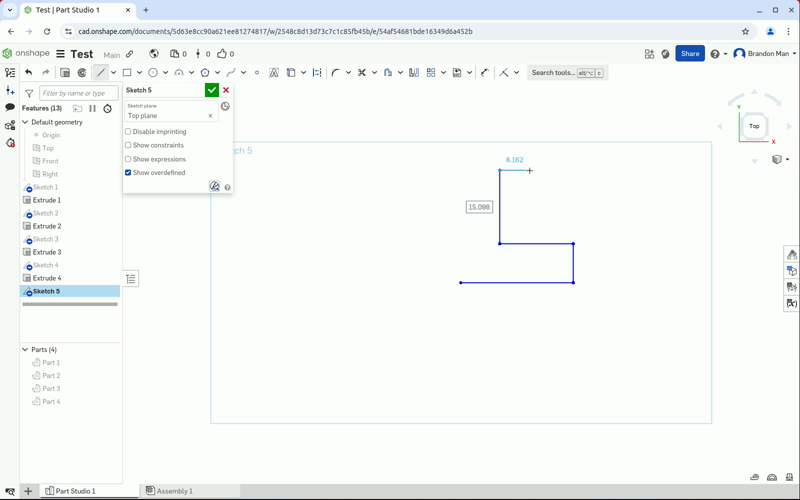
mouse_move(460, 170)
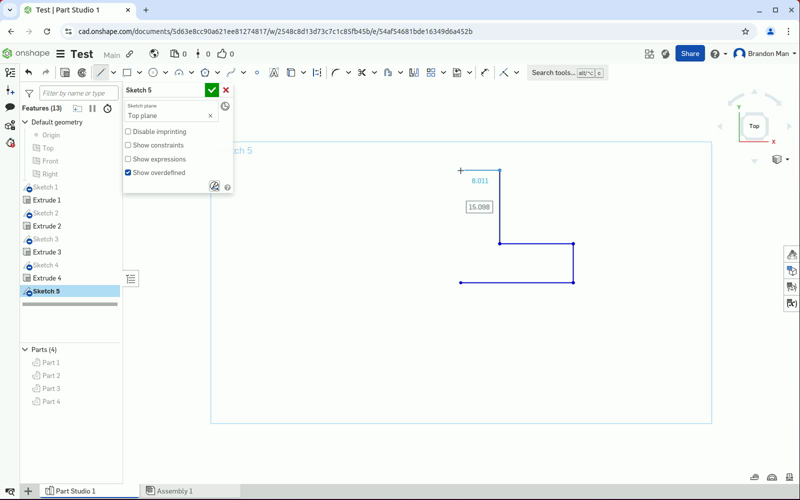
click(460, 170)
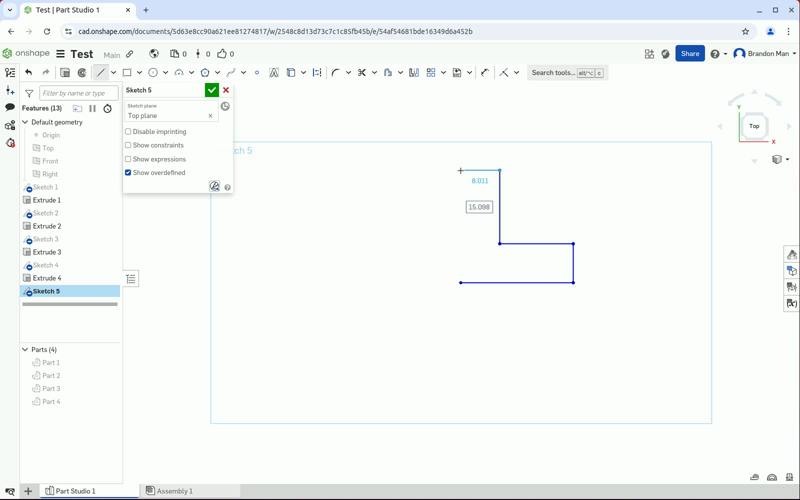
key_up(shift)
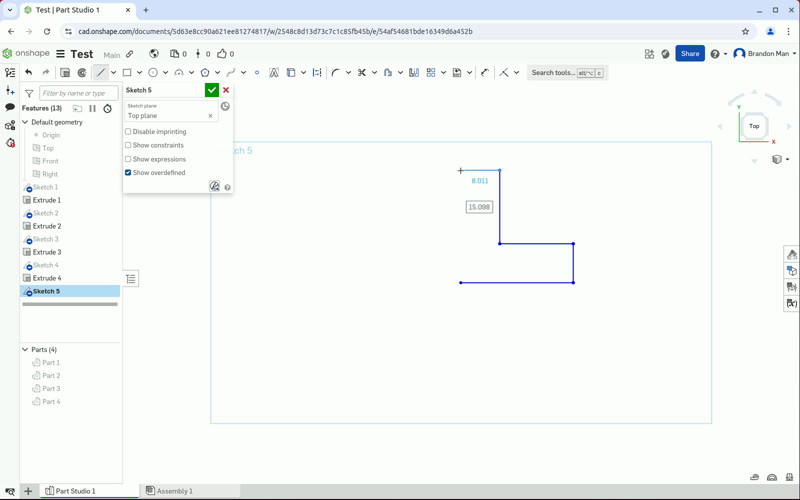
key_down(shift)
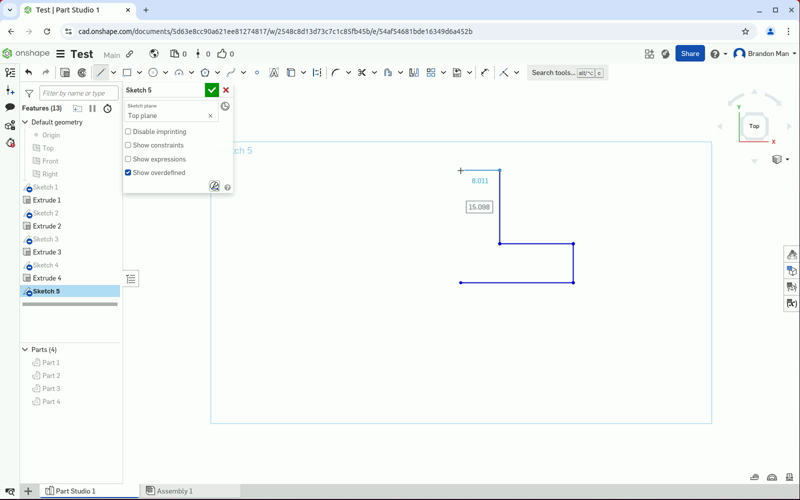
mouse_move(460, 282)
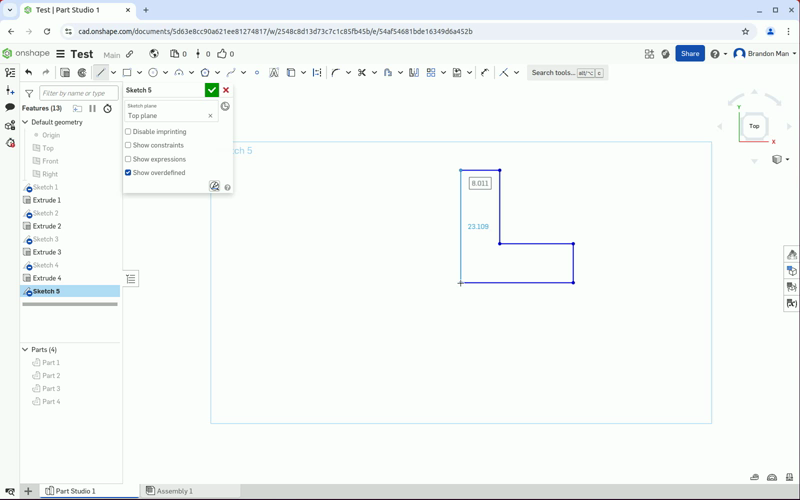
key_up(shift)
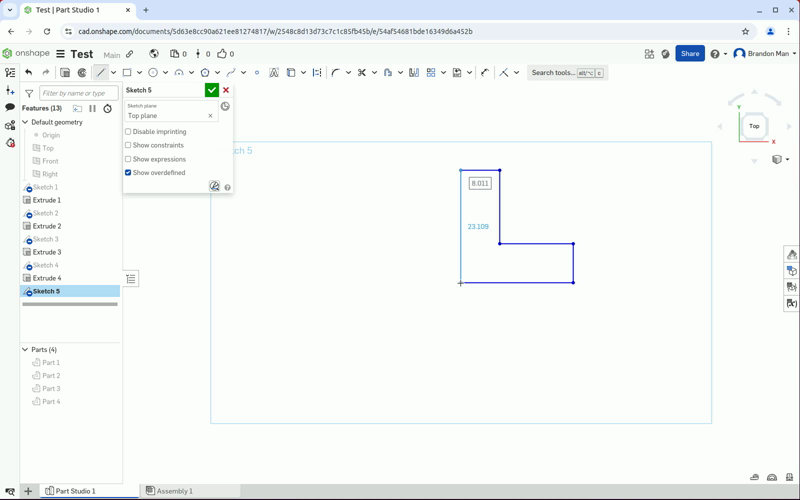
click(460, 282)
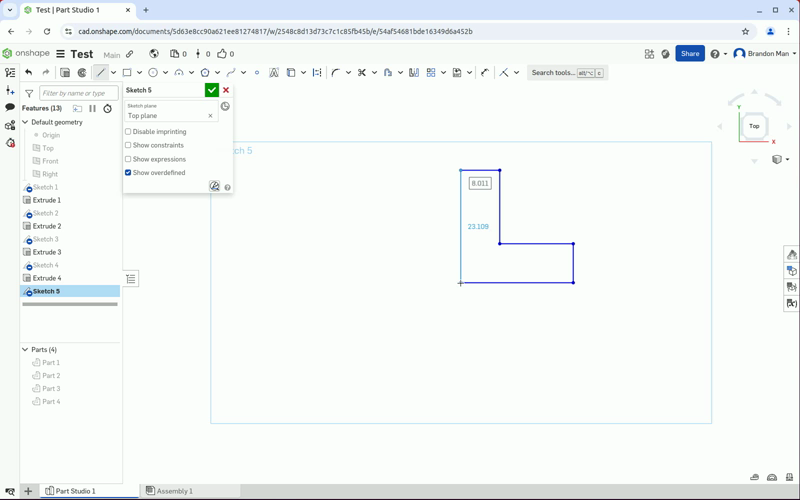
key(esc)
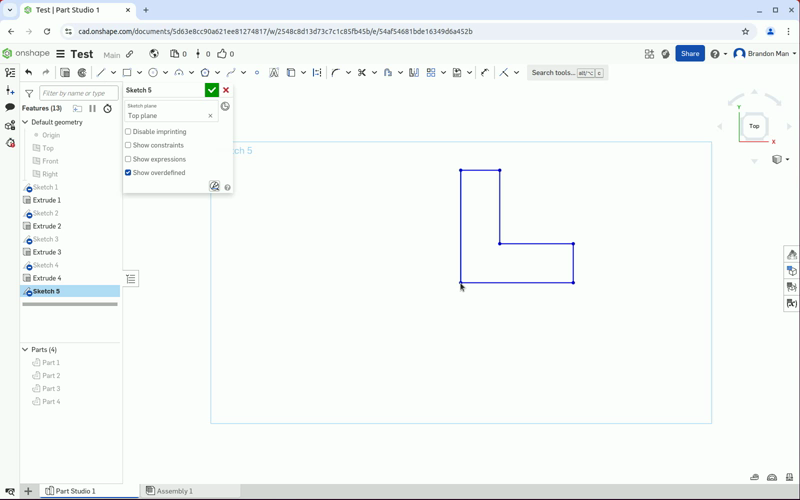
mouse_move(505, 249)
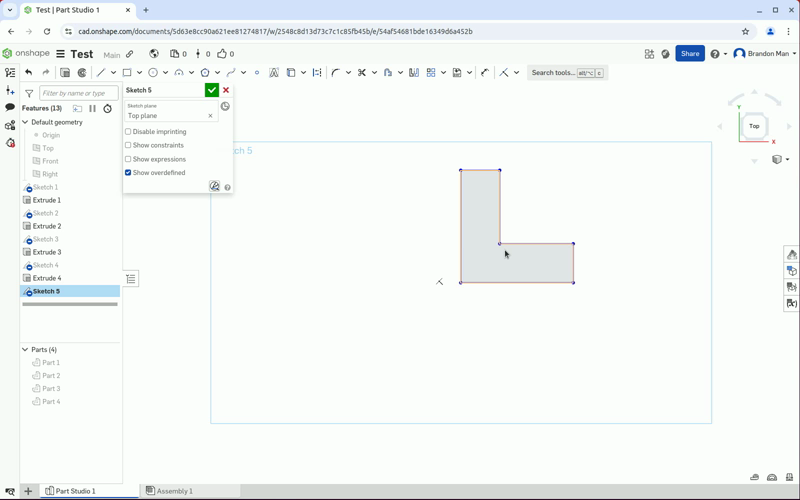
click(505, 249)
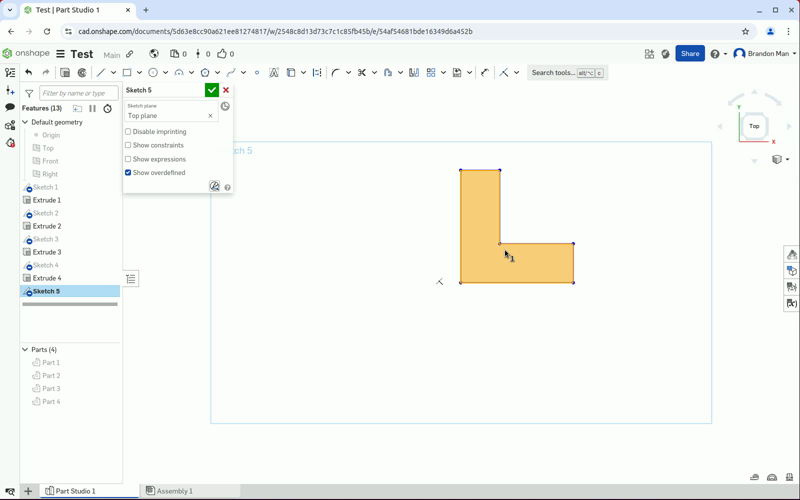
mouse_move(73, 352)
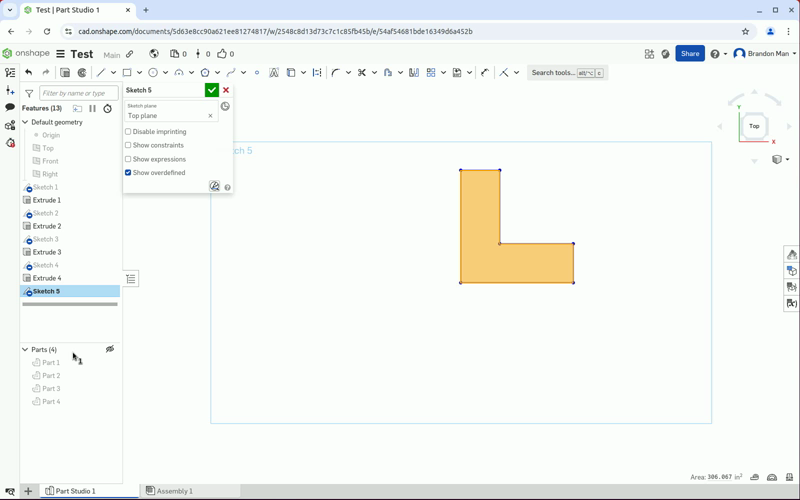
key(shift+y)
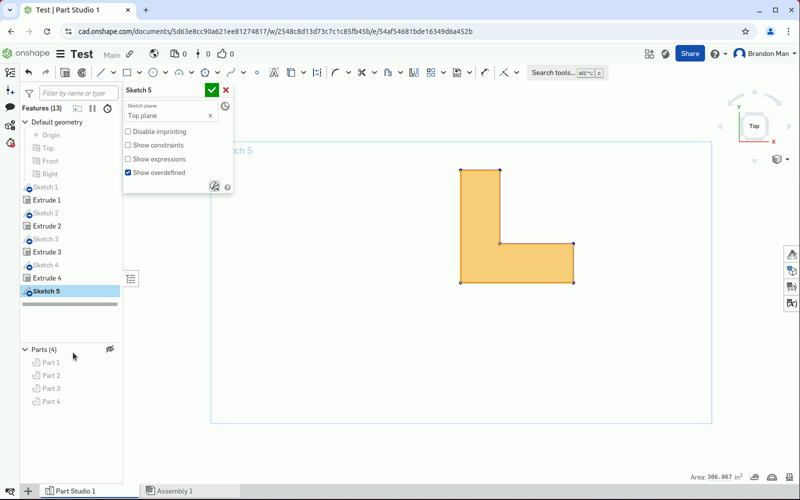
key(shift+e)
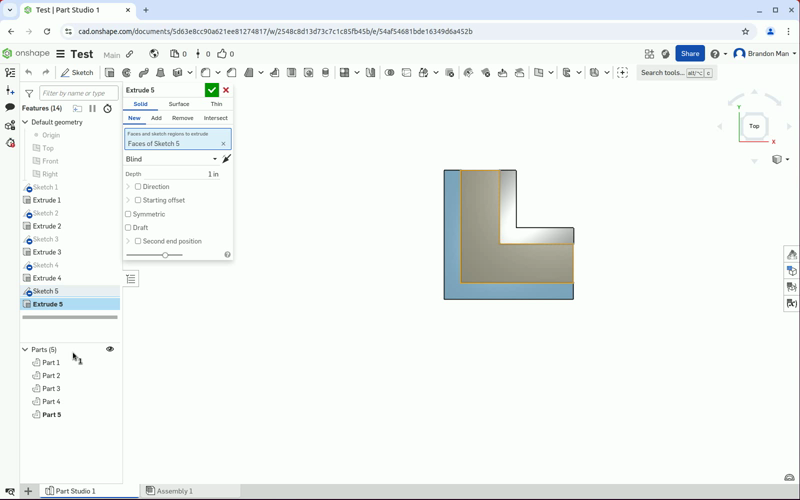
mouse_move(143, 106)
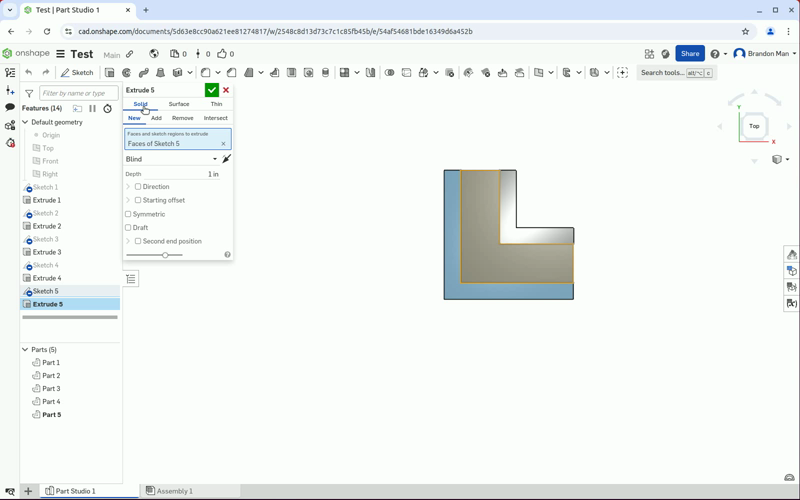
click(143, 106)
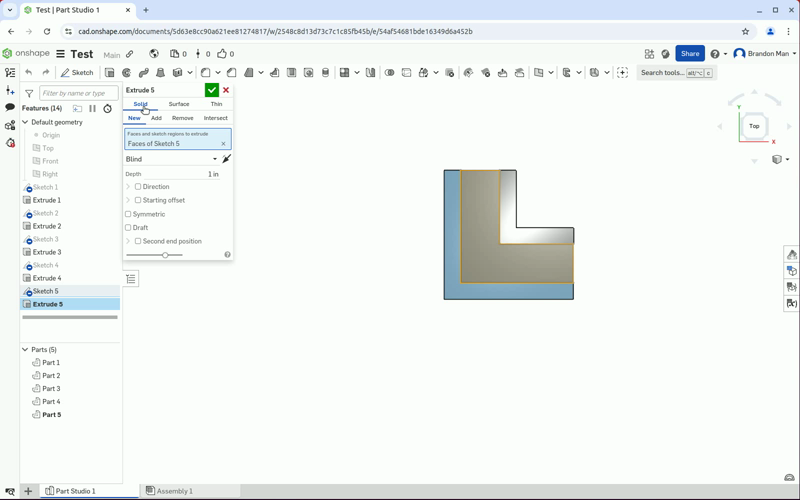
mouse_move(137, 120)
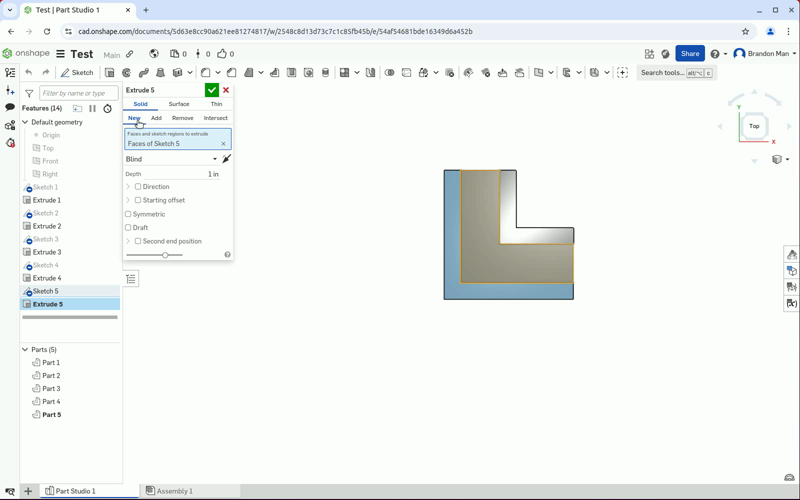
click(137, 120)
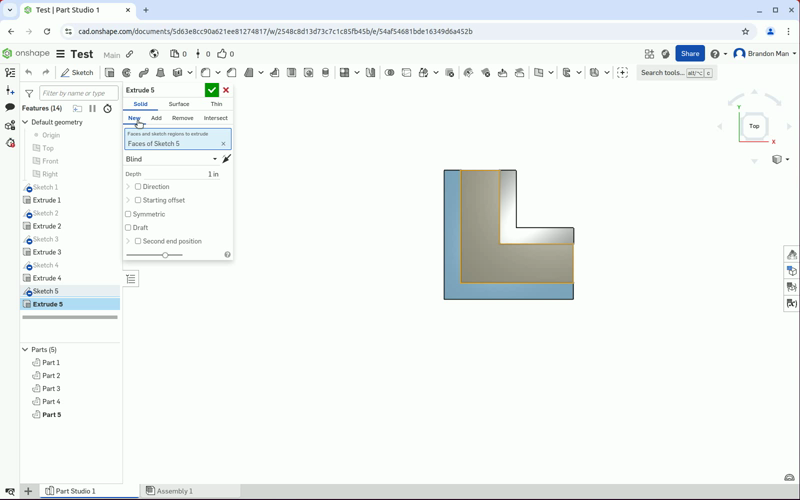
key(tab, 4)
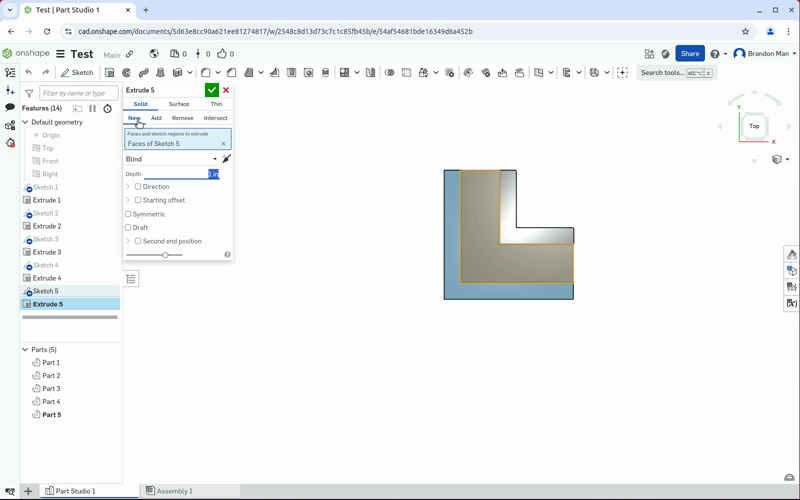
text(3.37)
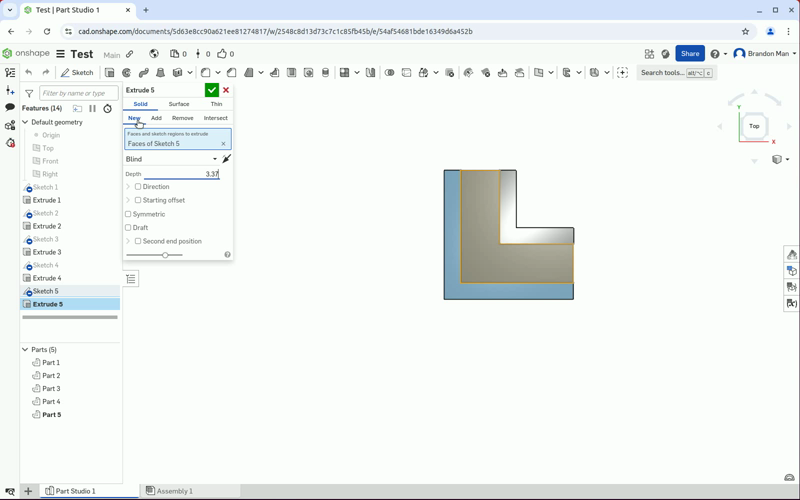
key(enter)
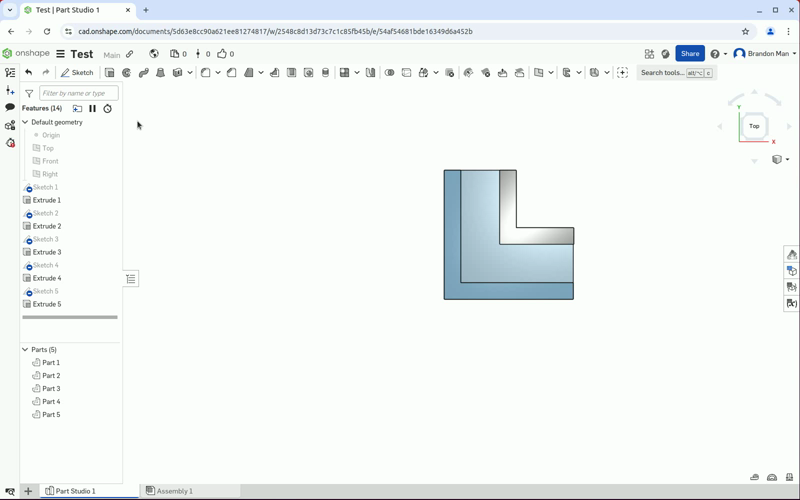
key(shift+h)
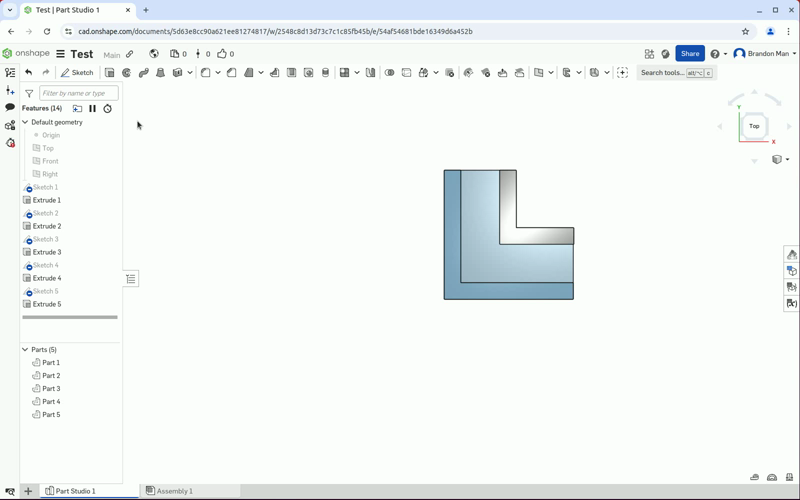
key(shift+h)
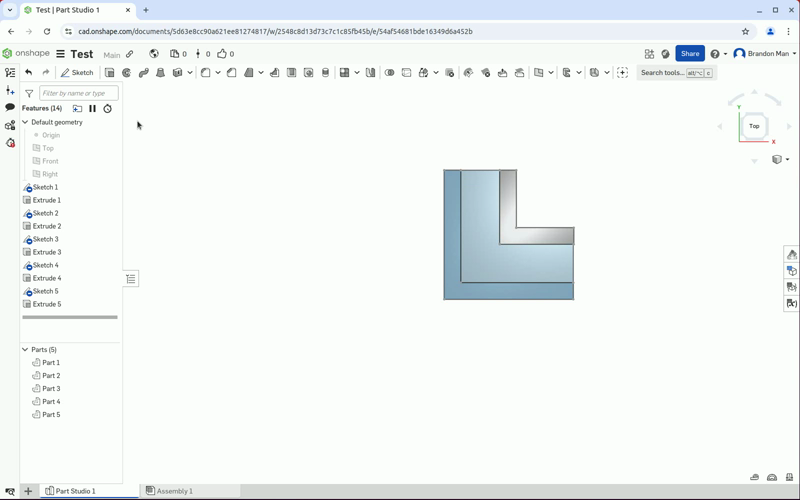
key(shift+7)
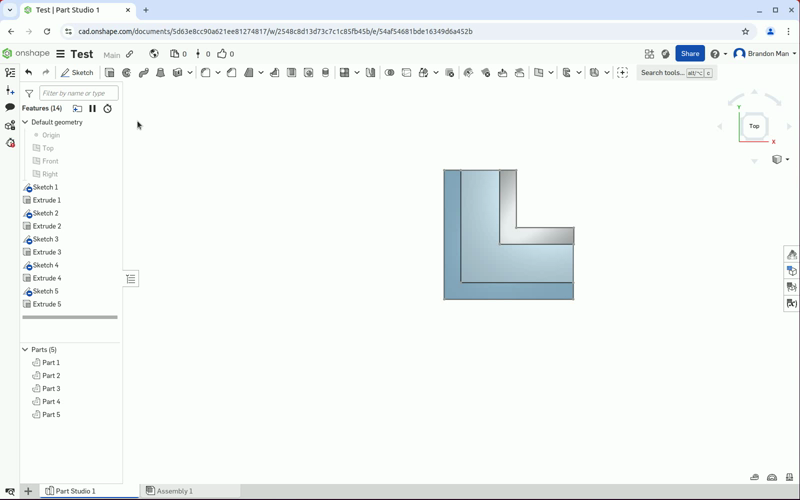
key(up, 3)
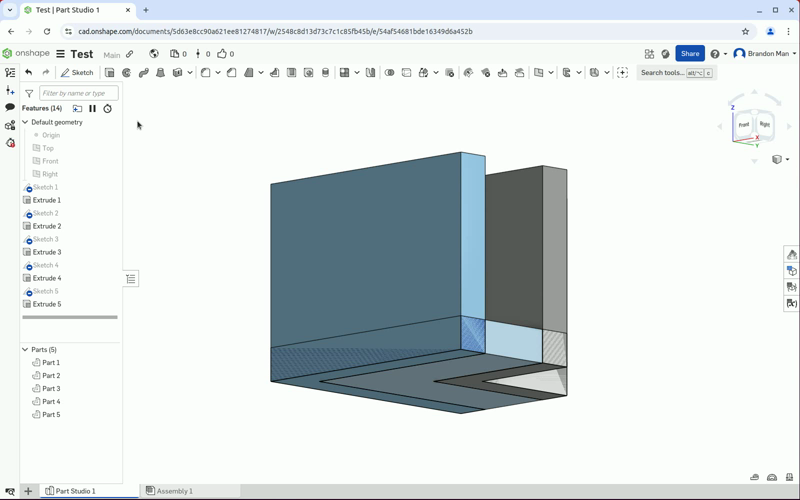
key(left, 3)
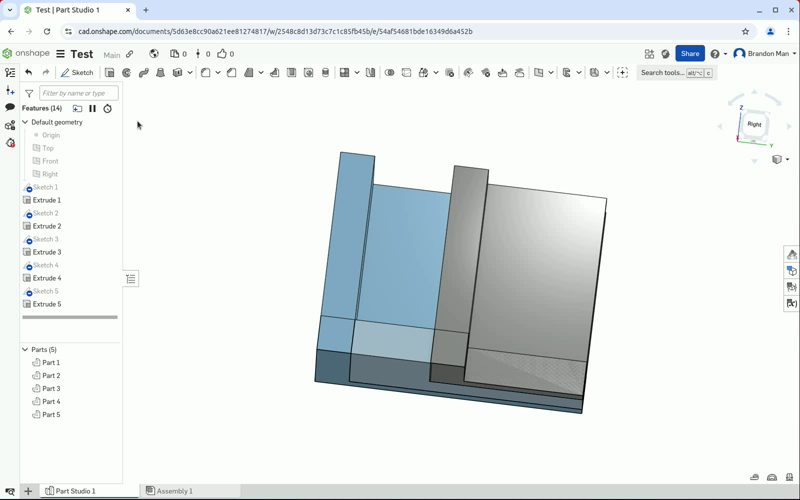
key(right, 3)
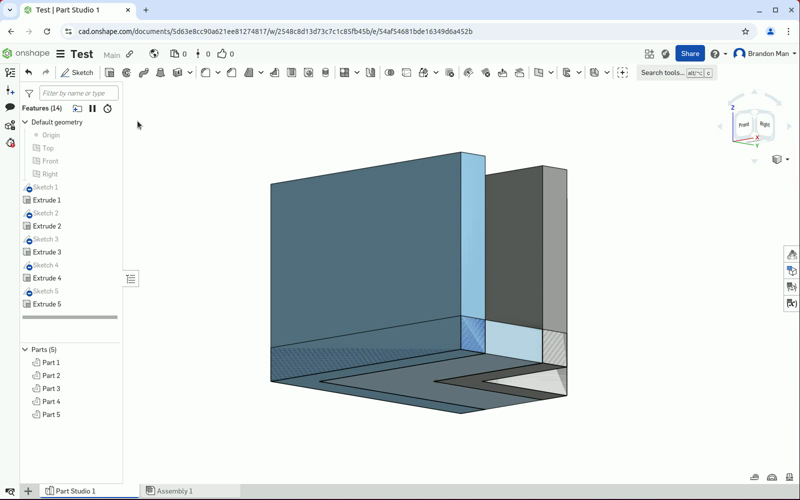
key(down, 3)
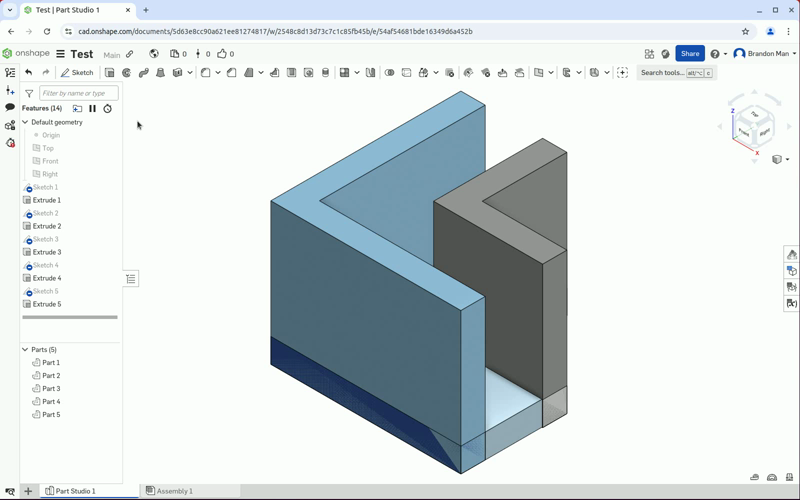
mouse_move(73, 189)
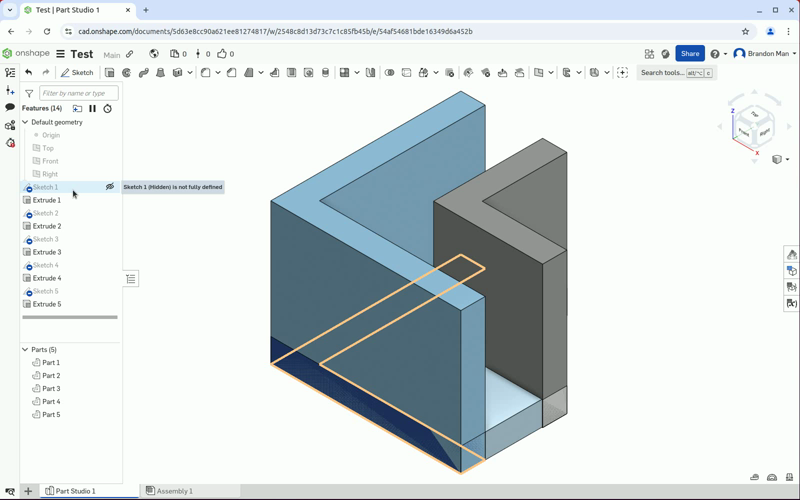
click(73, 189)